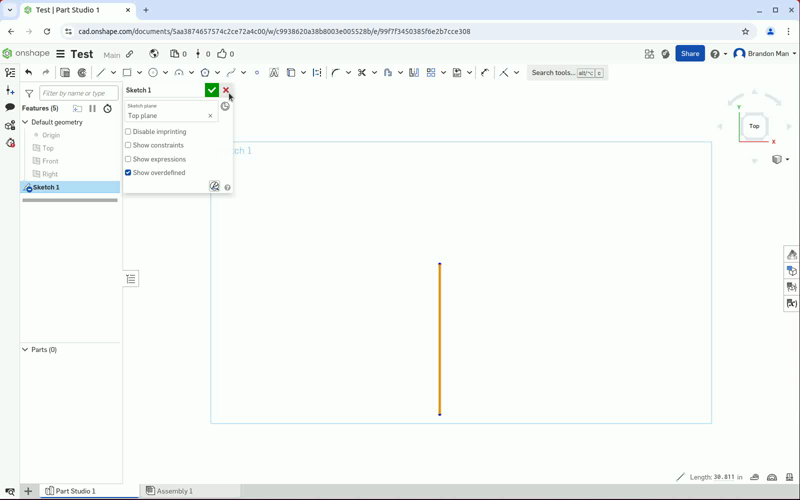
key(shift+h)
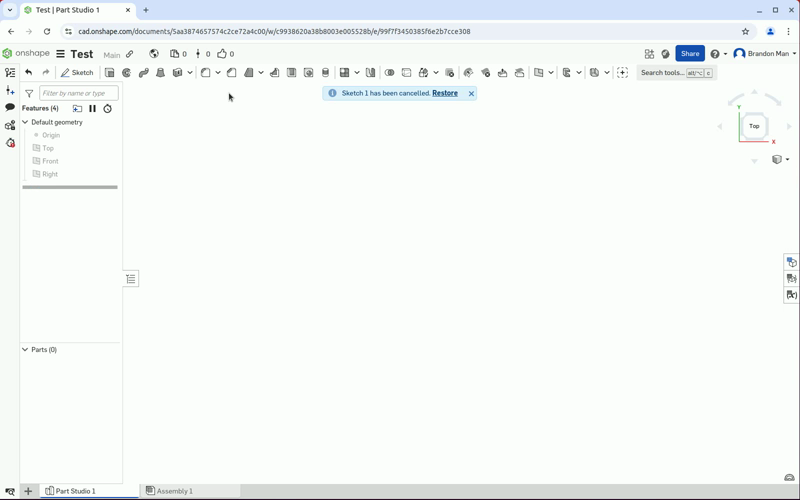
mouse_move(73, 352)
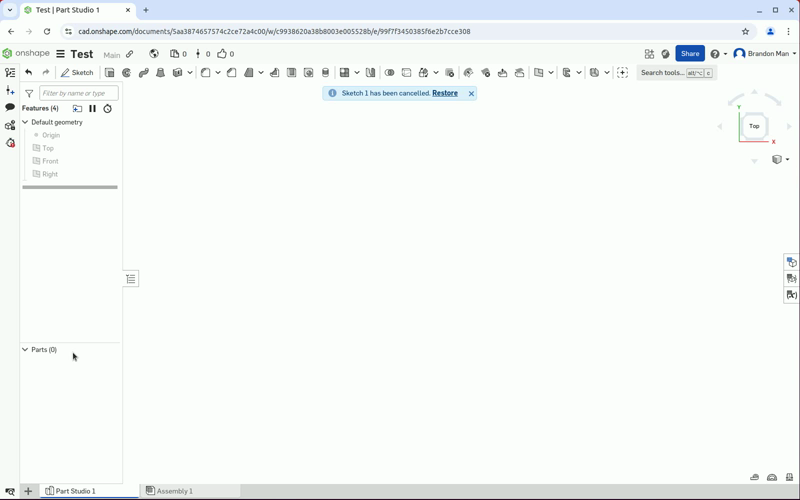
key(y)
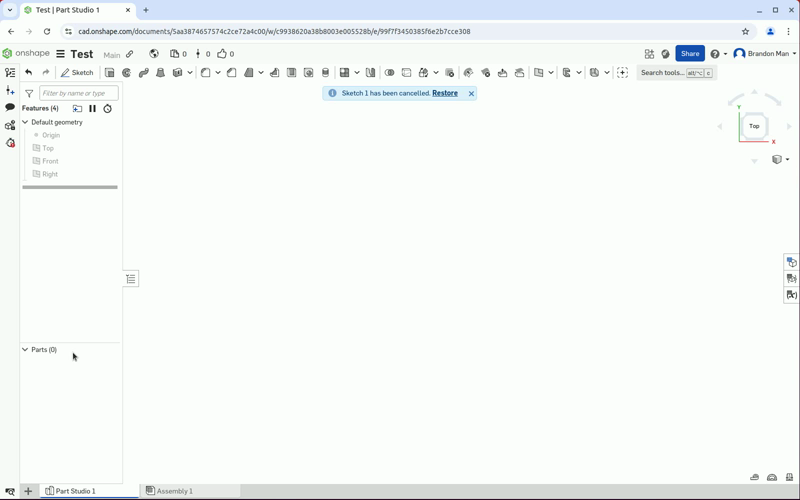
key(shift+p)
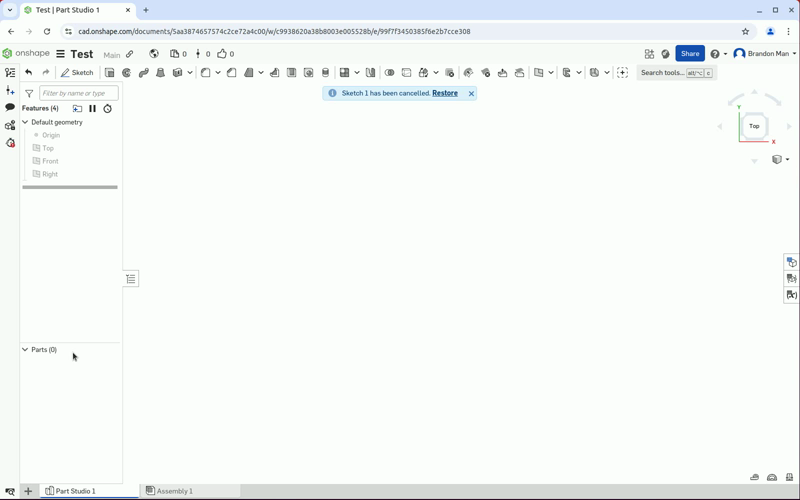
key(space)
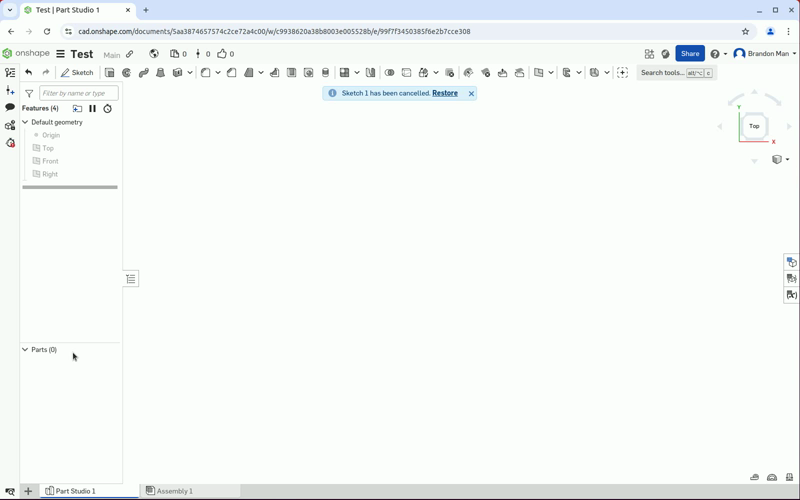
key_down(shift)
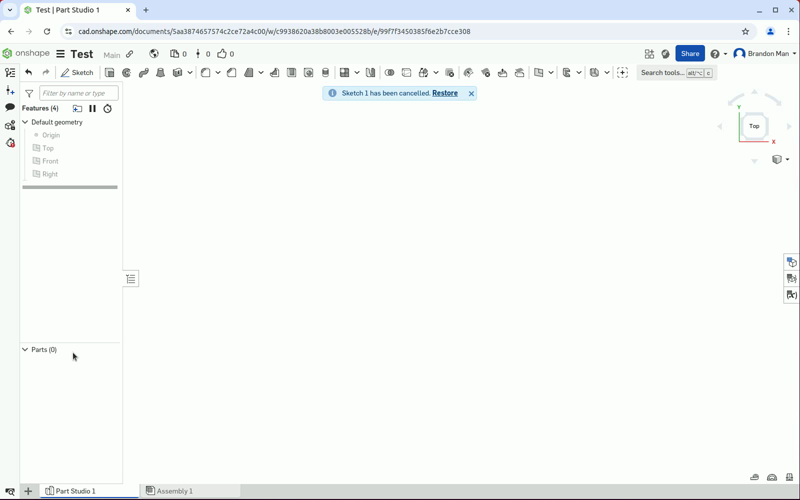
key(up)
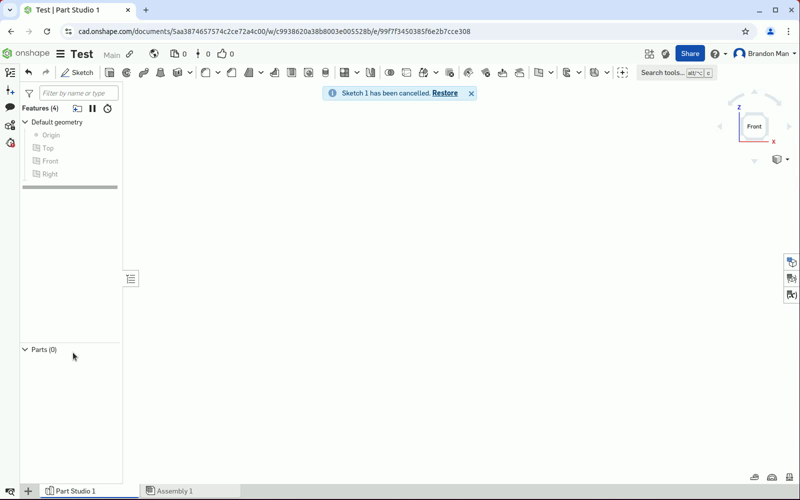
key_up(shift)
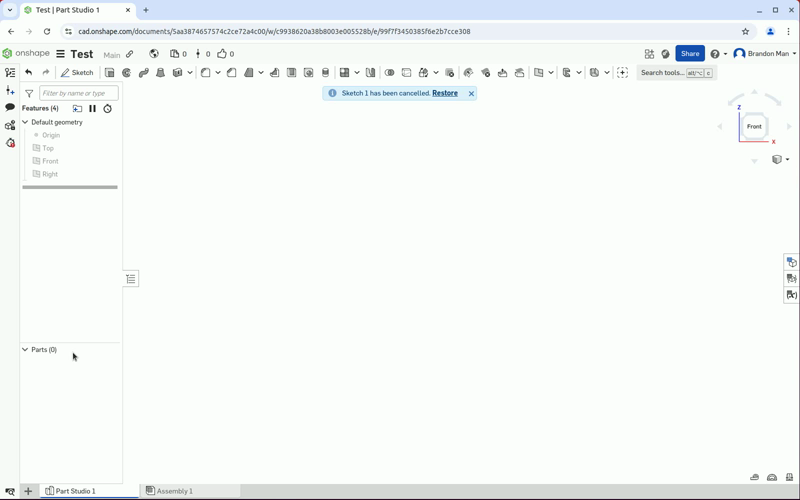
mouse_move(73, 352)
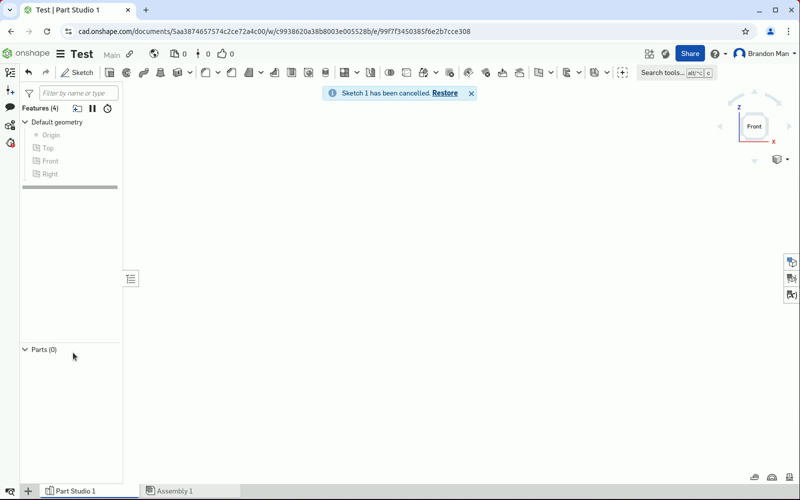
key(shift+y)
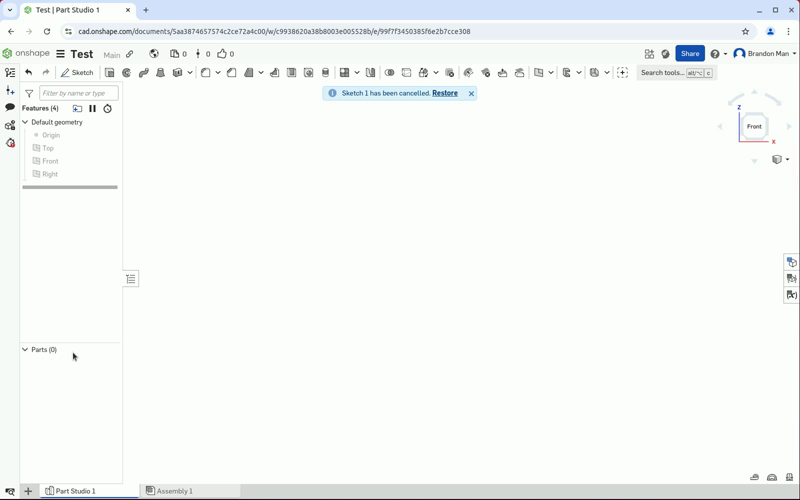
key(shift+s)
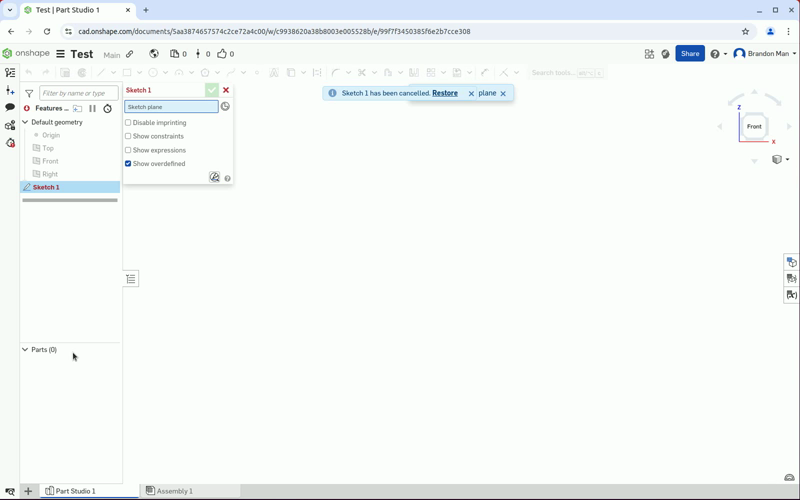
mouse_move(73, 163)
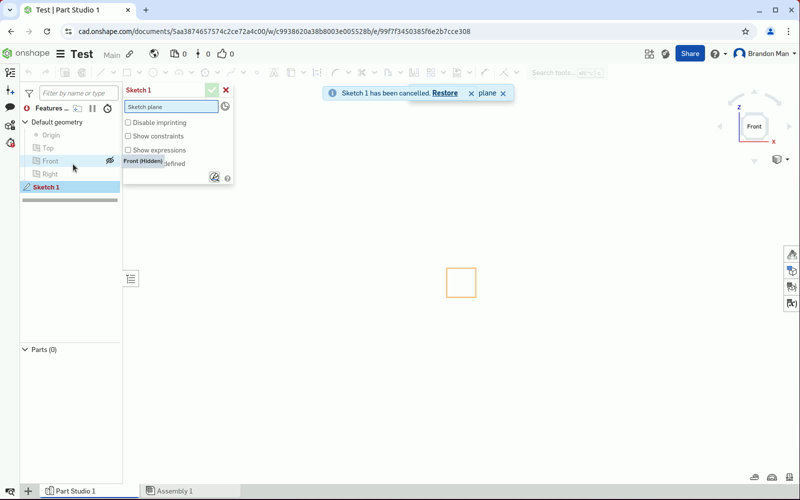
click(73, 163)
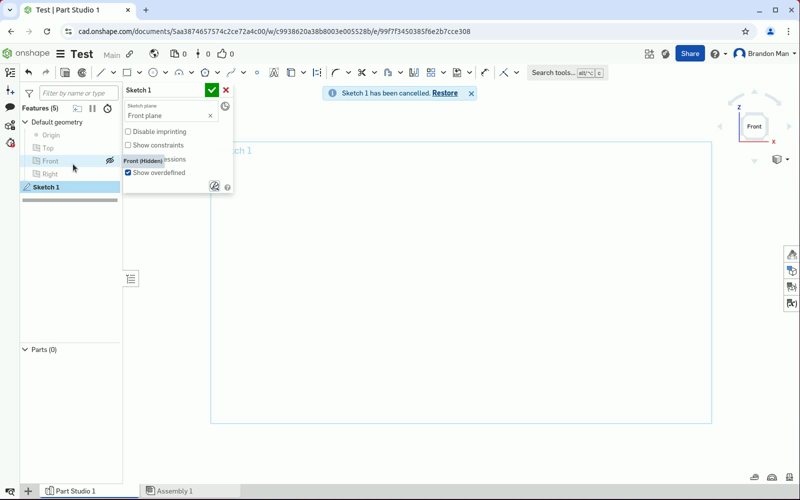
mouse_move(73, 352)
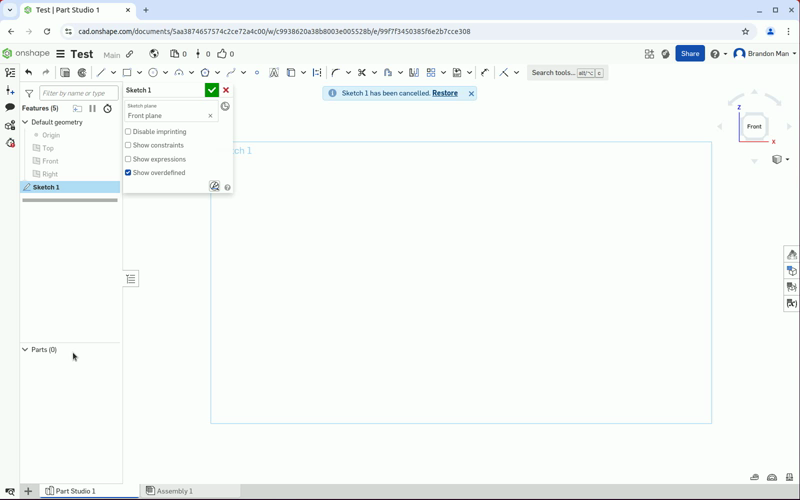
key(y)
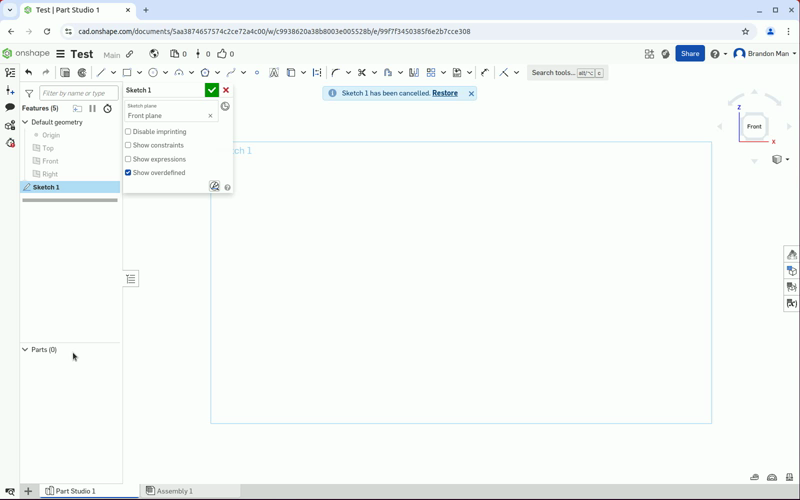
key(l)
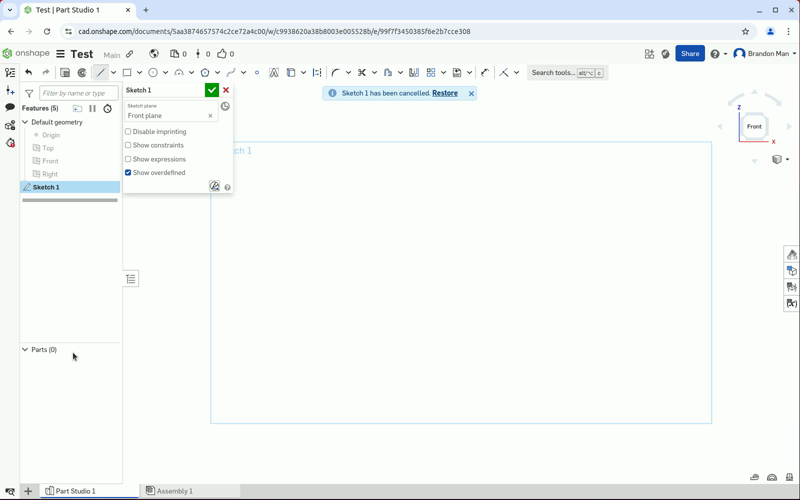
key_down(shift)
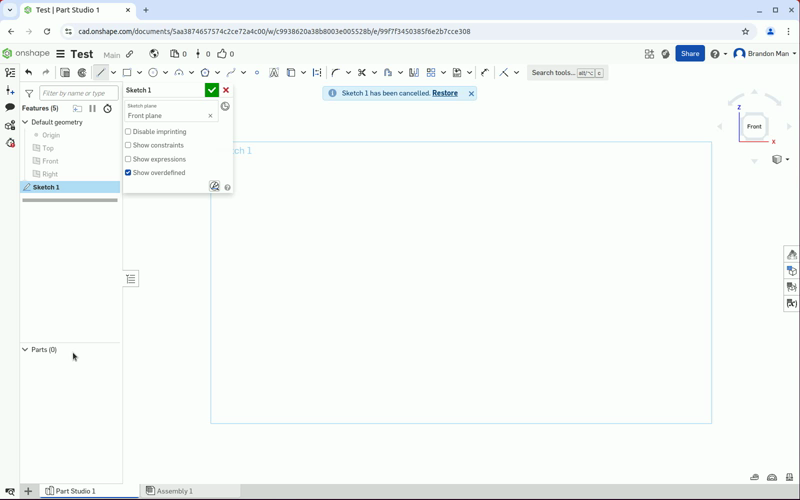
mouse_move(431, 315)
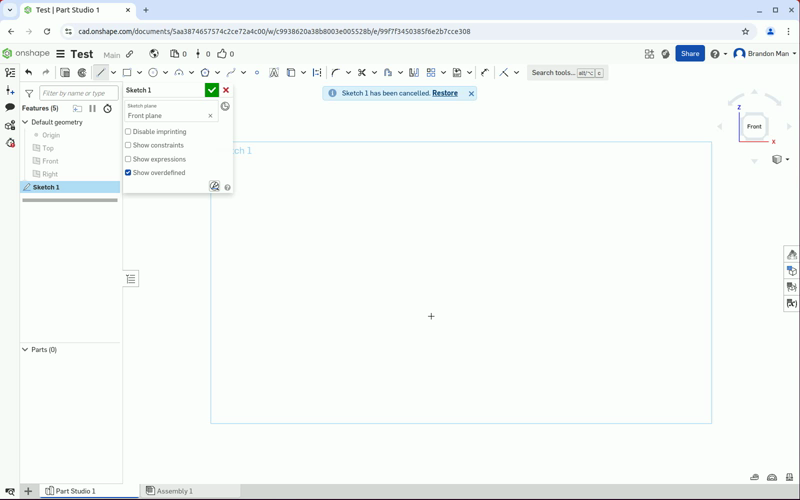
click(431, 315)
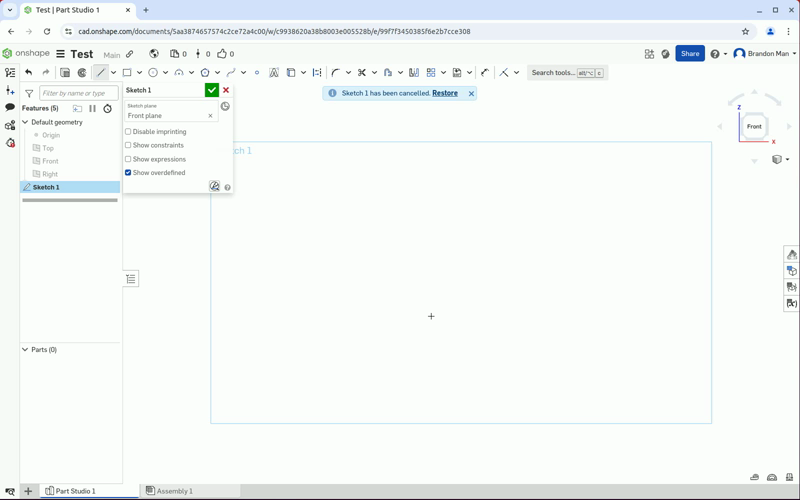
key_up(shift)
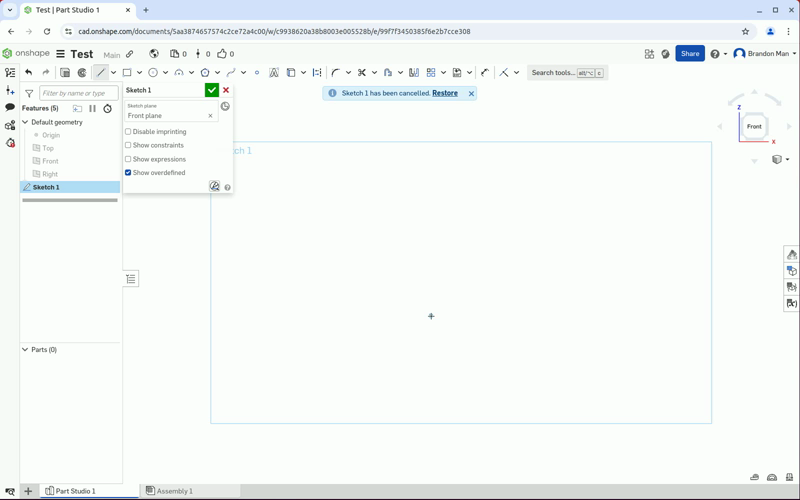
key_down(shift)
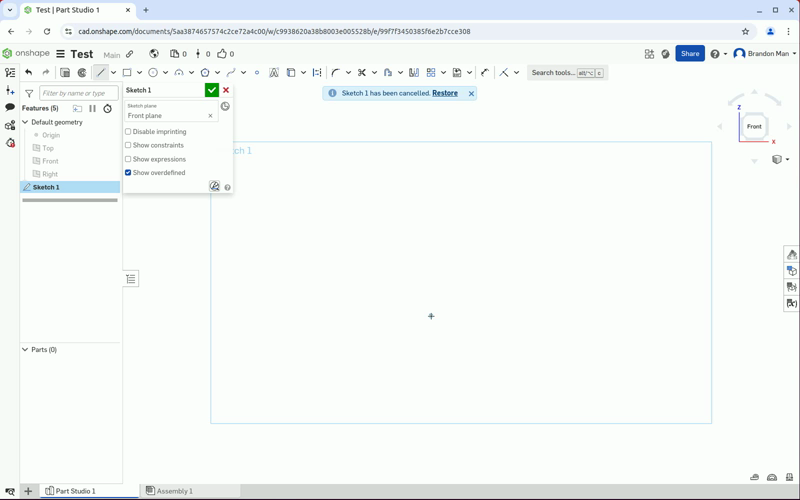
mouse_move(461, 315)
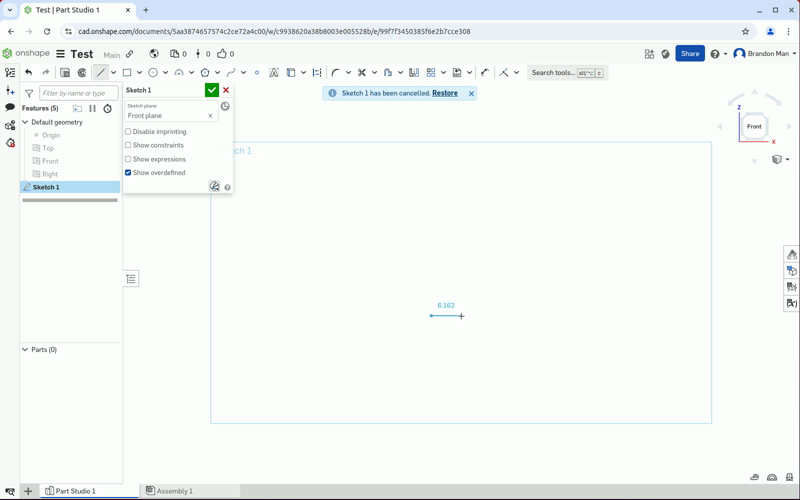
mouse_move(490, 315)
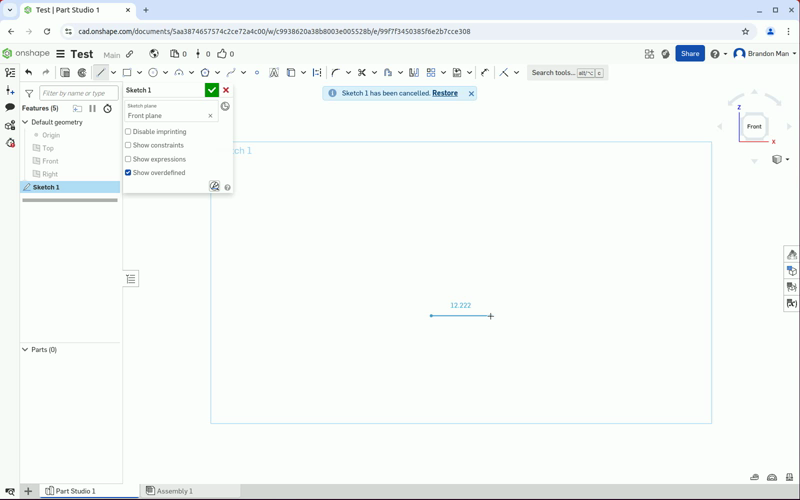
click(490, 315)
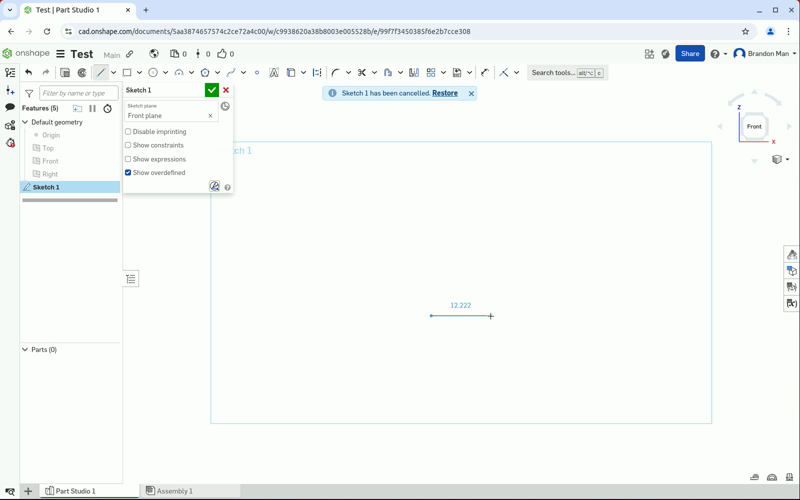
key_up(shift)
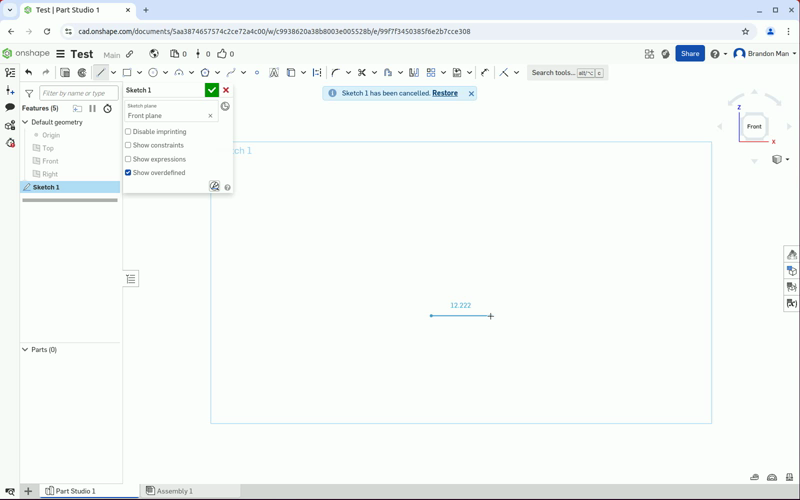
key_down(shift)
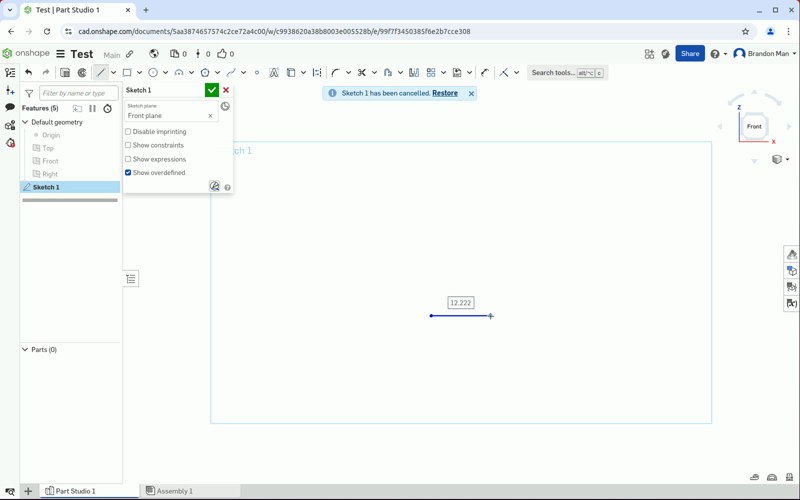
mouse_move(490, 253)
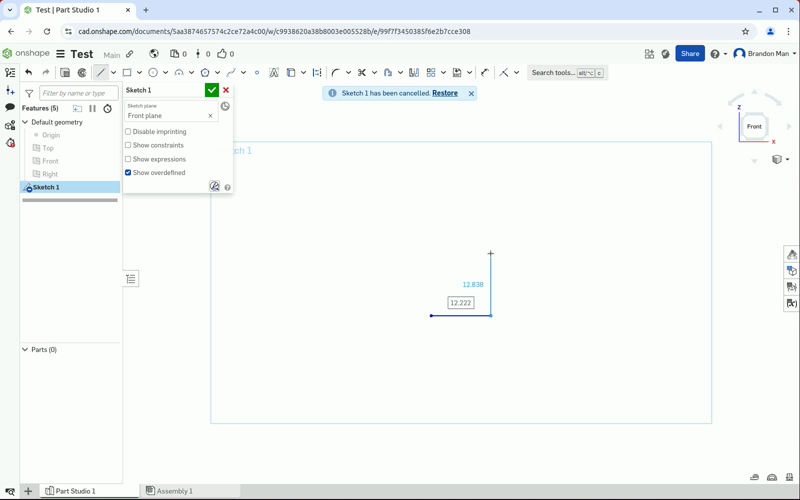
click(490, 253)
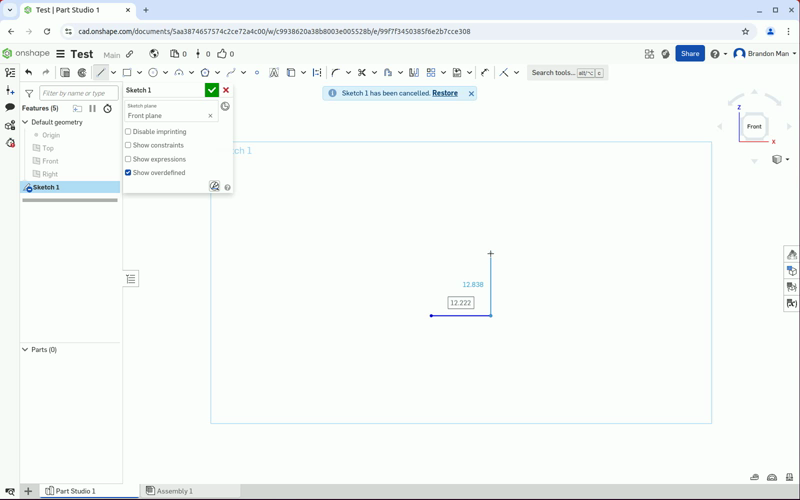
key_up(shift)
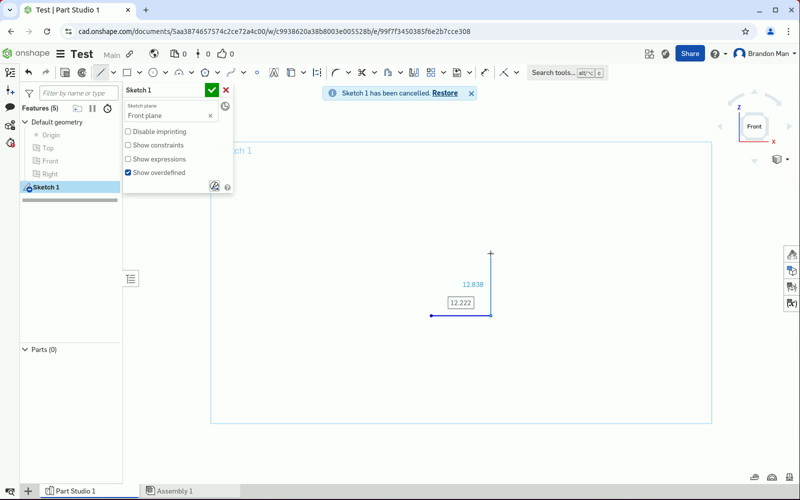
key_down(shift)
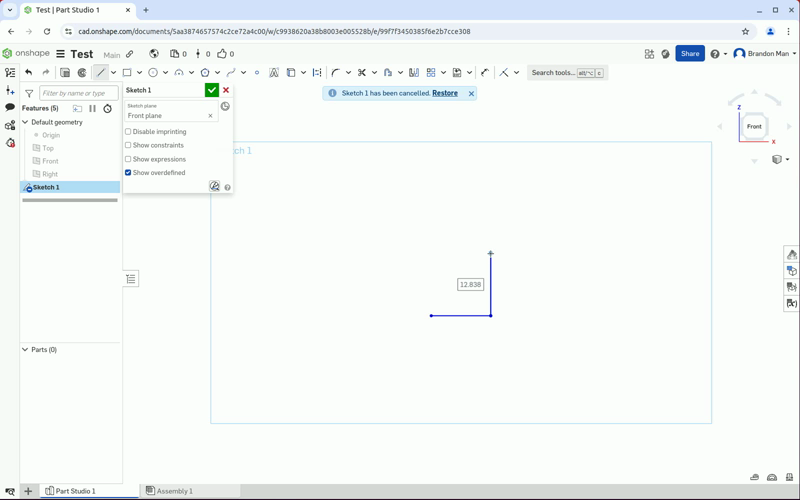
mouse_move(520, 253)
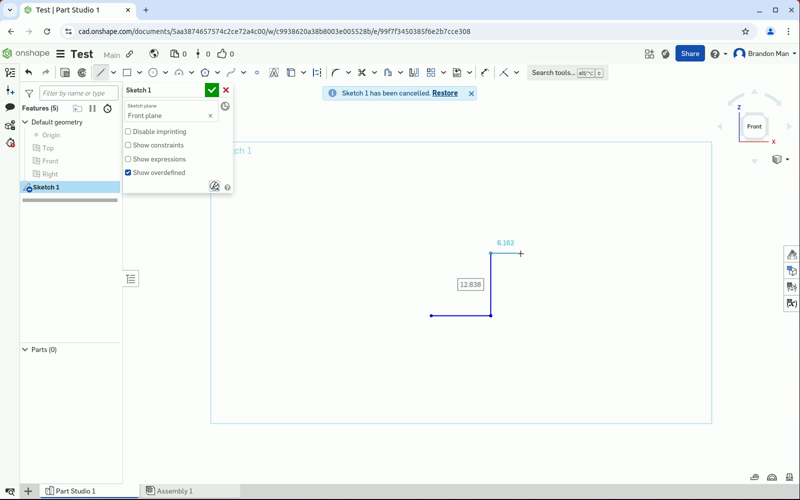
mouse_move(431, 253)
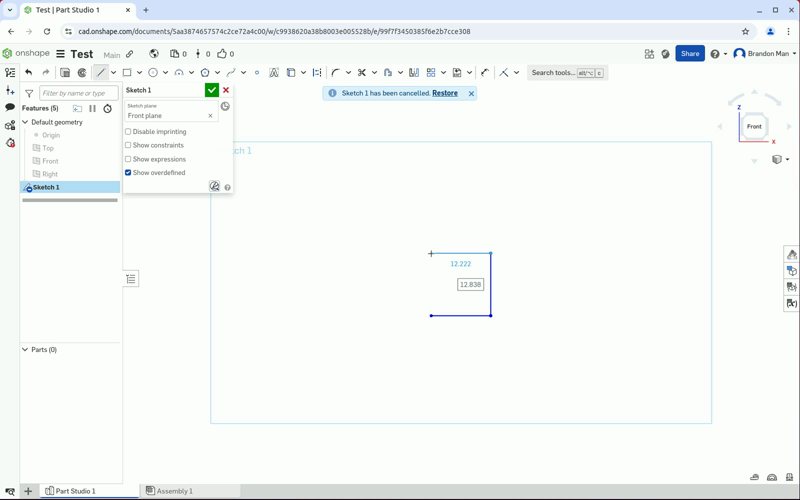
click(431, 253)
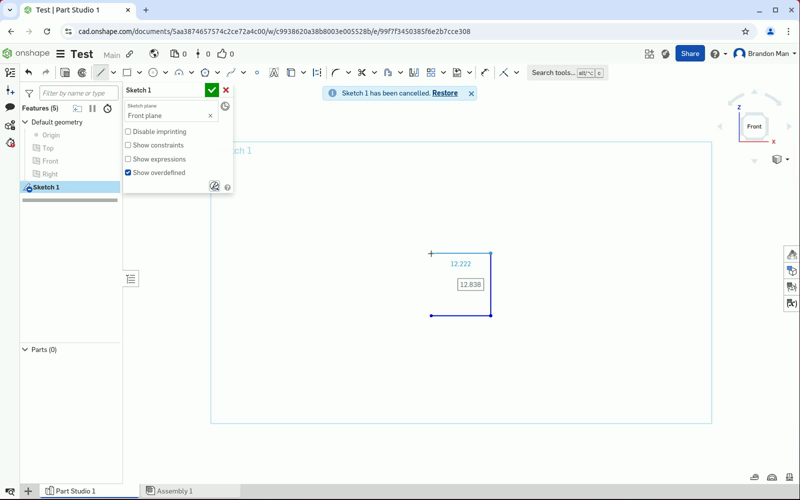
key_up(shift)
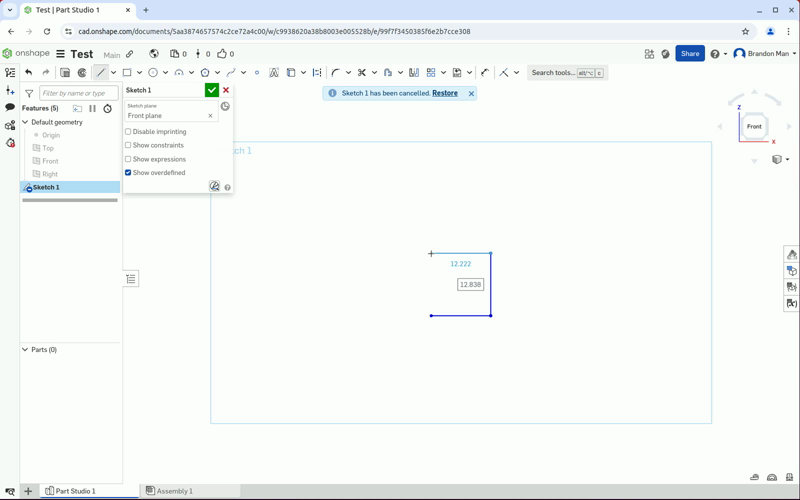
key_down(shift)
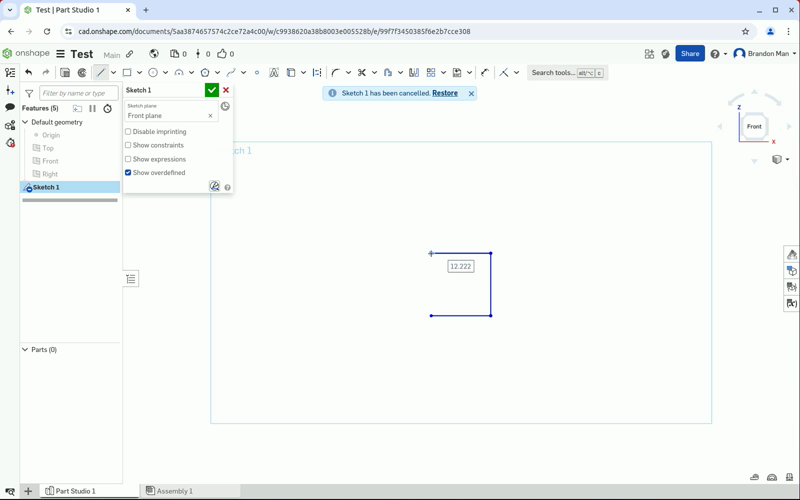
mouse_move(431, 315)
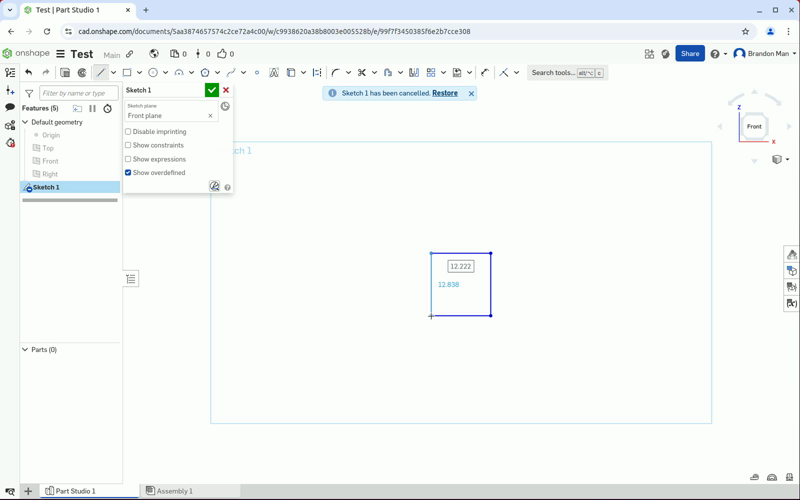
key_up(shift)
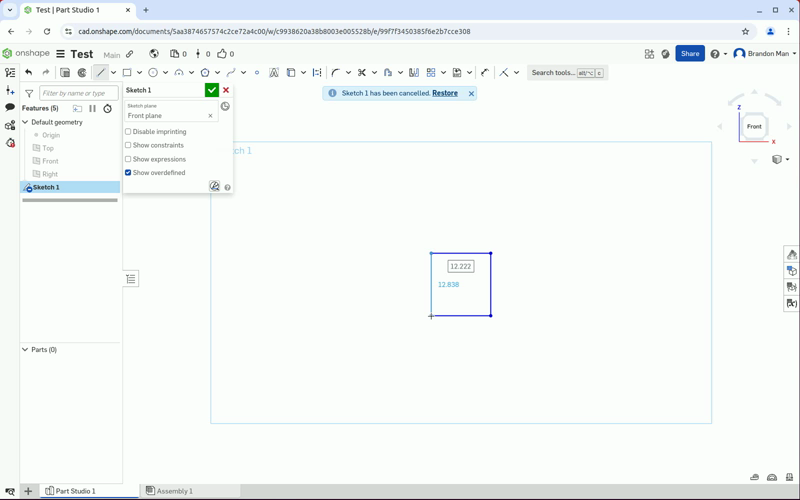
click(431, 315)
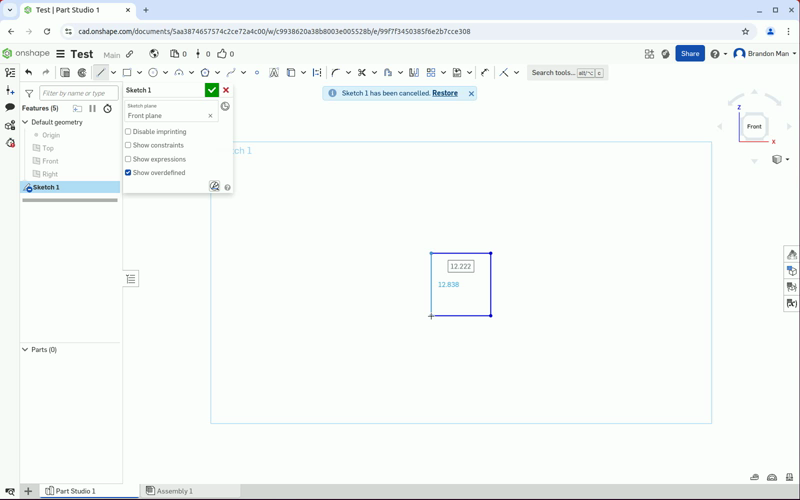
key(esc)
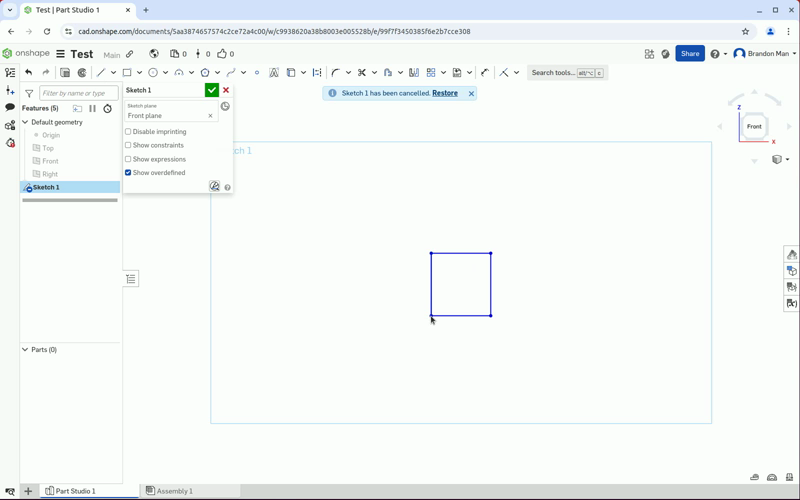
mouse_move(447, 265)
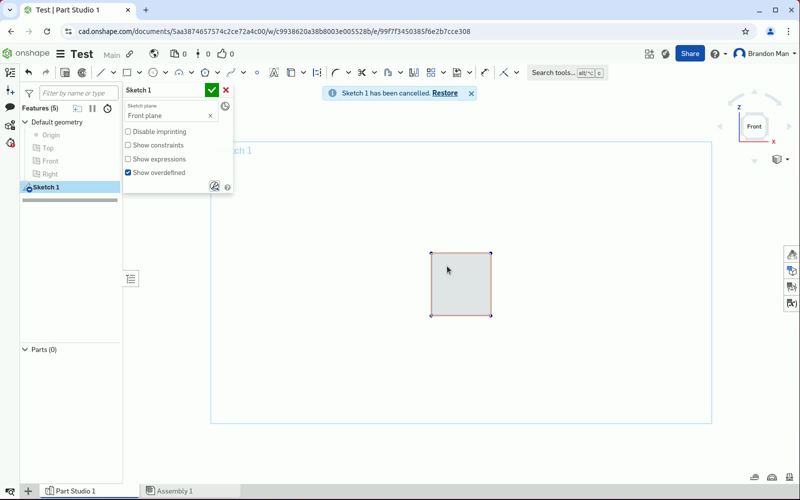
click(447, 265)
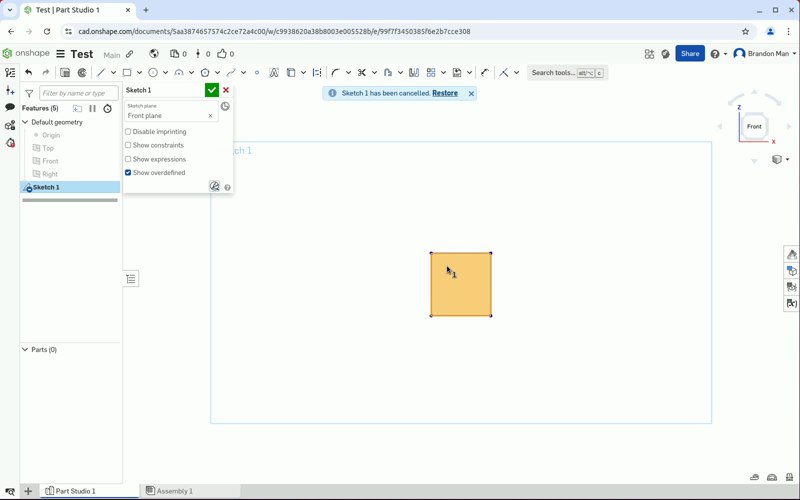
mouse_move(73, 352)
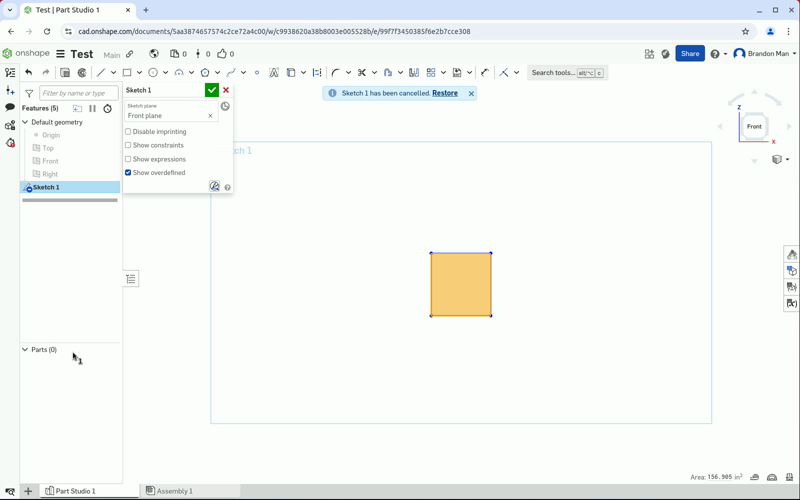
key(shift+y)
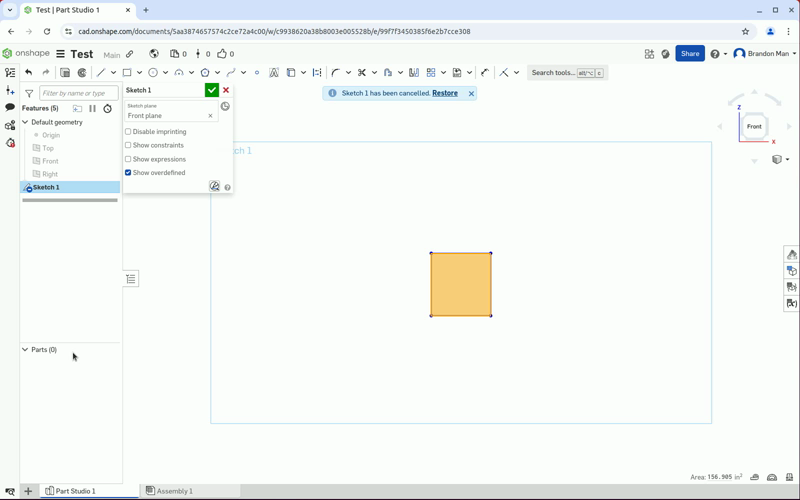
key(shift+e)
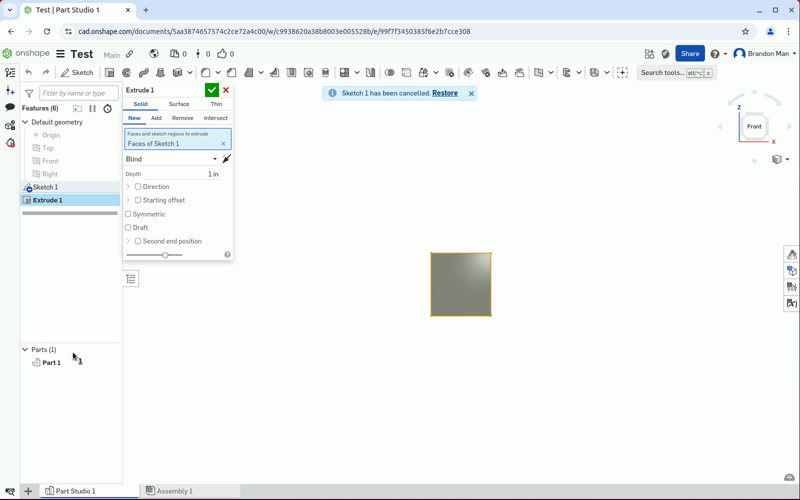
mouse_move(143, 106)
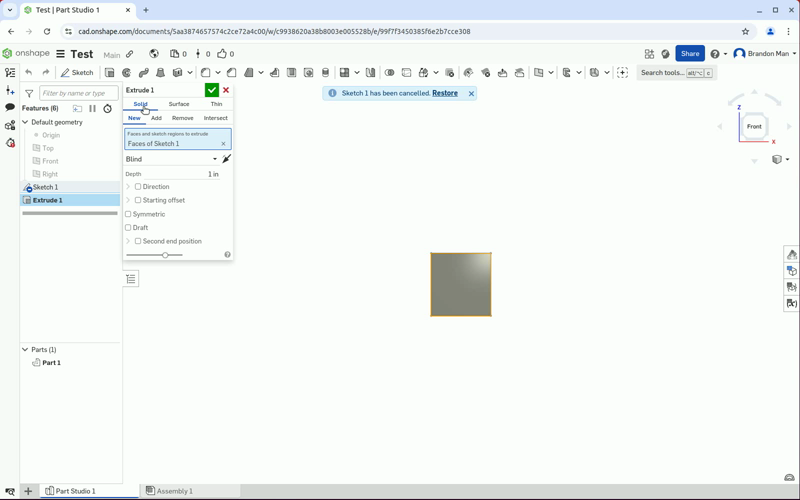
click(143, 106)
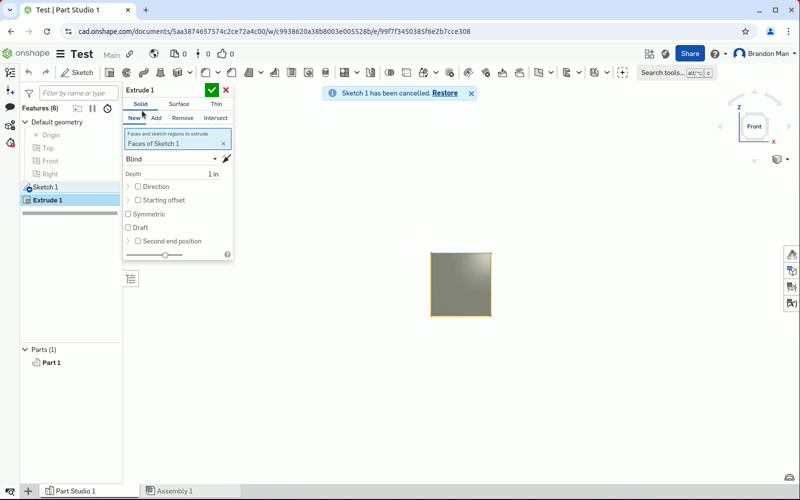
mouse_move(137, 120)
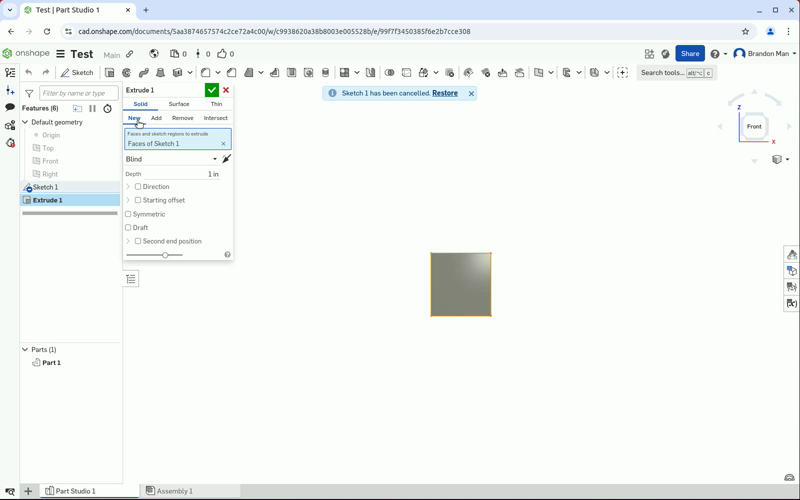
click(137, 120)
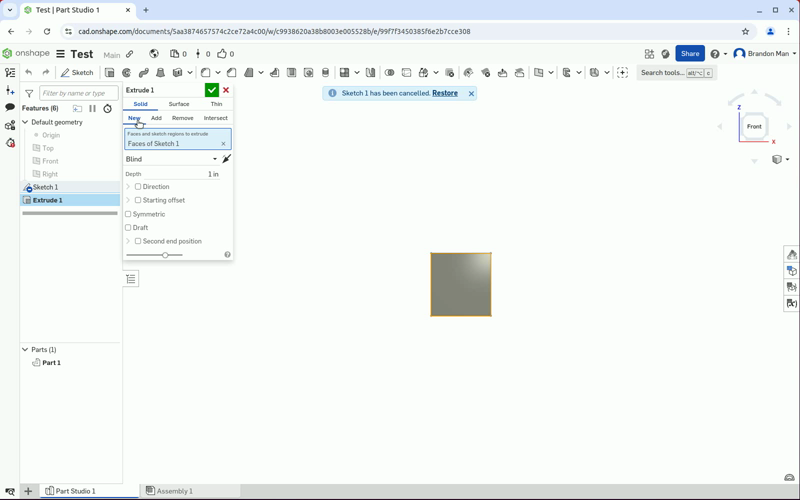
key(tab, 4)
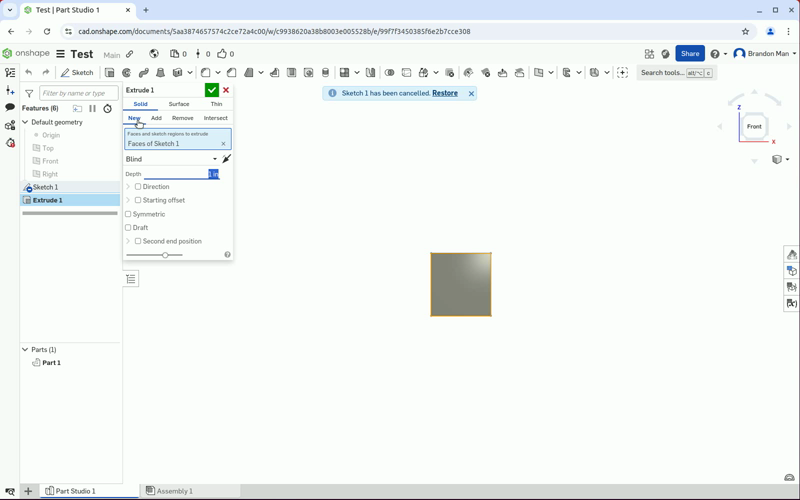
text(6.258)
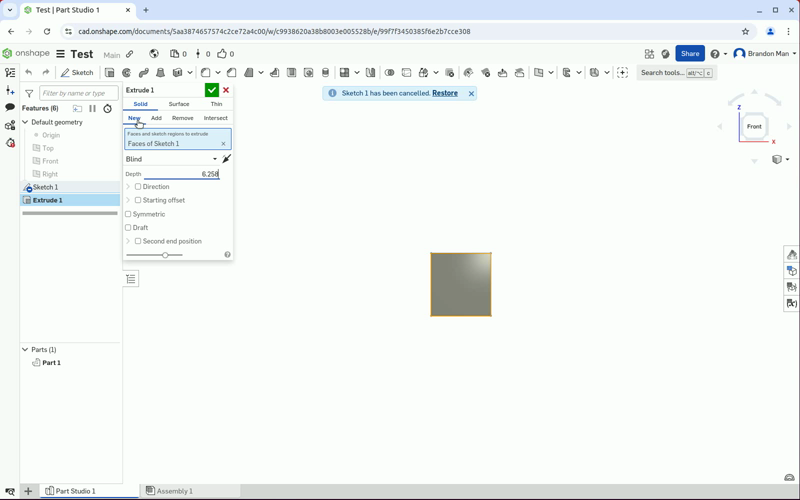
key(enter)
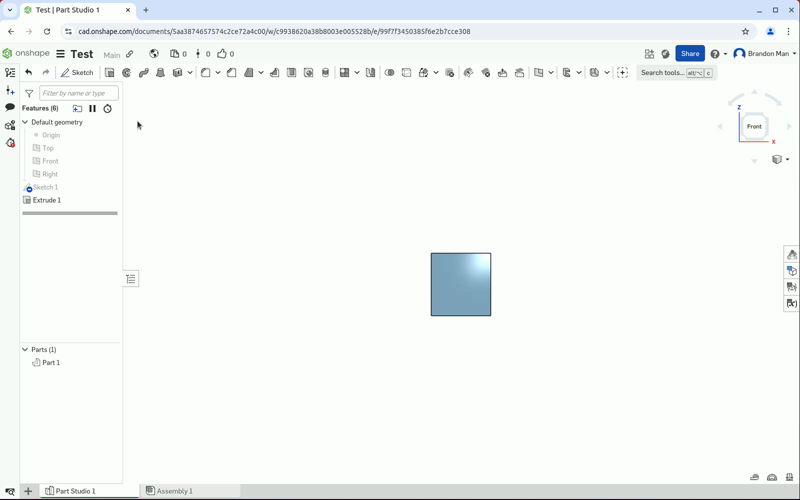
key(shift+h)
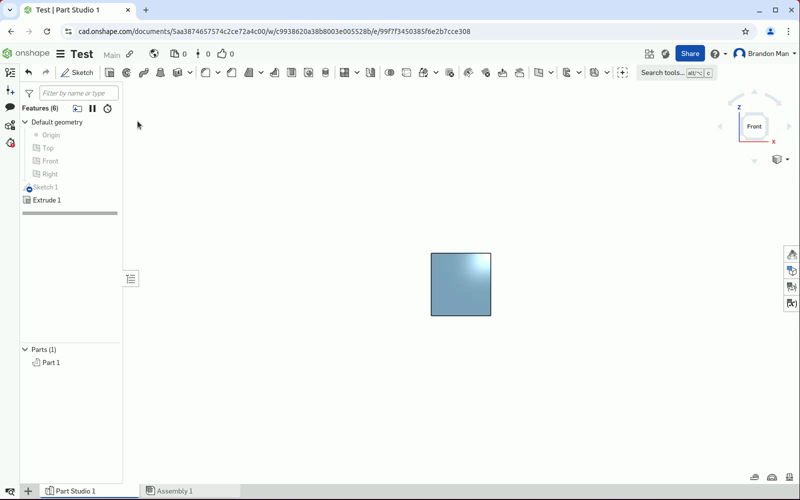
key(shift+h)
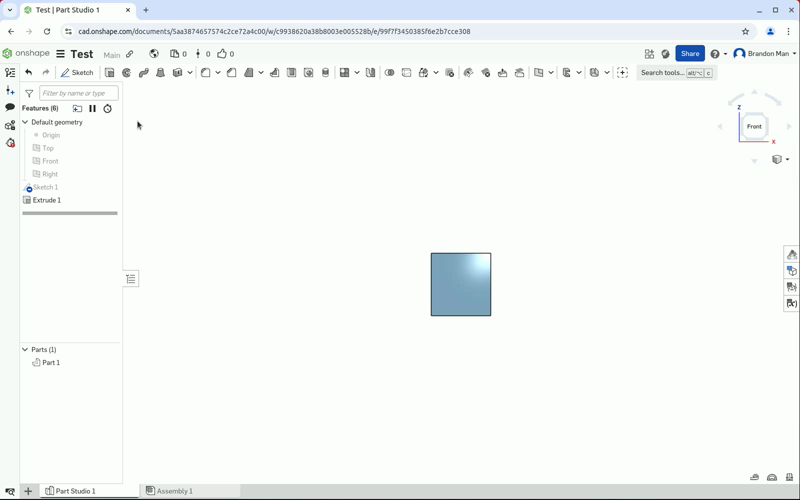
mouse_move(73, 189)
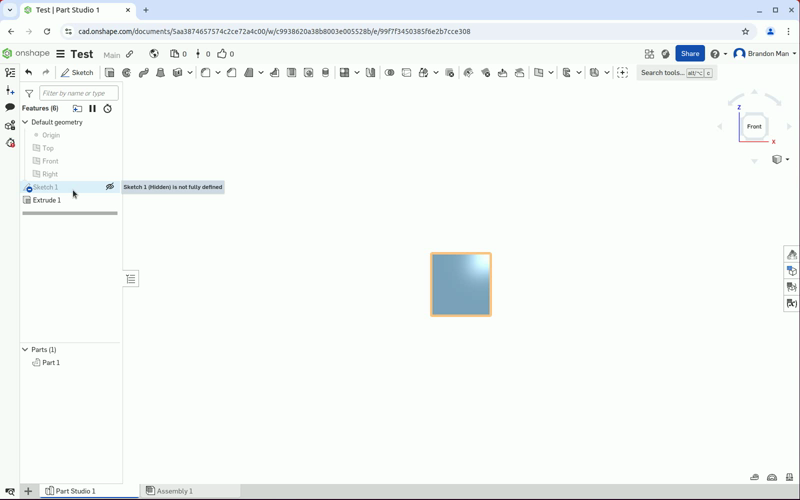
click(73, 189)
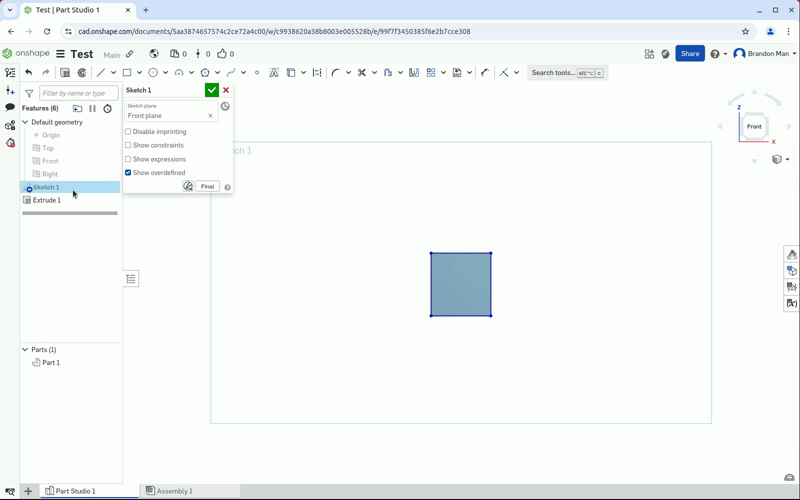
mouse_move(229, 92)
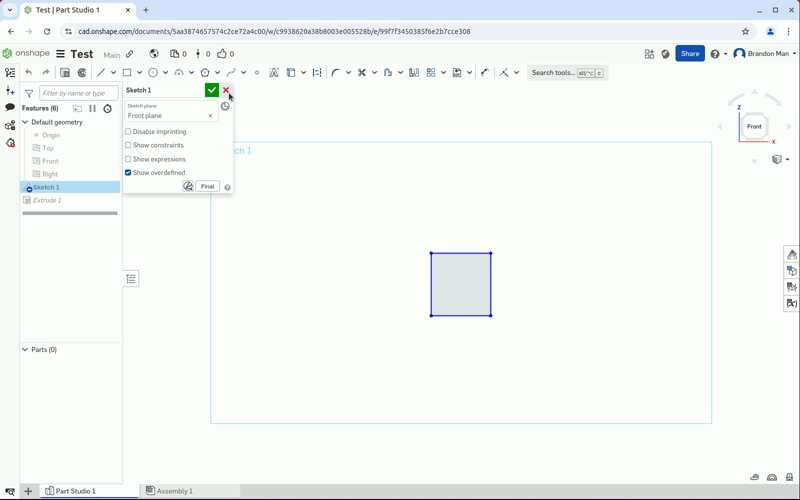
click(229, 92)
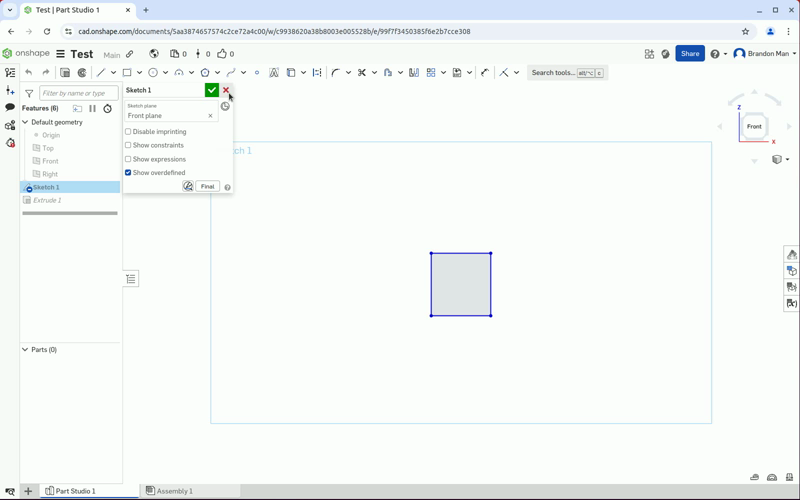
key(shift+s)
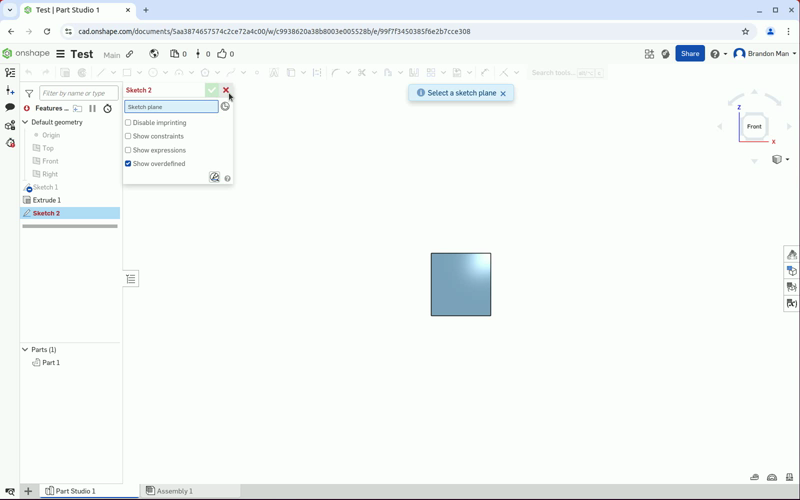
mouse_move(73, 163)
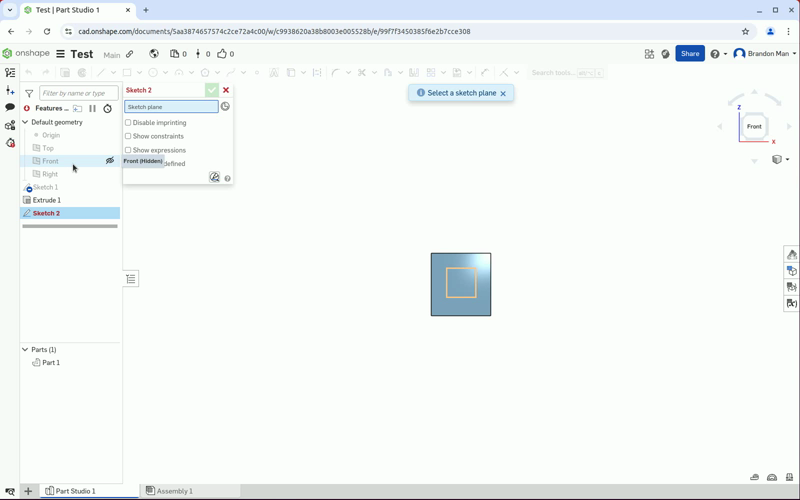
click(73, 163)
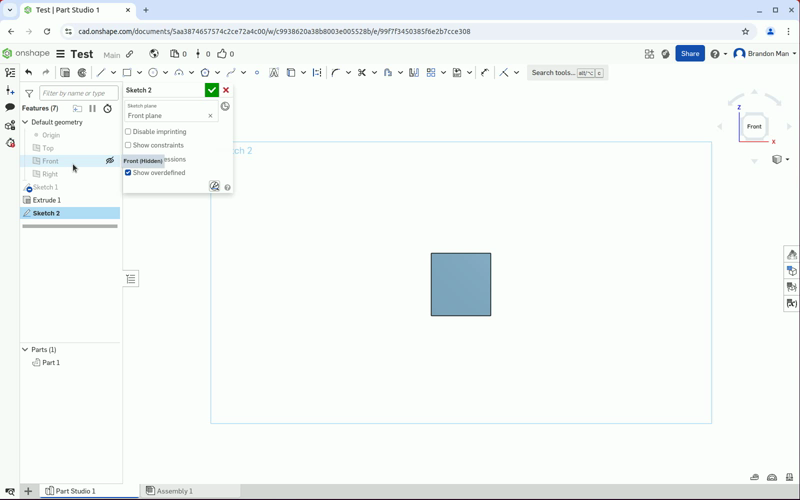
mouse_move(73, 352)
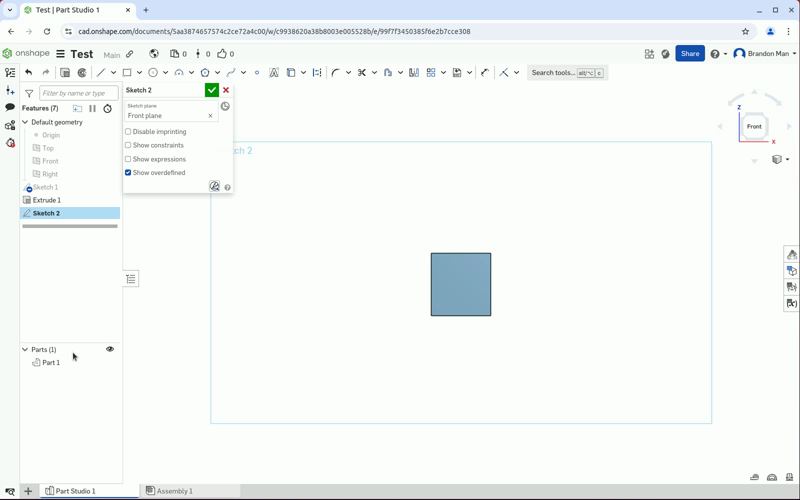
key(y)
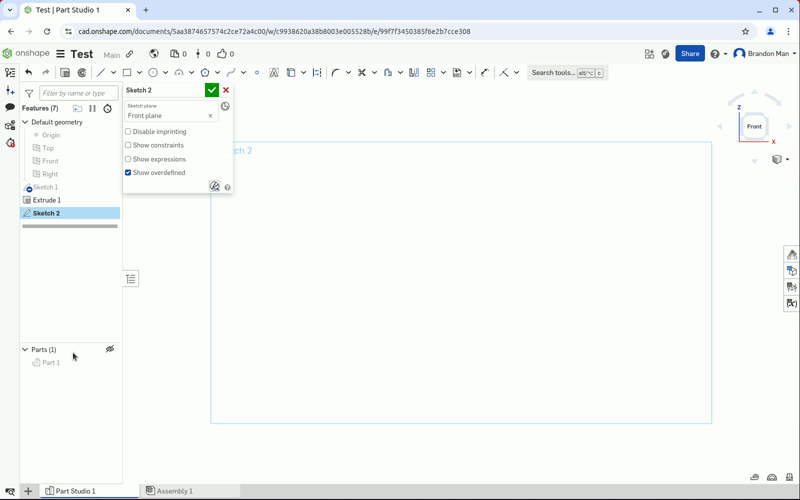
key(l)
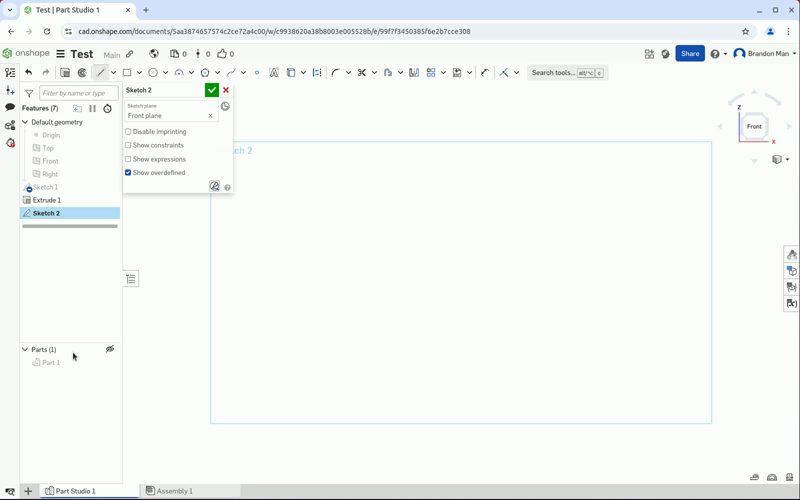
key_down(shift)
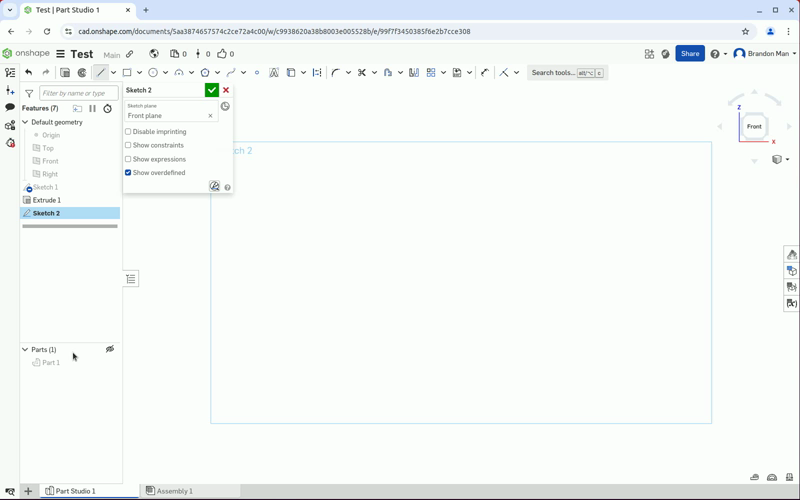
mouse_move(419, 271)
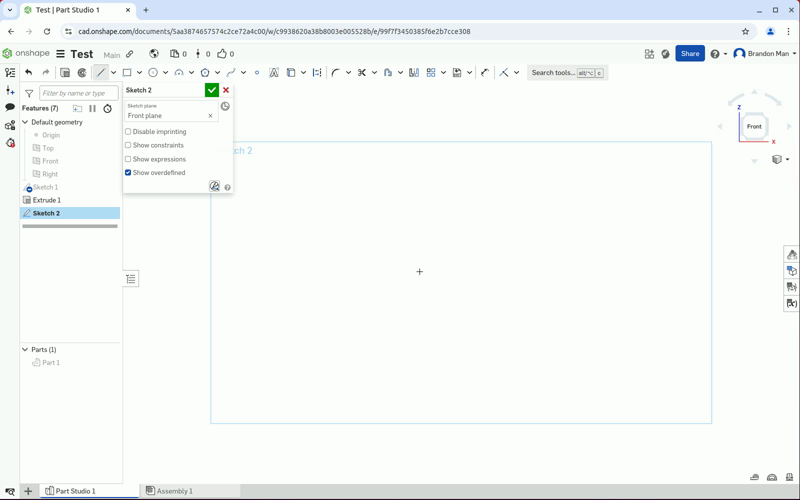
click(419, 271)
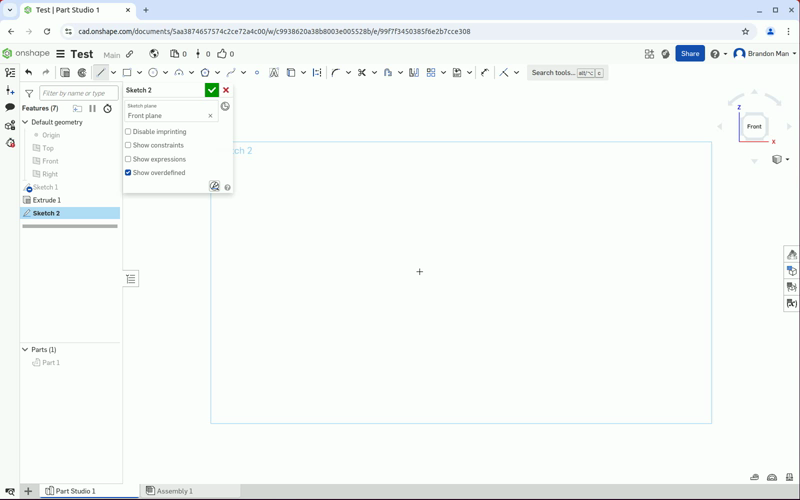
key_up(shift)
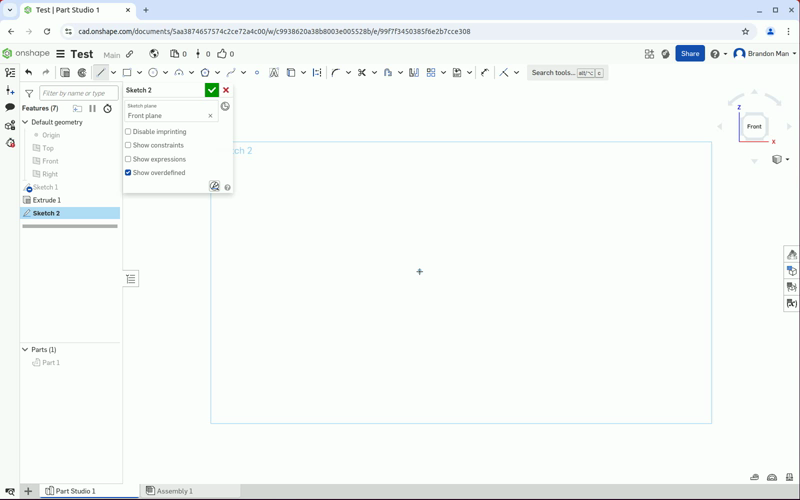
key_down(shift)
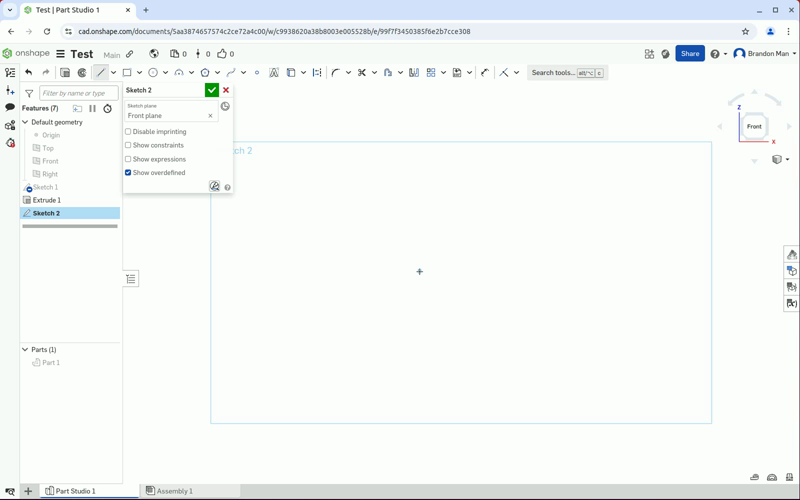
mouse_move(449, 271)
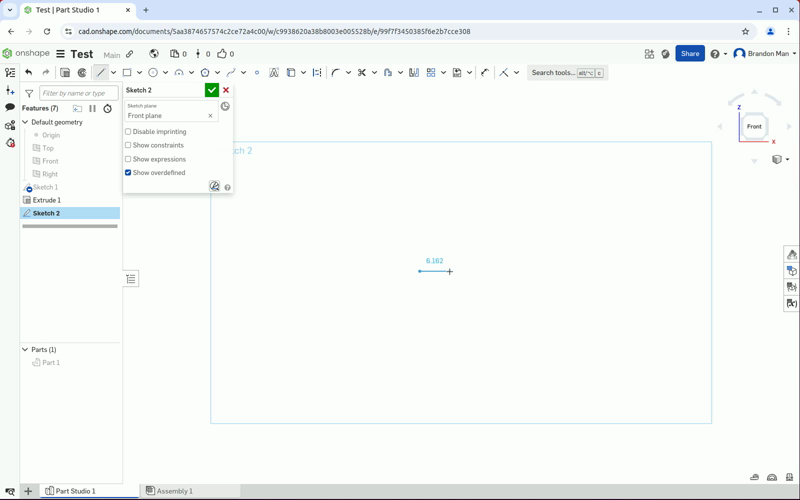
mouse_move(463, 271)
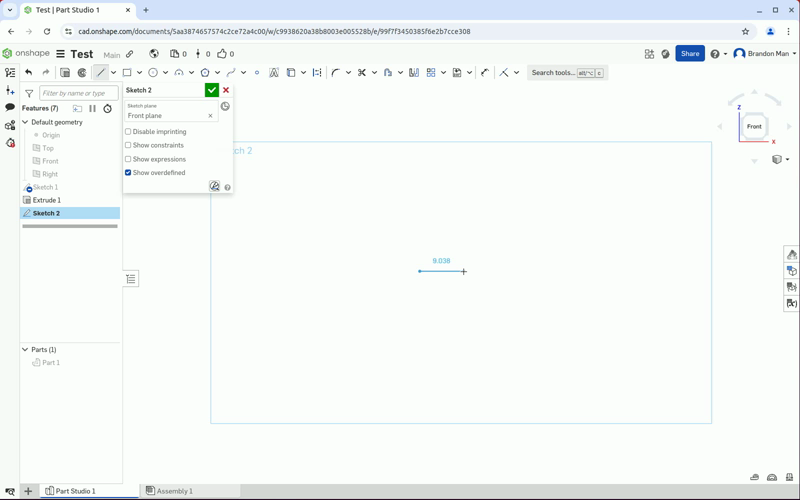
click(463, 271)
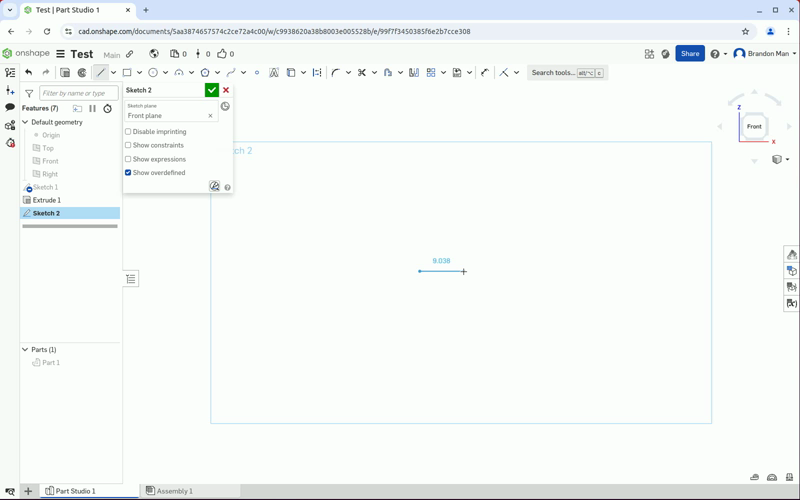
key_up(shift)
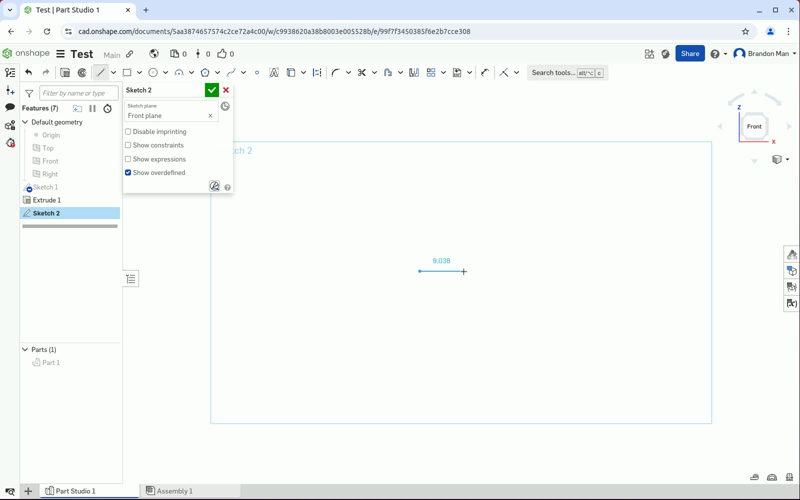
key_down(shift)
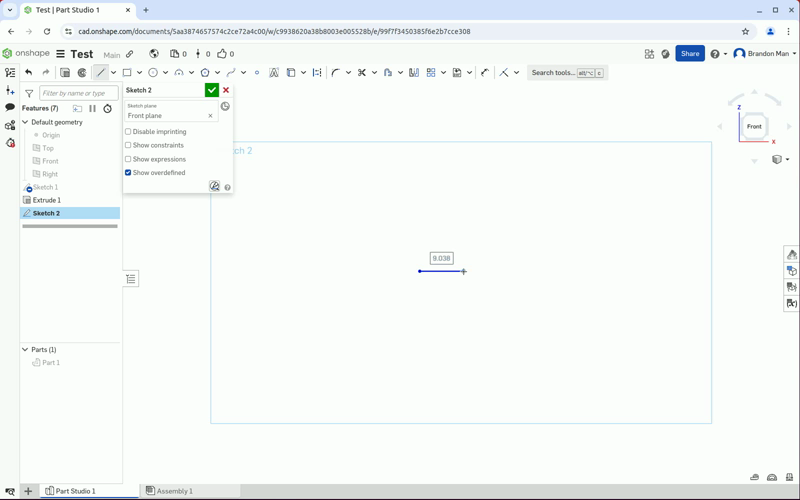
mouse_move(493, 271)
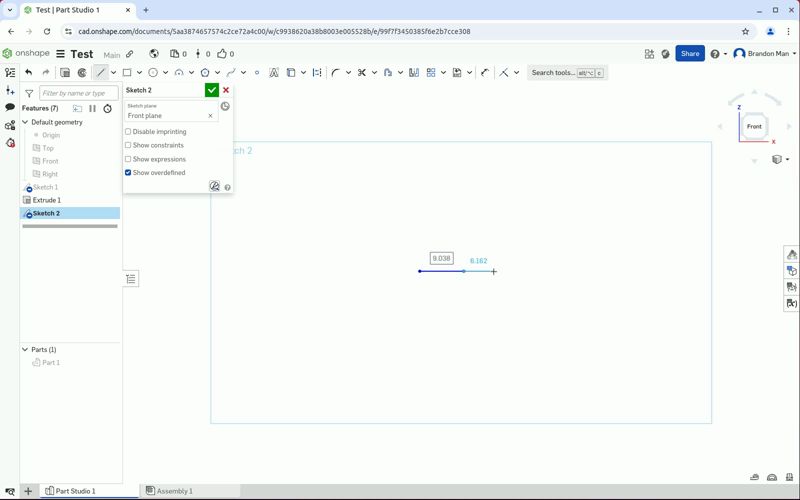
mouse_move(463, 244)
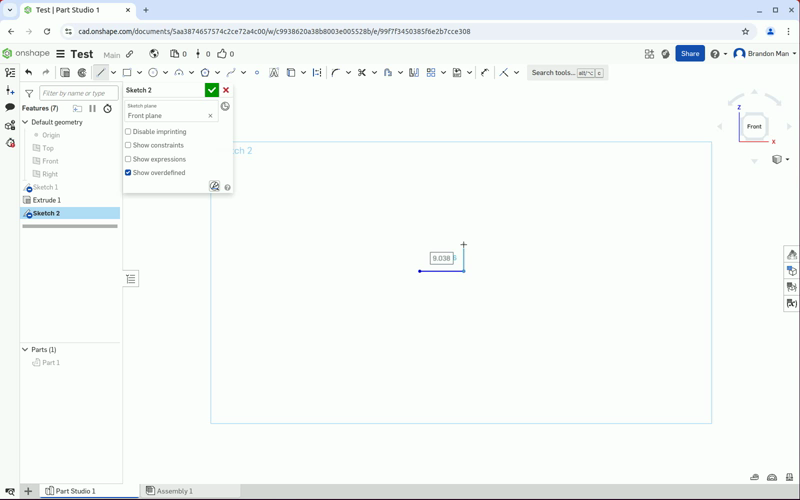
click(463, 244)
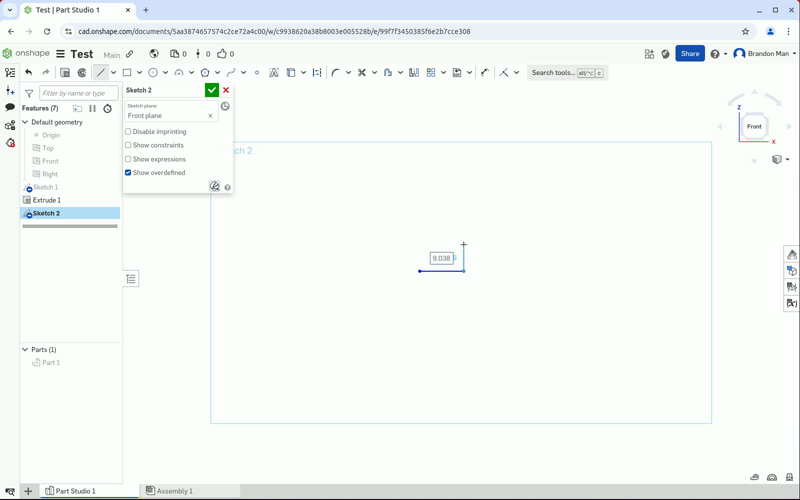
key_up(shift)
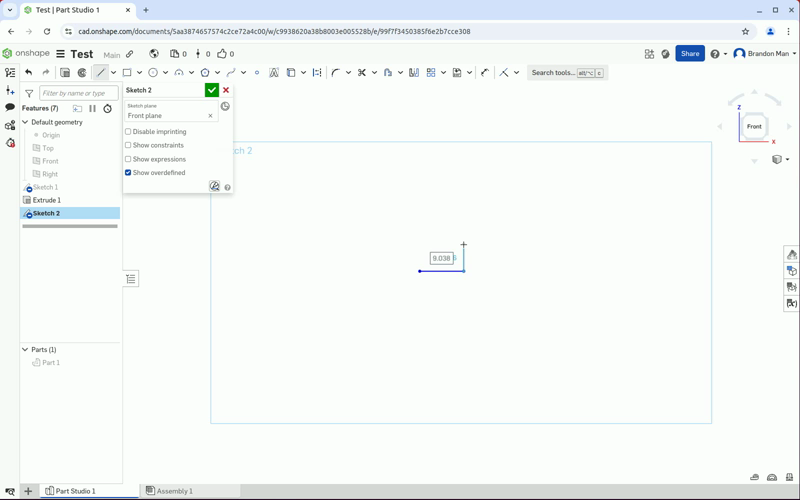
key_down(shift)
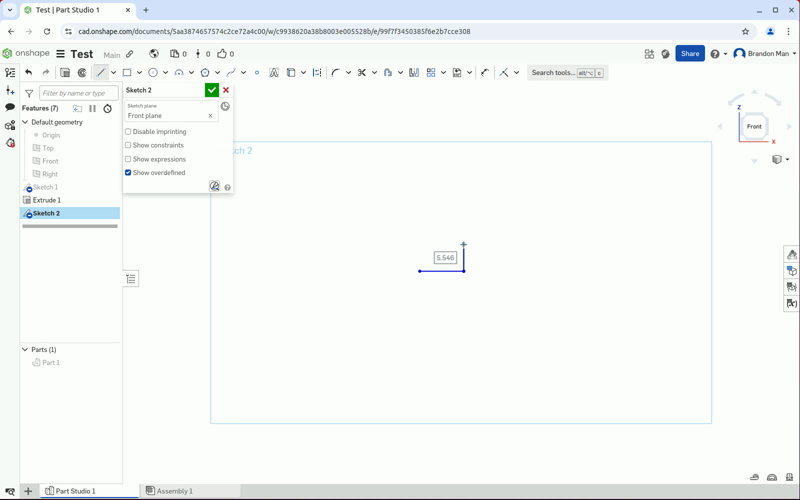
mouse_move(493, 244)
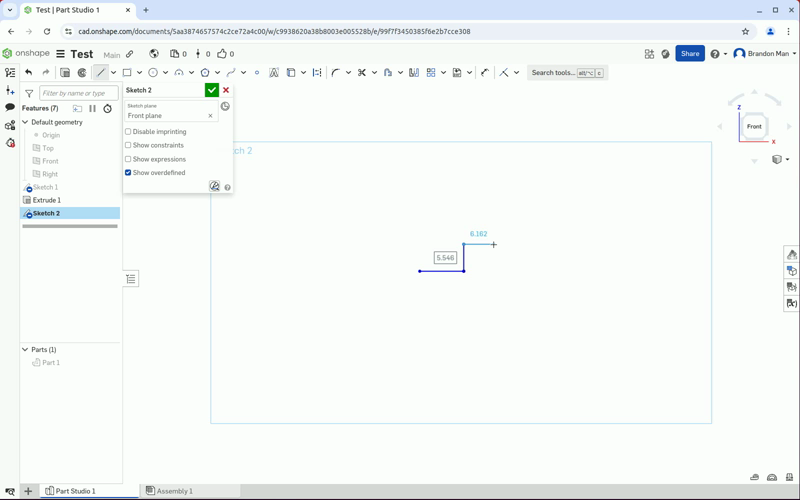
mouse_move(419, 244)
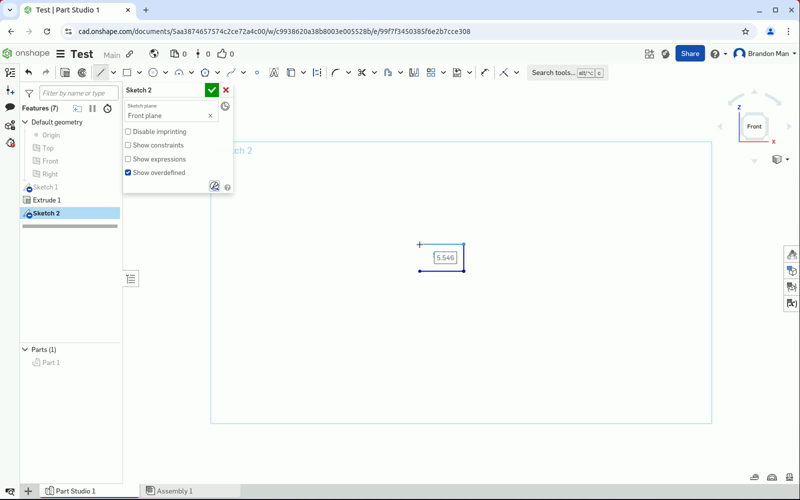
click(419, 244)
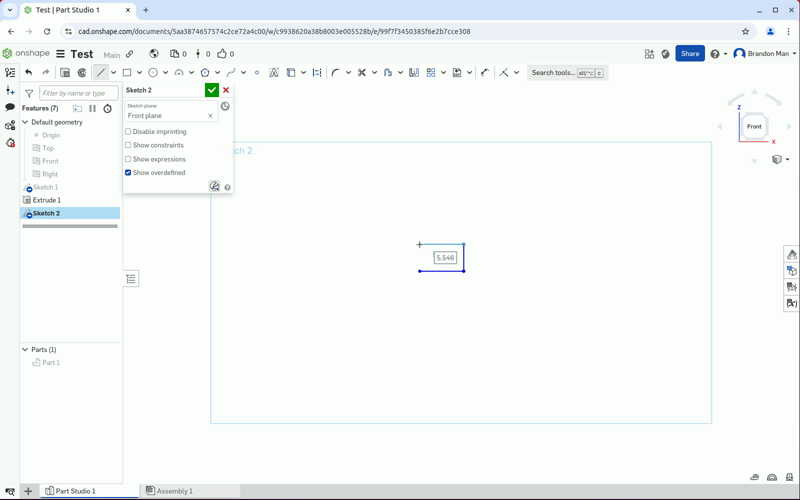
key_up(shift)
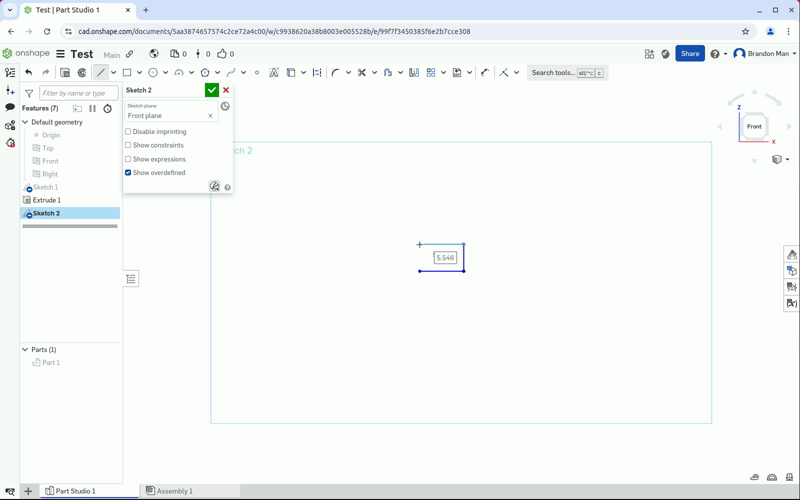
mouse_move(449, 244)
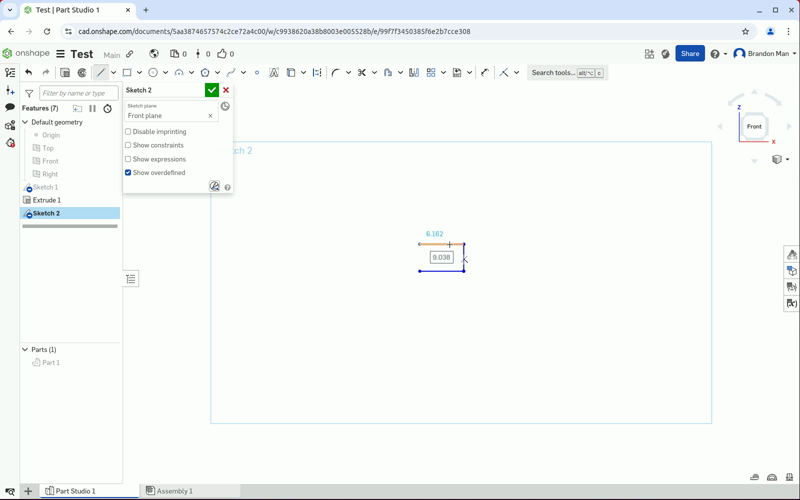
key_down(shift)
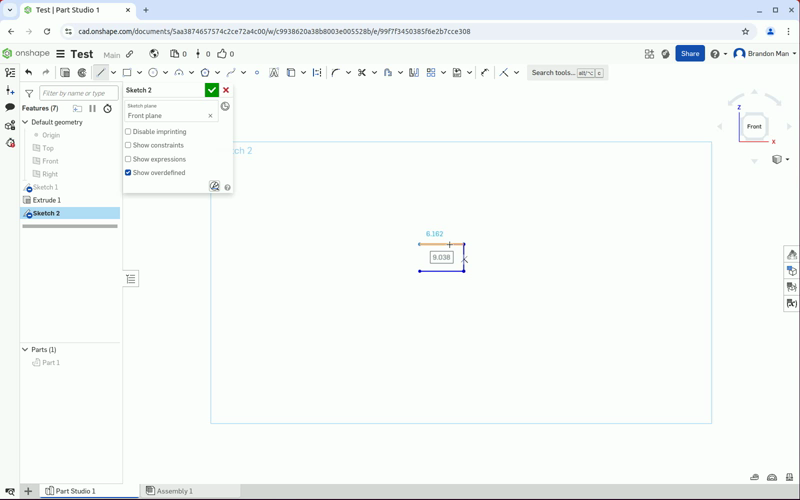
mouse_move(419, 271)
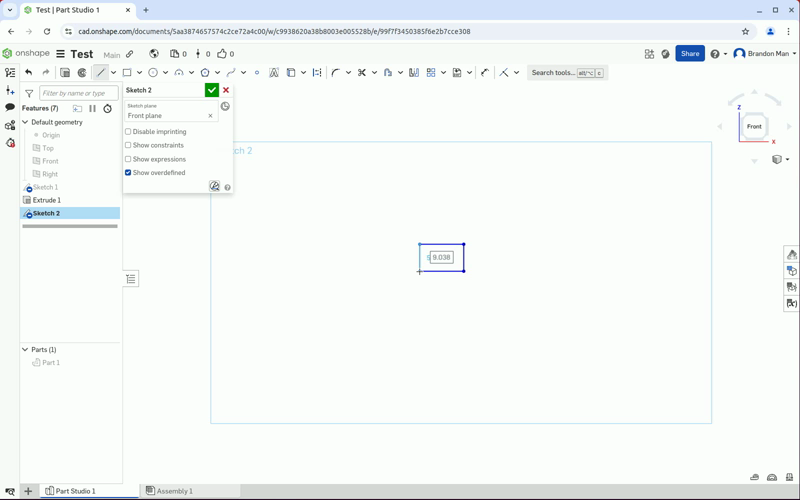
key_up(shift)
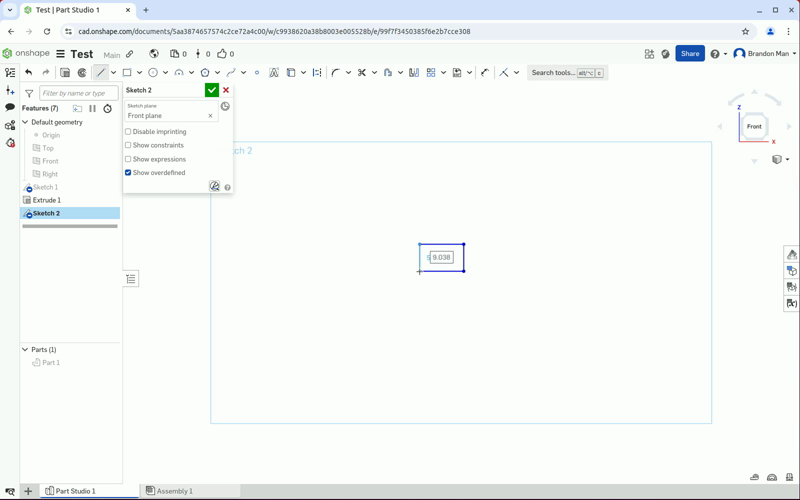
click(419, 271)
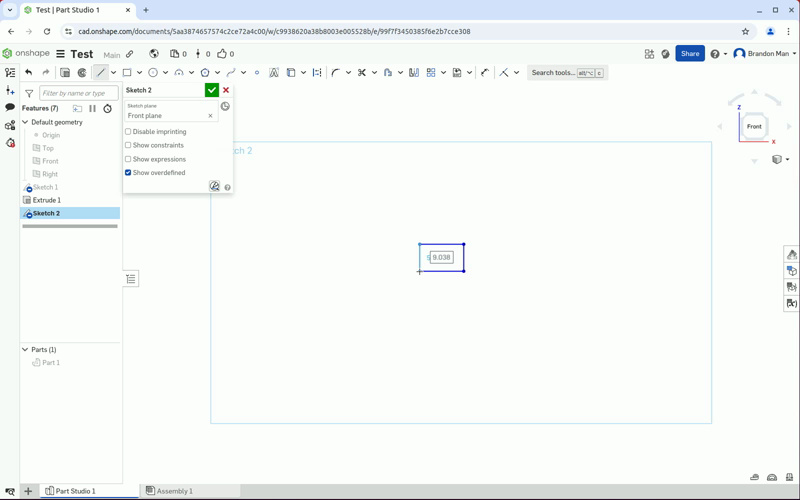
key(esc)
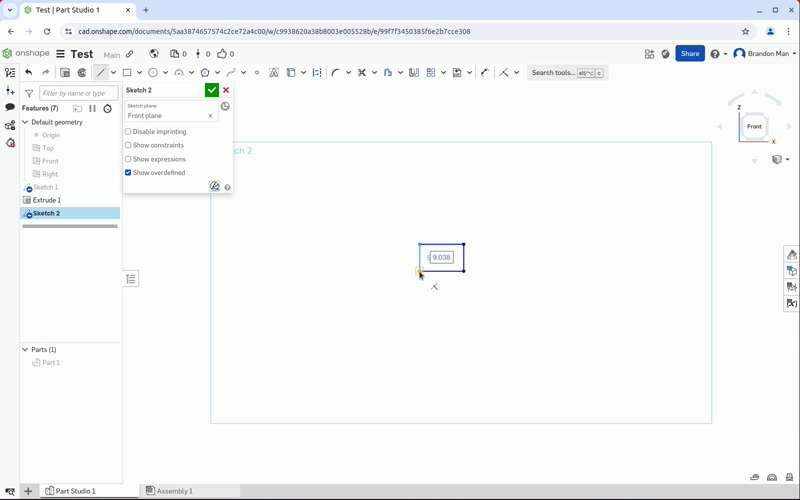
mouse_move(452, 246)
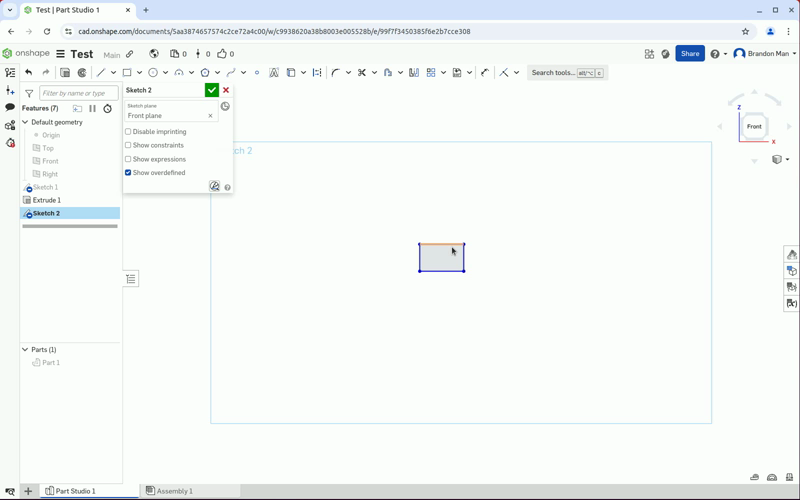
scroll(6)
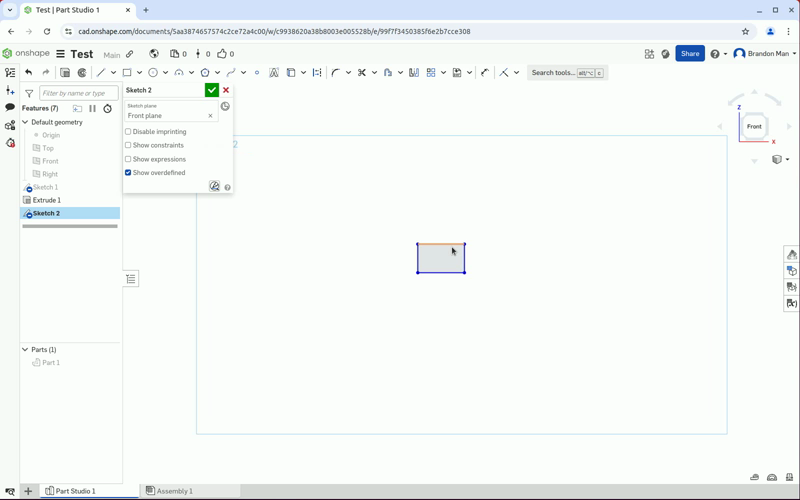
scroll(6)
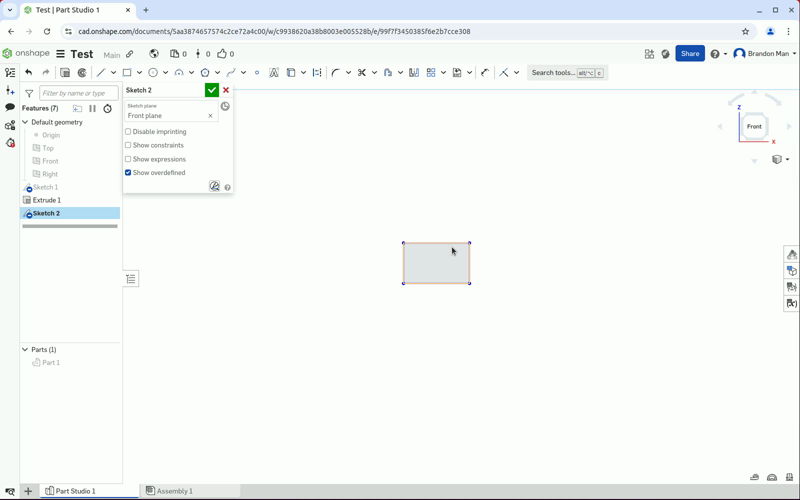
scroll(6)
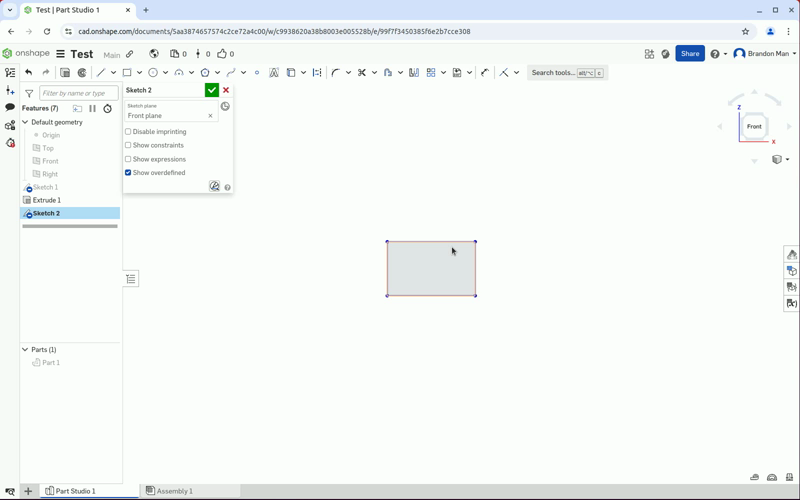
scroll(6)
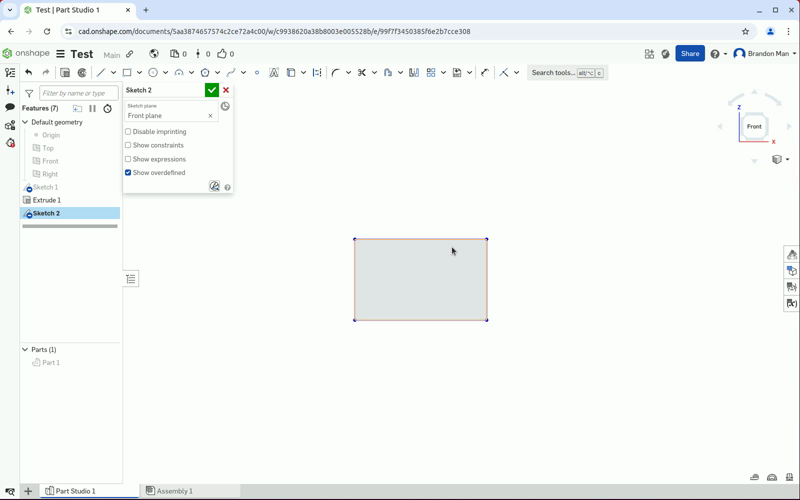
scroll(6)
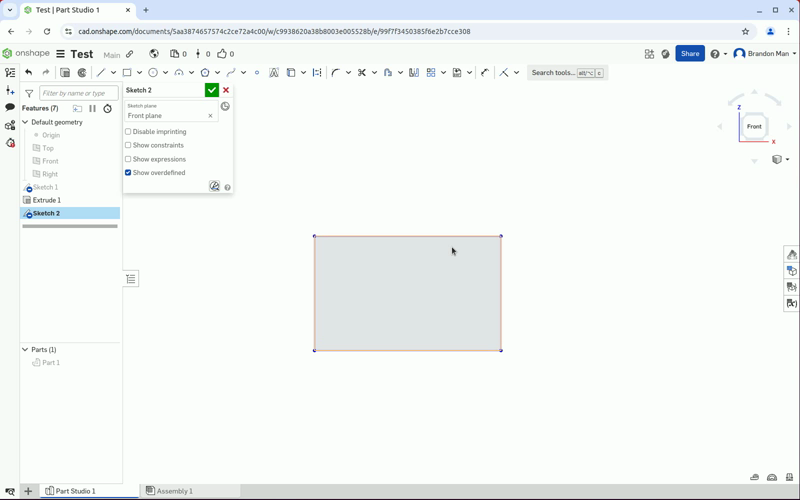
scroll(6)
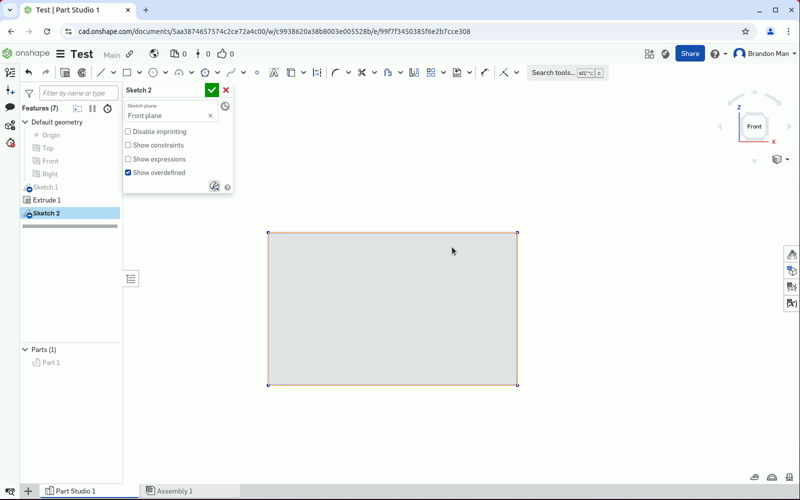
scroll(6)
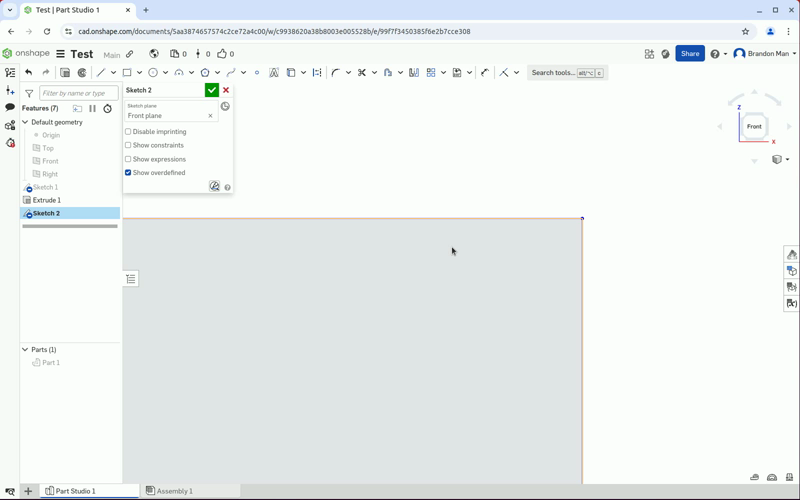
click(452, 246)
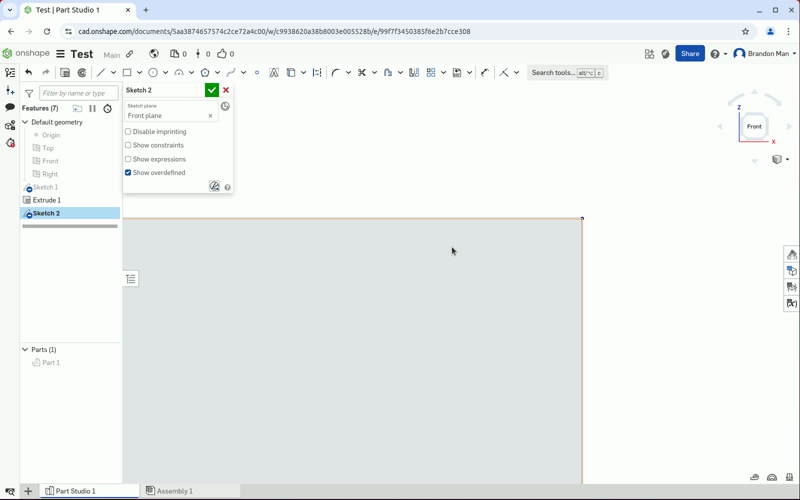
scroll(-6)
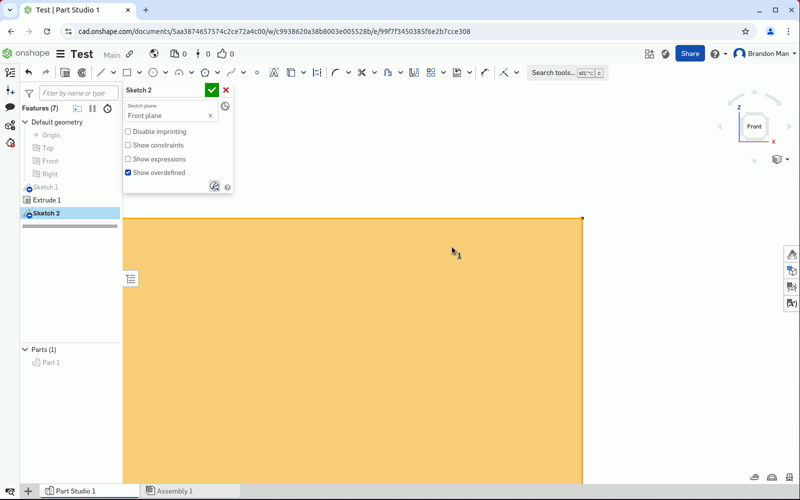
scroll(-6)
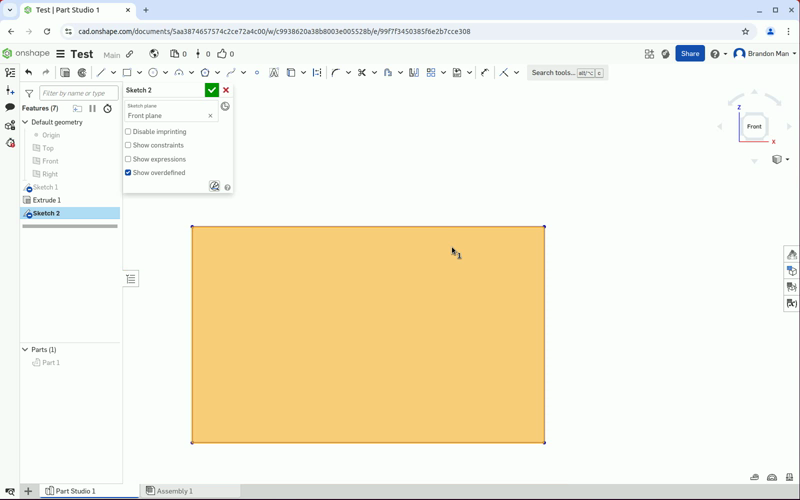
scroll(-6)
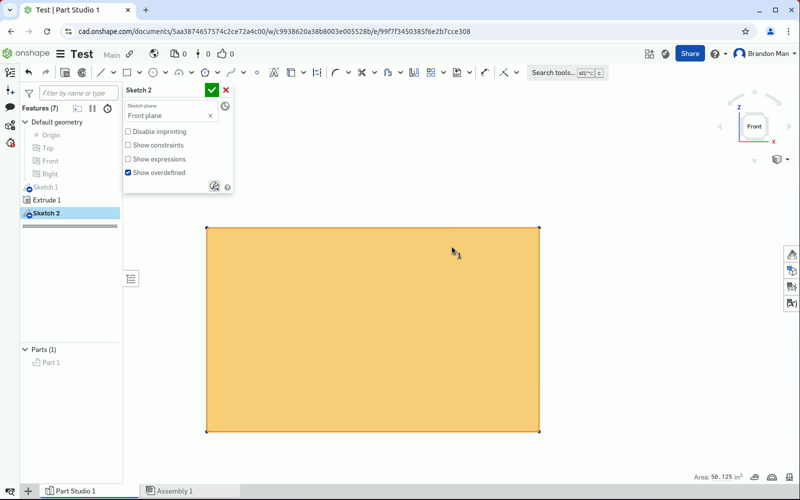
scroll(-6)
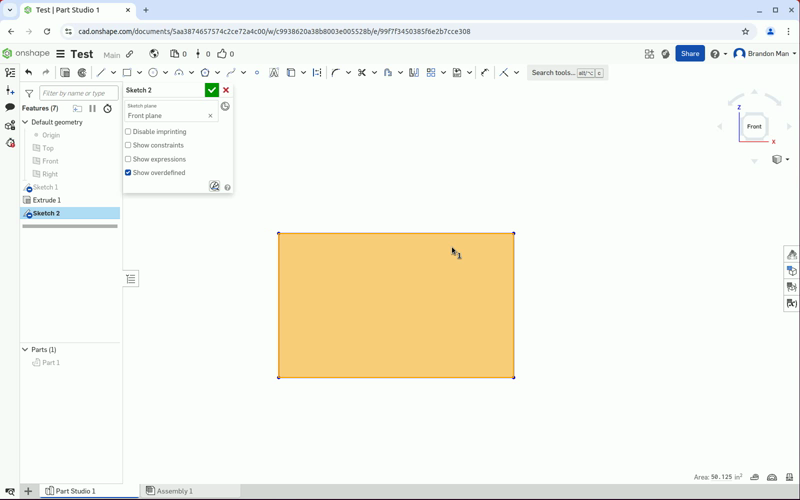
scroll(-6)
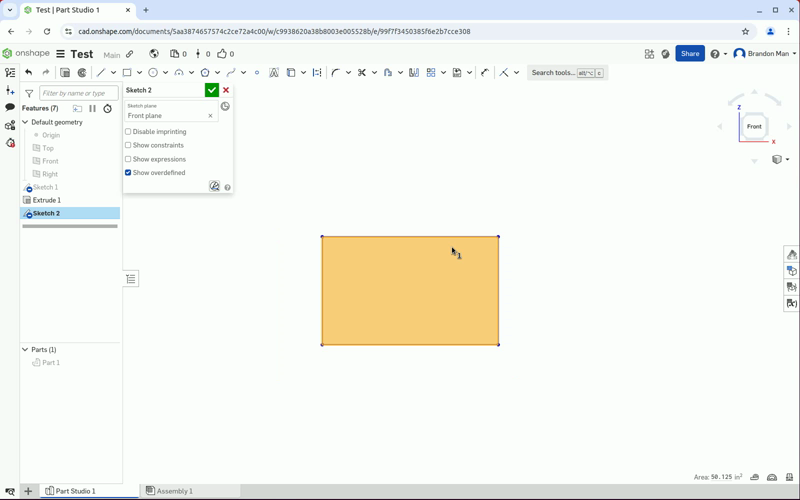
scroll(-6)
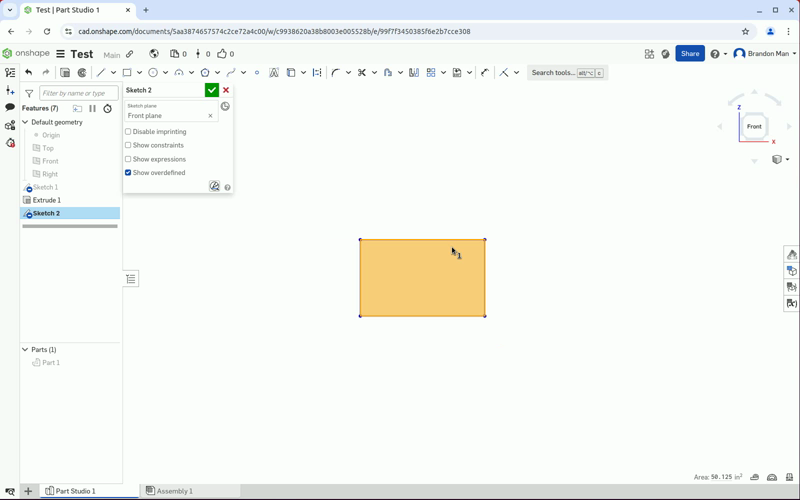
scroll(-6)
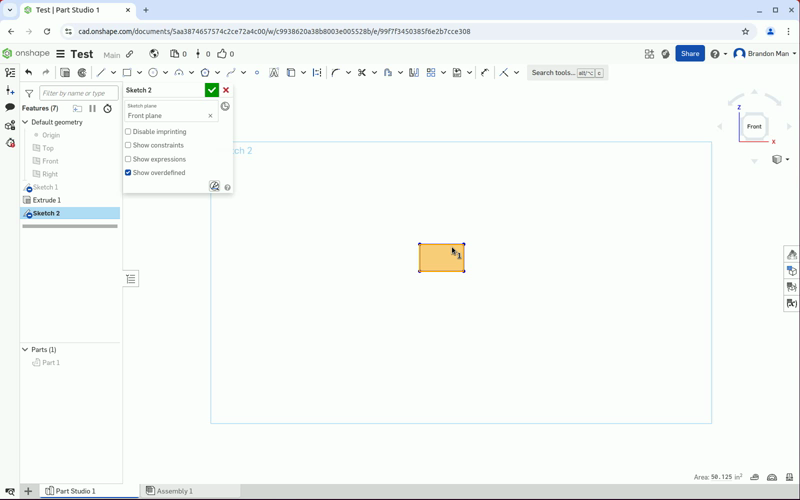
mouse_move(73, 352)
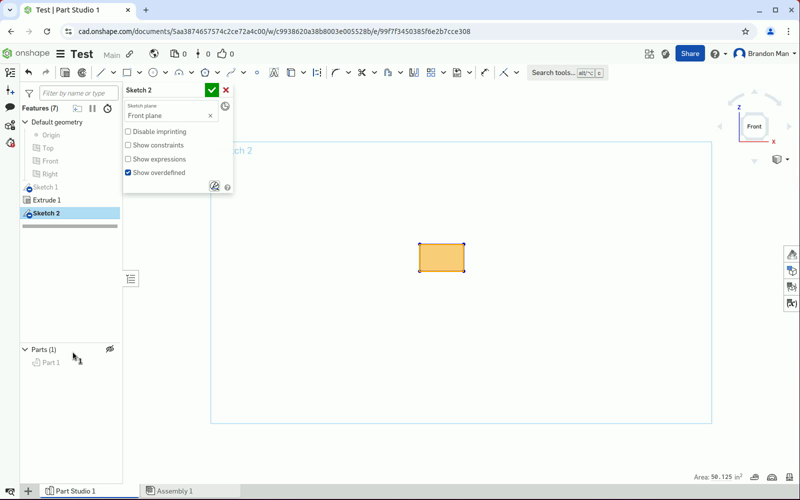
key(shift+y)
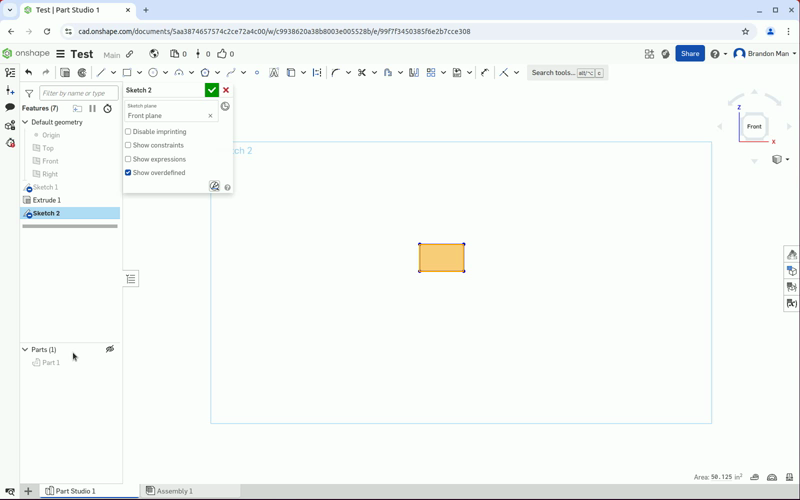
key(shift+e)
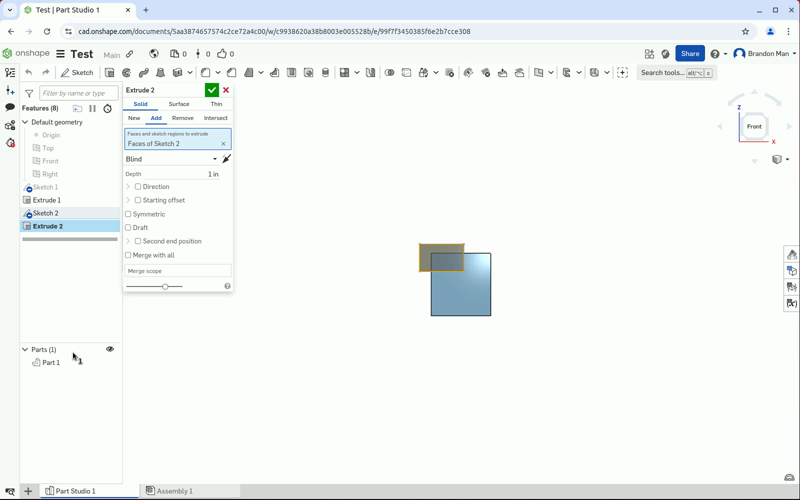
mouse_move(143, 106)
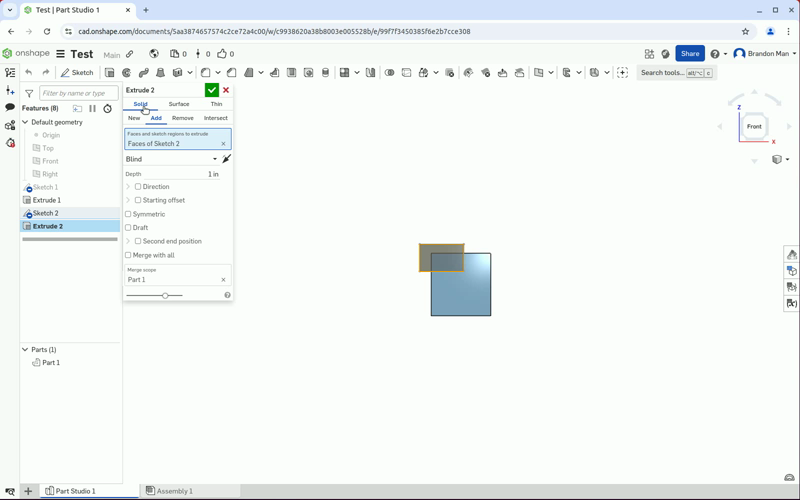
click(143, 106)
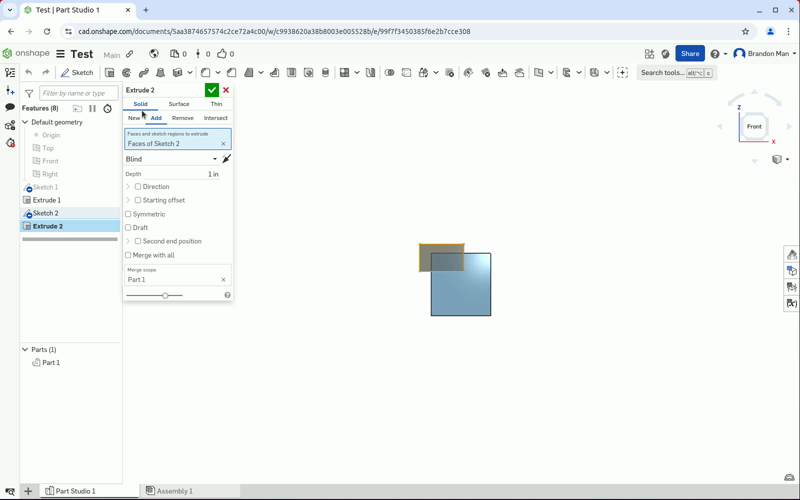
mouse_move(137, 120)
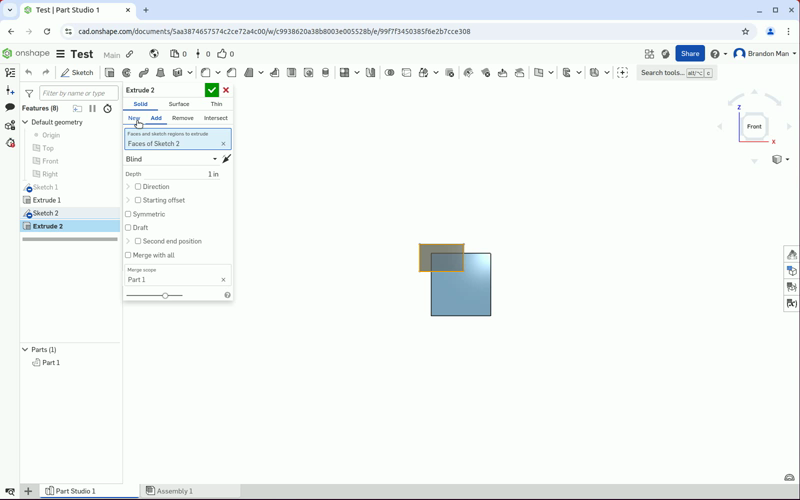
click(137, 120)
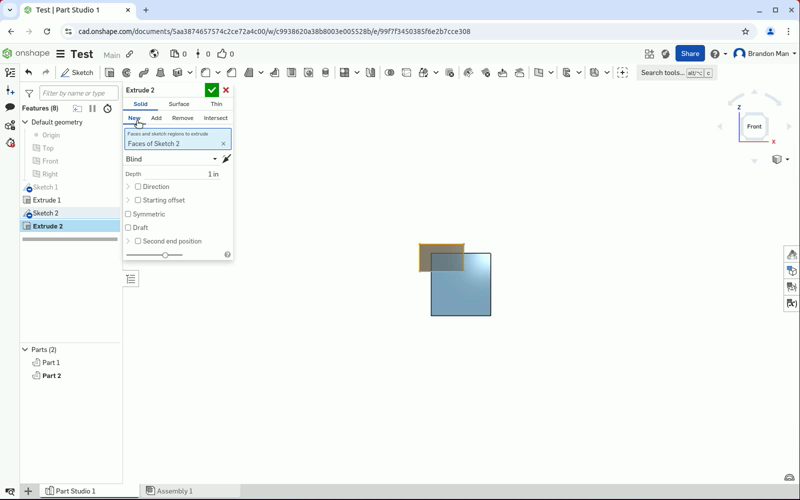
key(tab, 4)
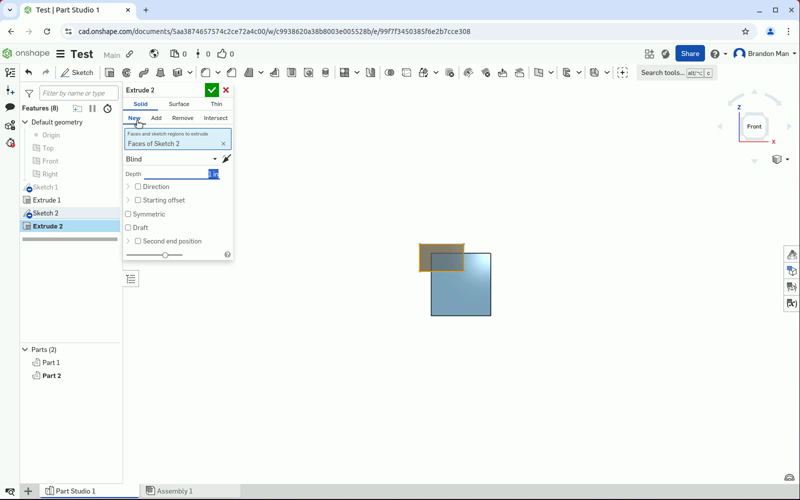
text(14.202)
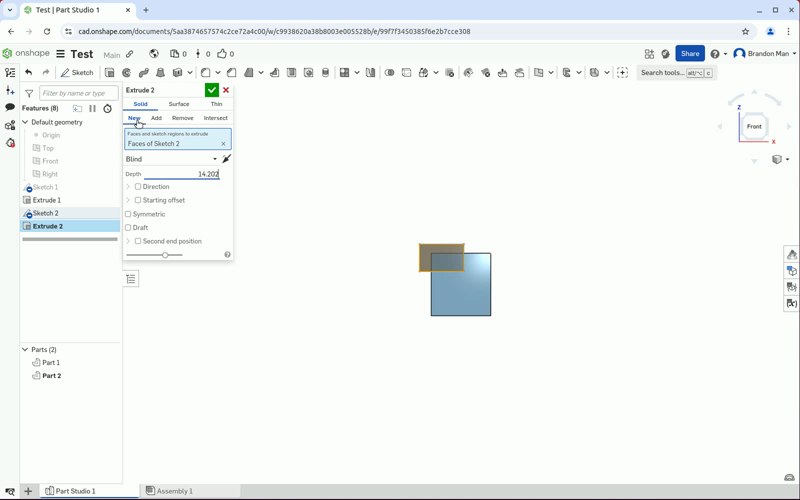
key(enter)
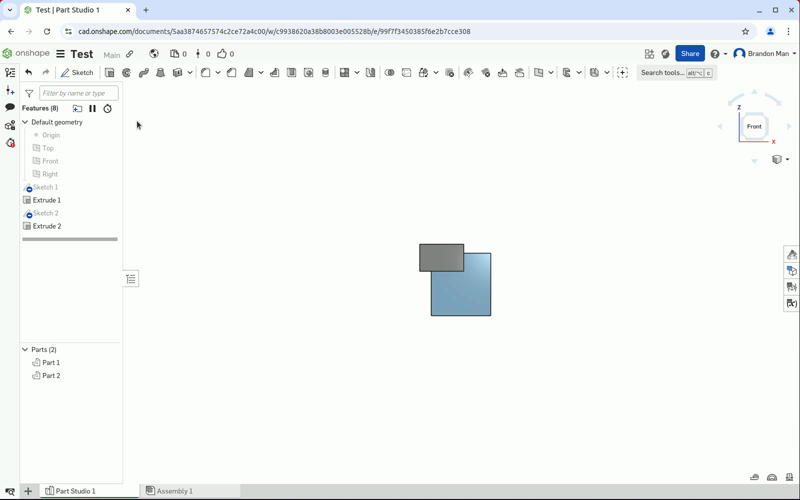
key(shift+h)
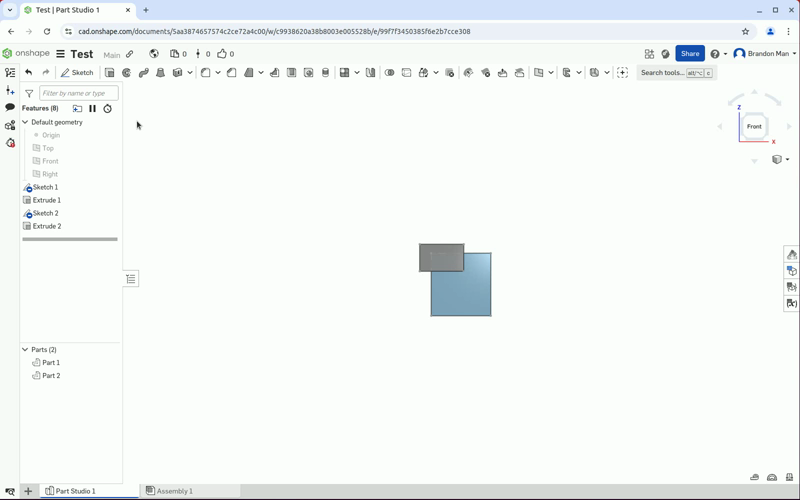
key(shift+h)
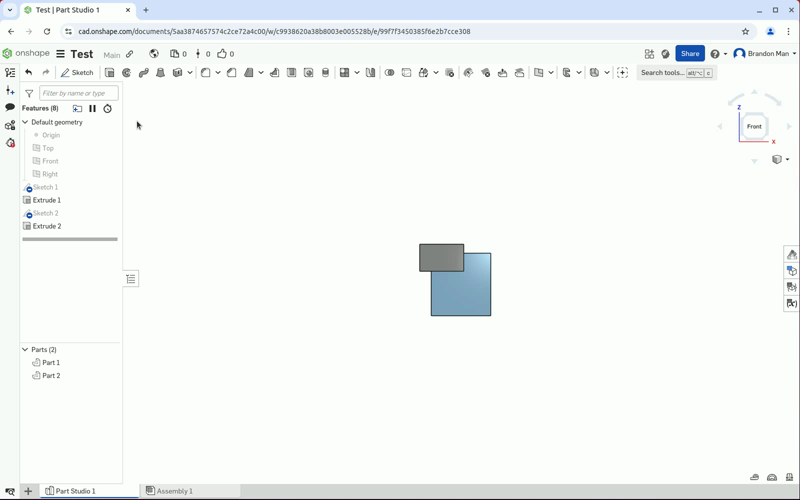
mouse_move(73, 189)
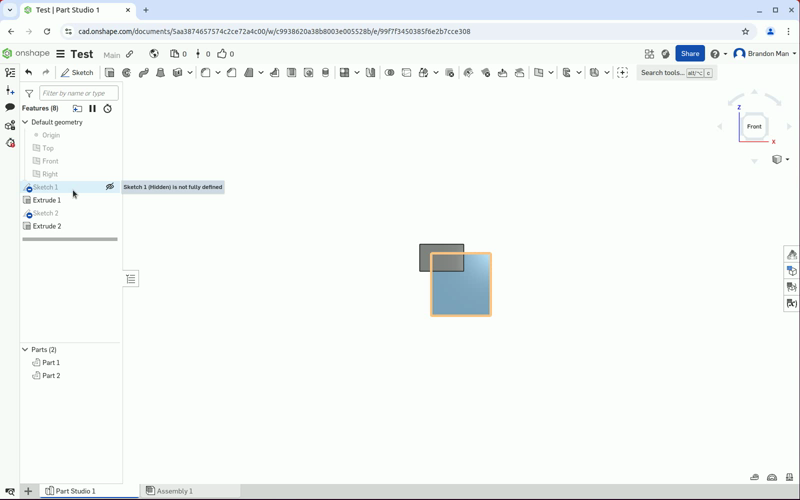
click(73, 189)
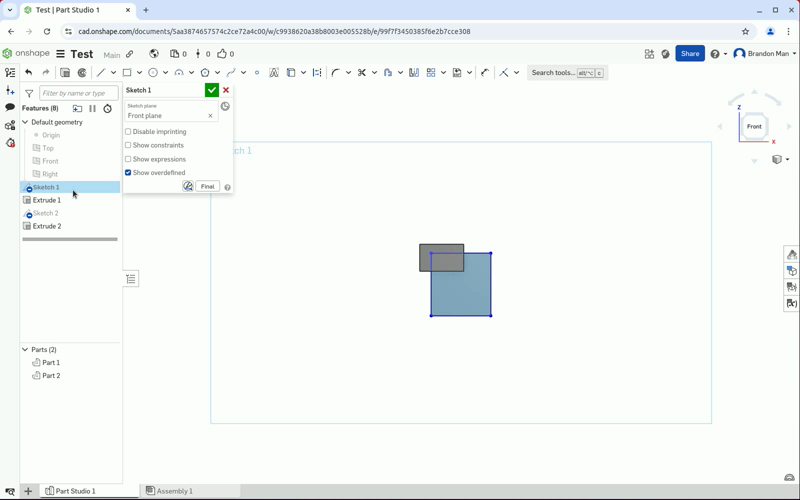
mouse_move(229, 92)
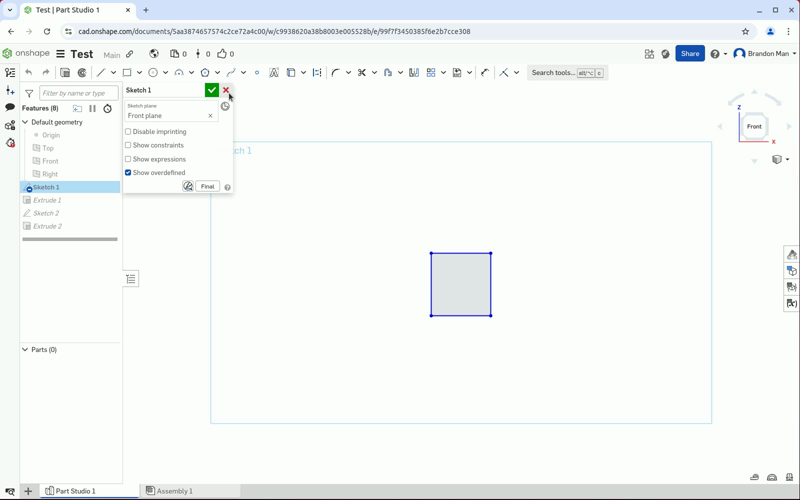
click(229, 92)
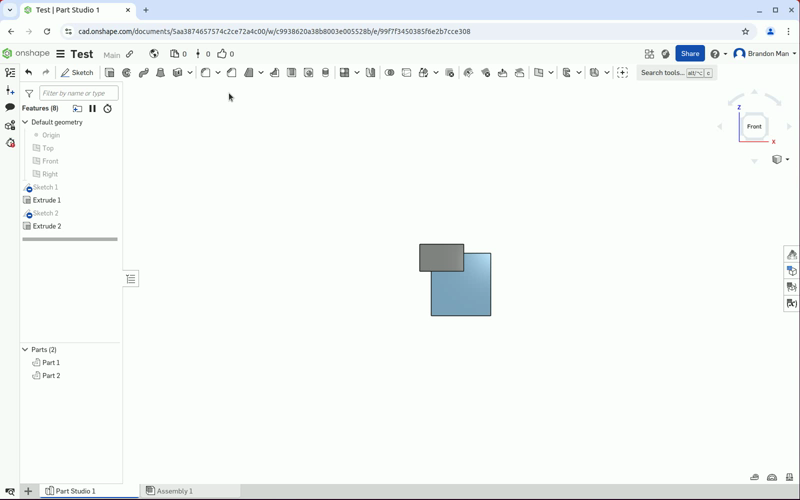
mouse_move(73, 352)
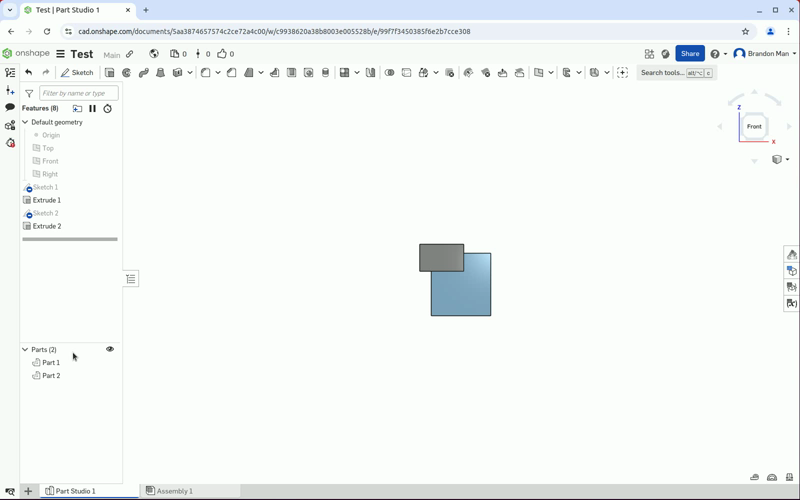
key(y)
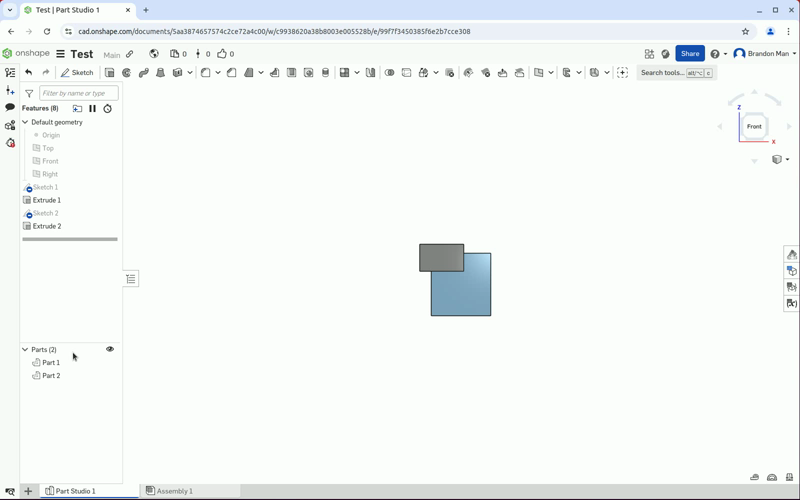
key(shift+p)
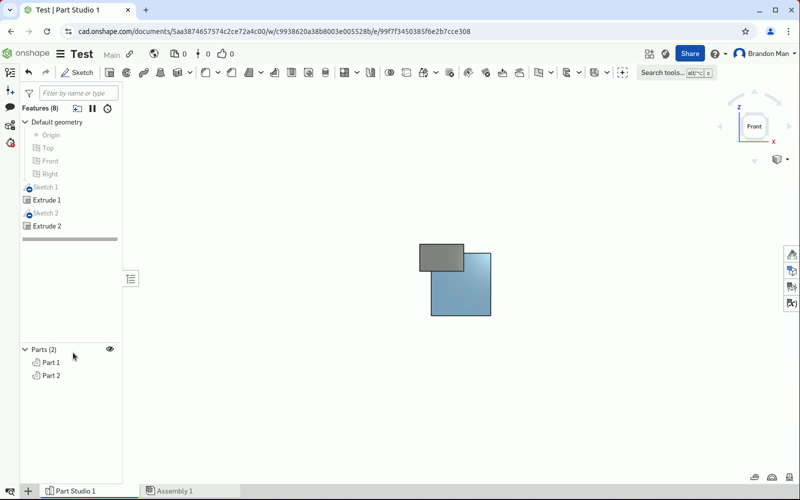
key(space)
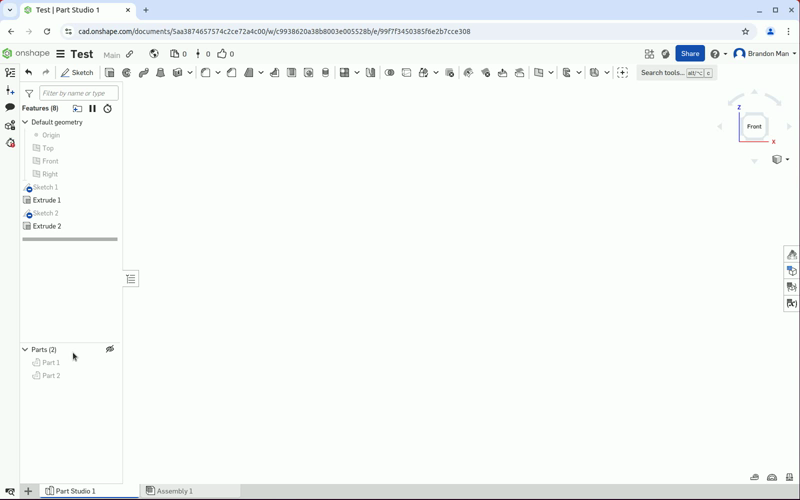
key_down(shift)
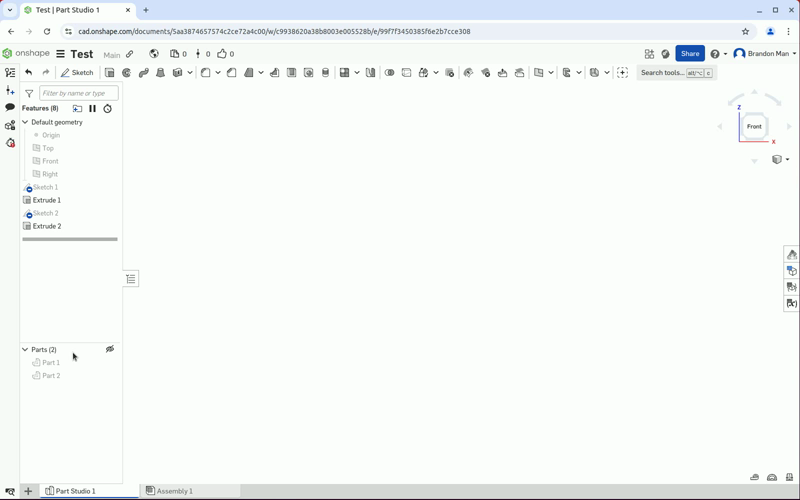
key(down)
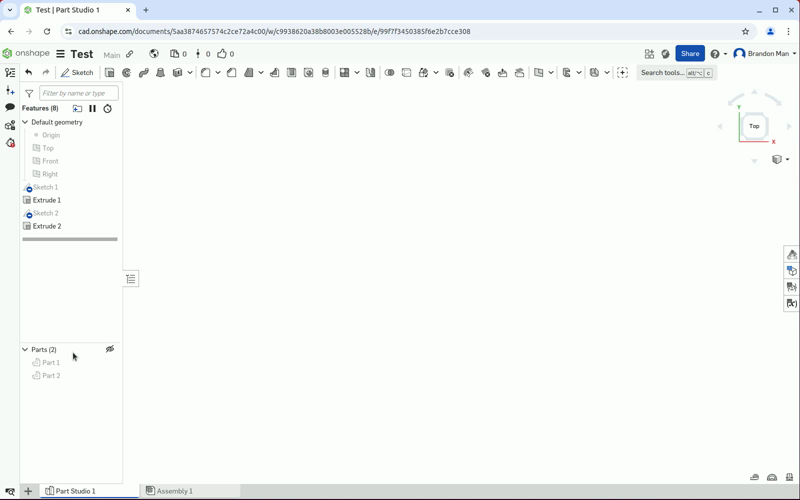
key_up(shift)
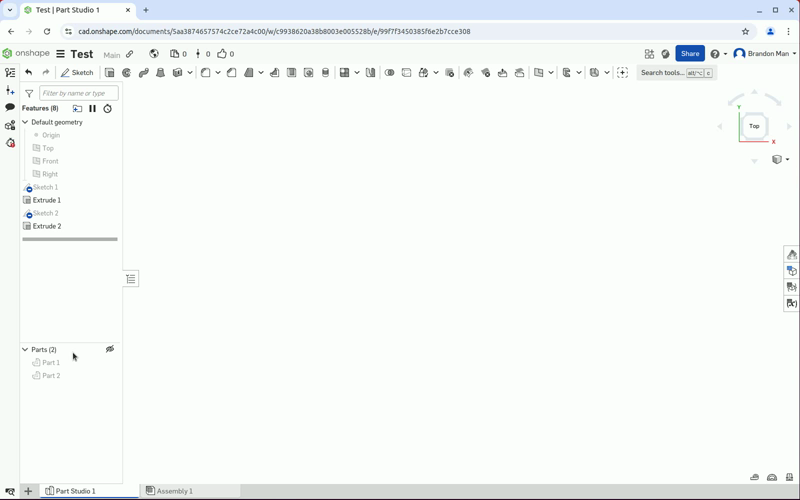
mouse_move(73, 352)
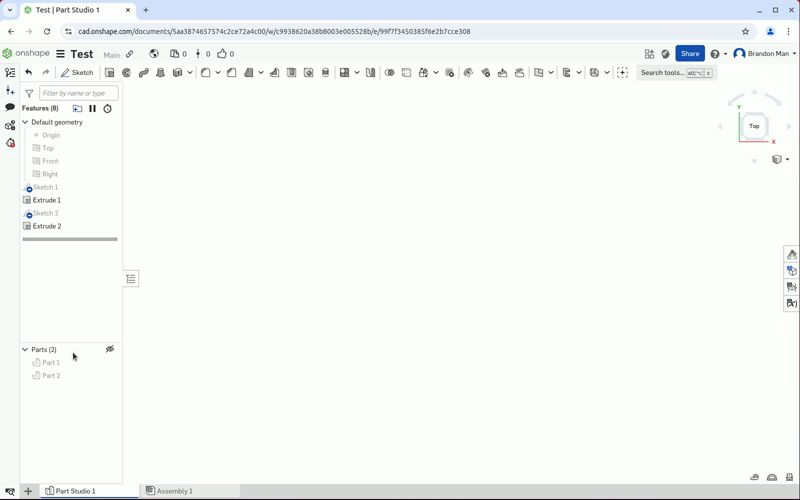
key(shift+y)
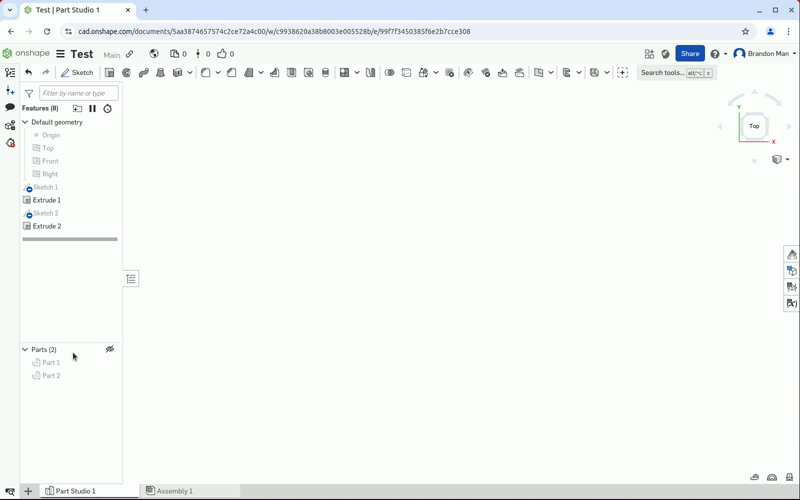
key(shift+s)
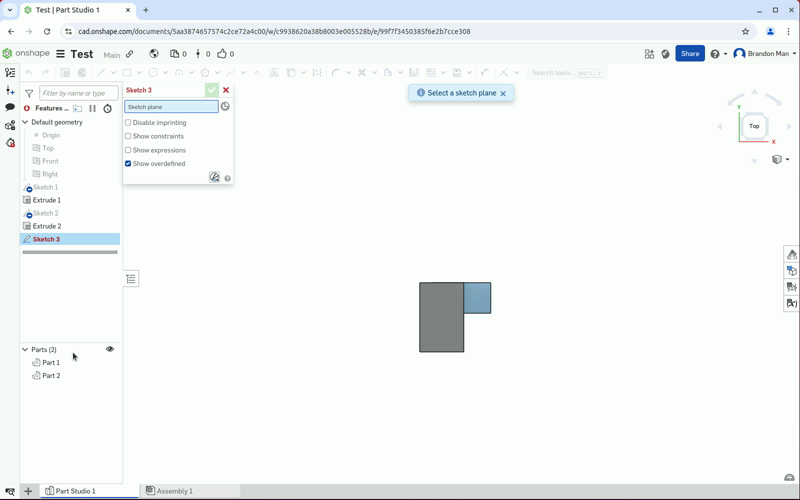
mouse_move(73, 150)
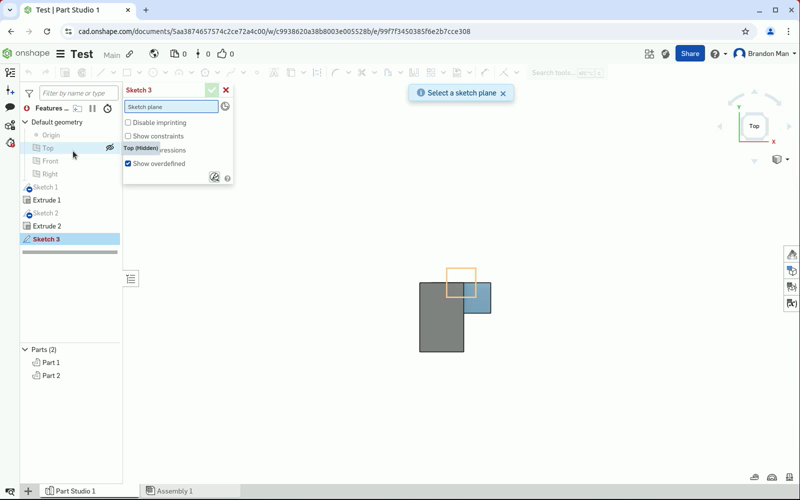
click(73, 150)
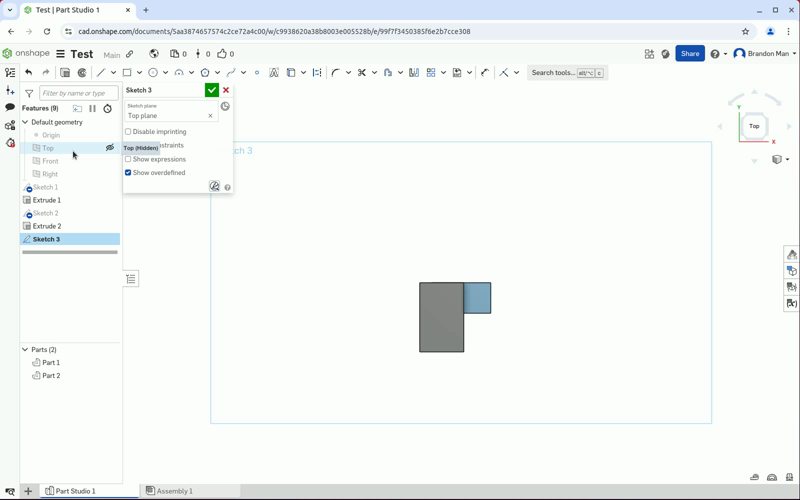
mouse_move(73, 352)
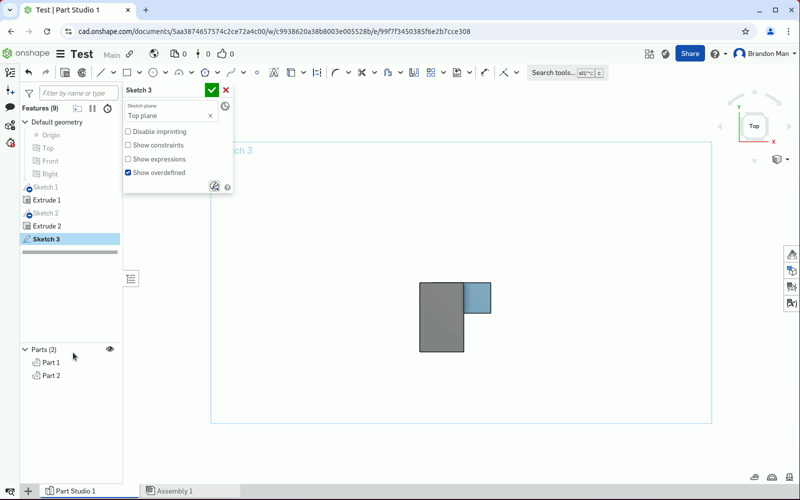
key(y)
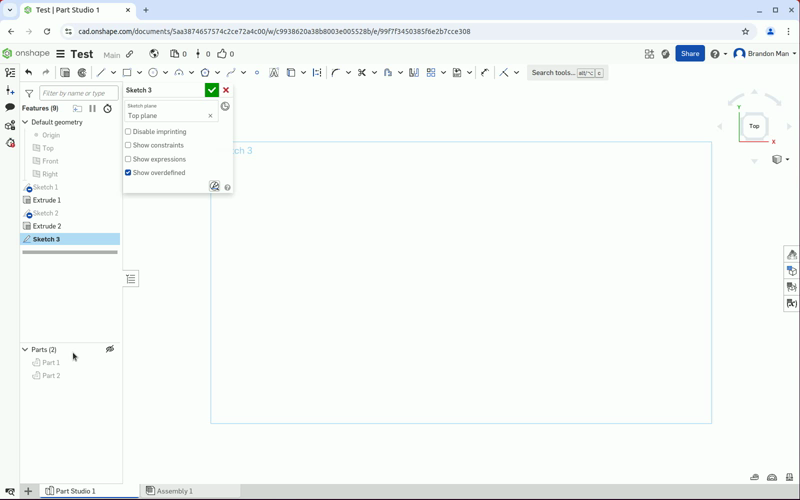
key(l)
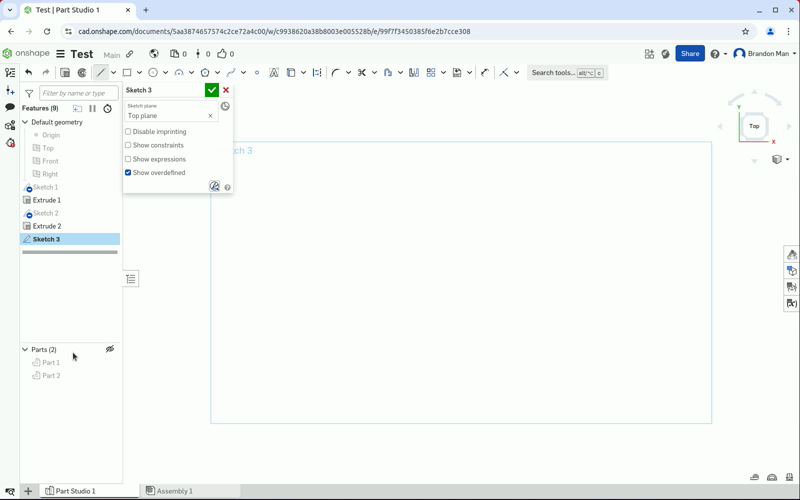
key_down(shift)
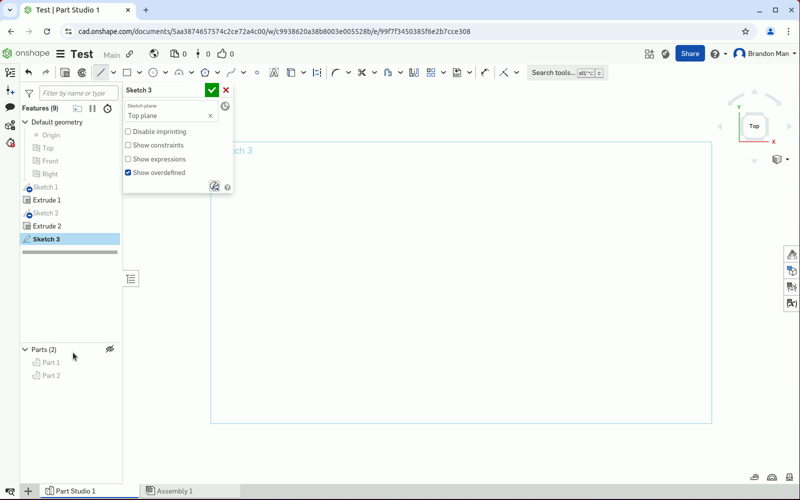
mouse_move(383, 274)
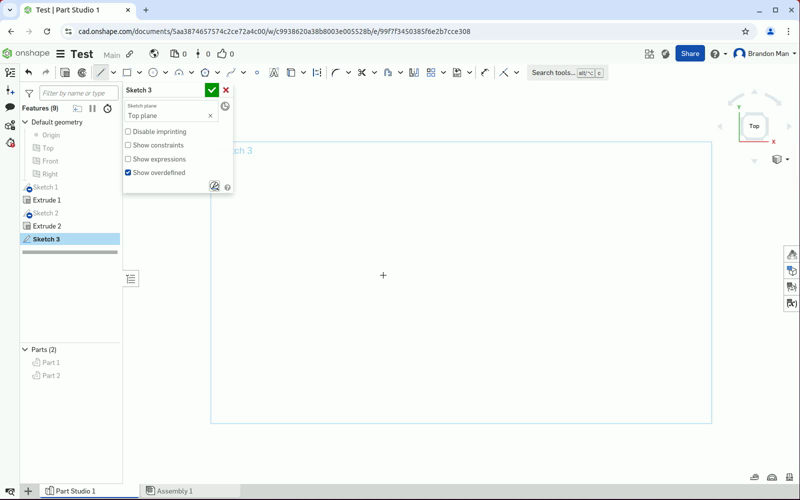
click(383, 274)
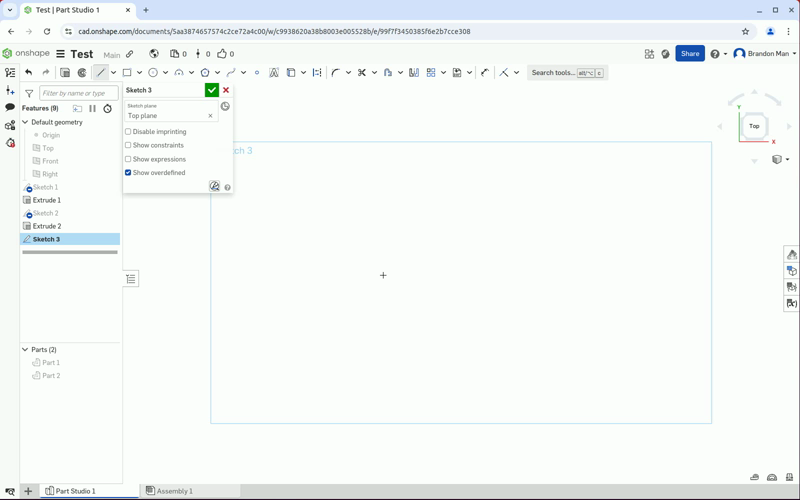
key_up(shift)
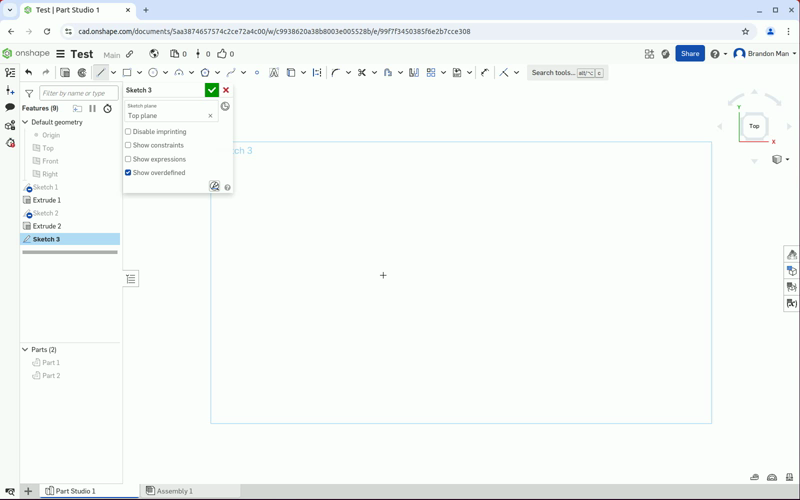
key_down(shift)
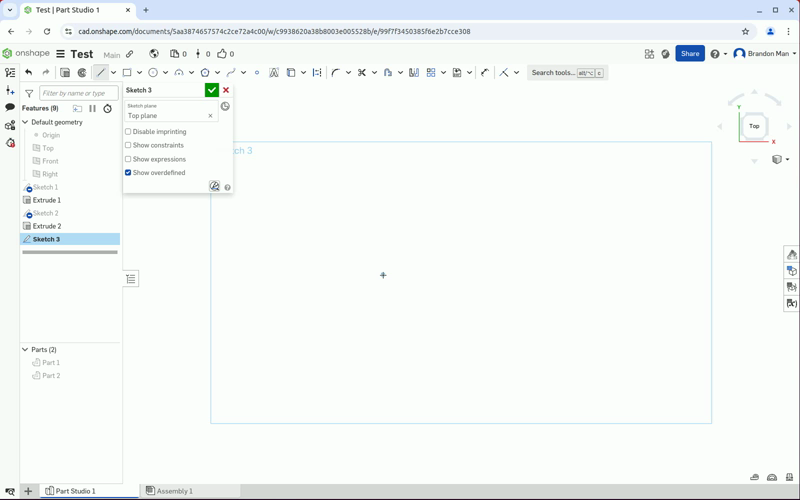
mouse_move(454, 274)
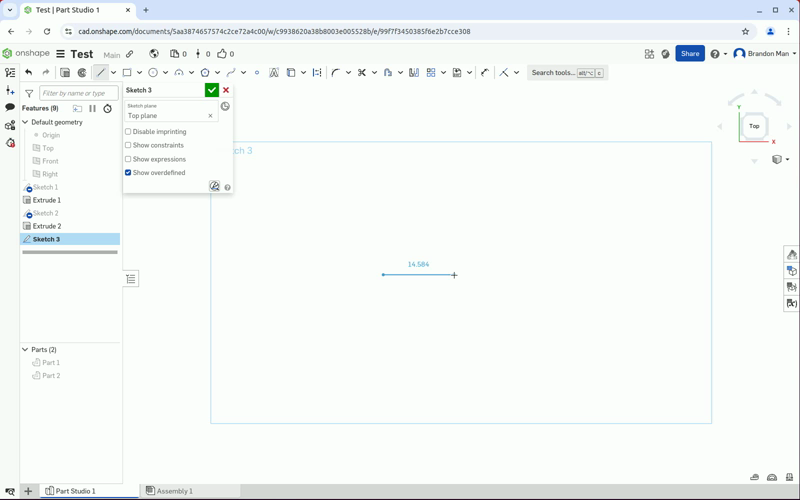
click(454, 274)
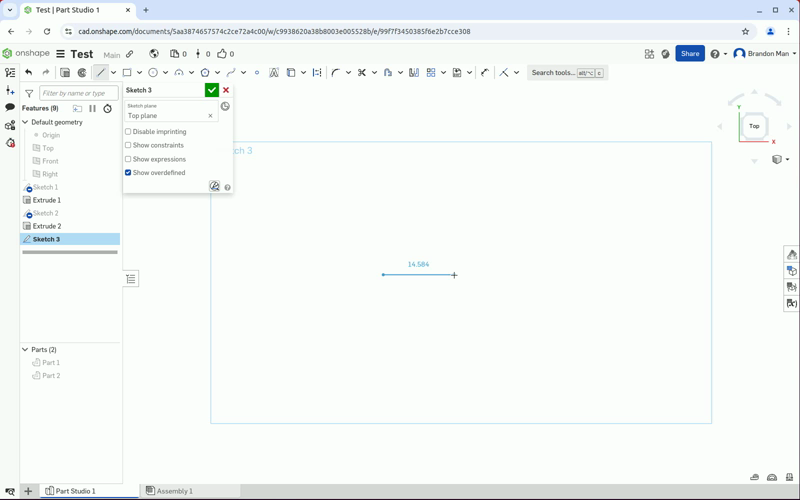
key_up(shift)
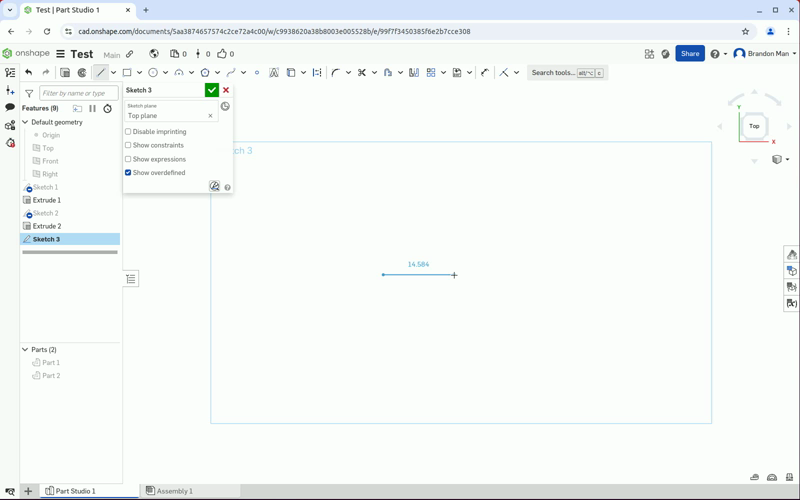
key_down(shift)
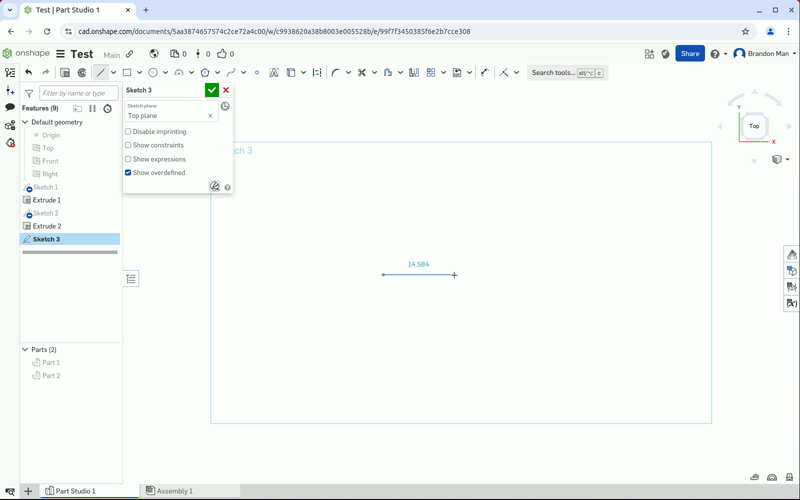
mouse_move(484, 274)
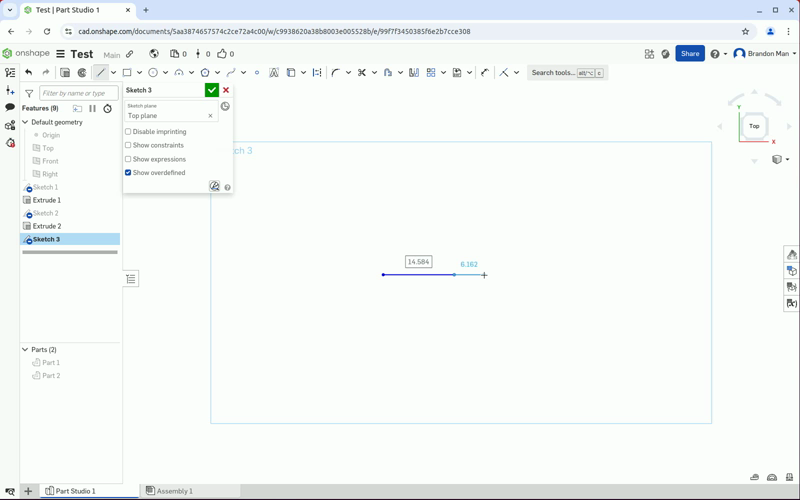
mouse_move(454, 242)
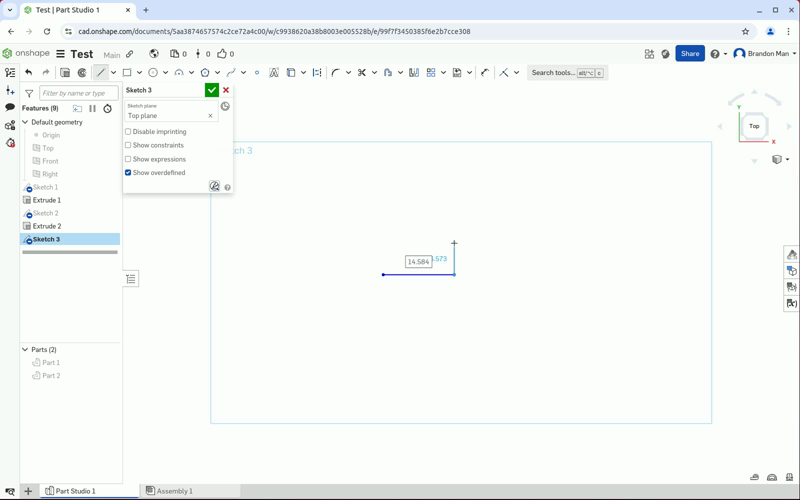
click(454, 242)
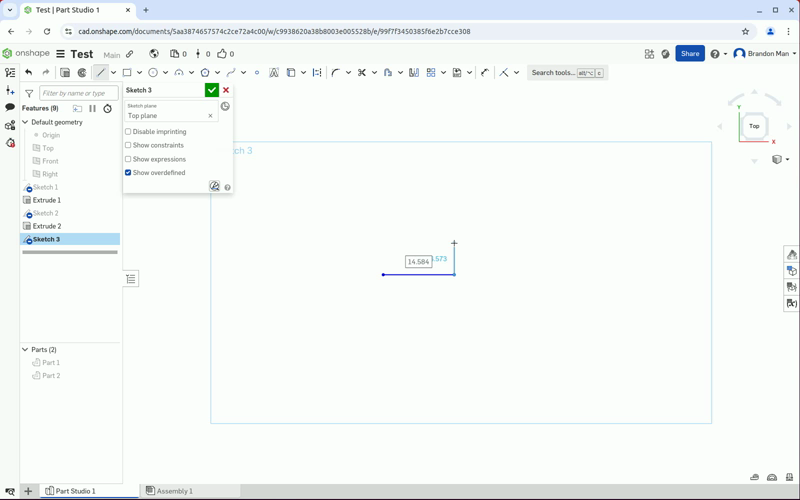
key_up(shift)
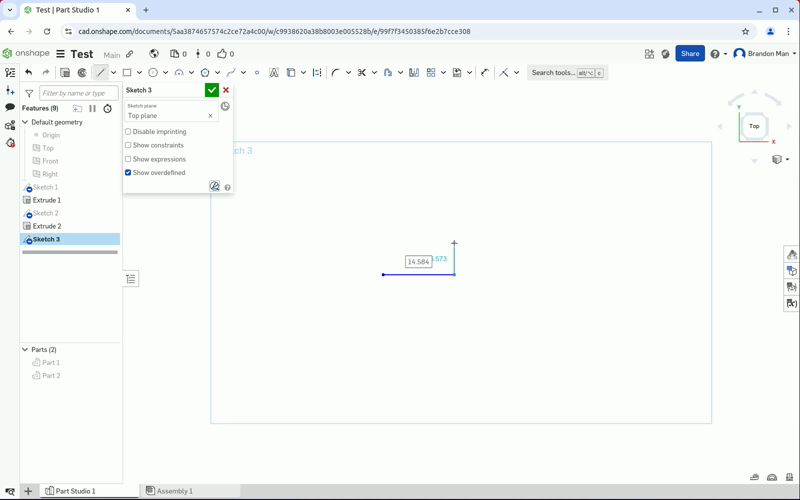
key_down(shift)
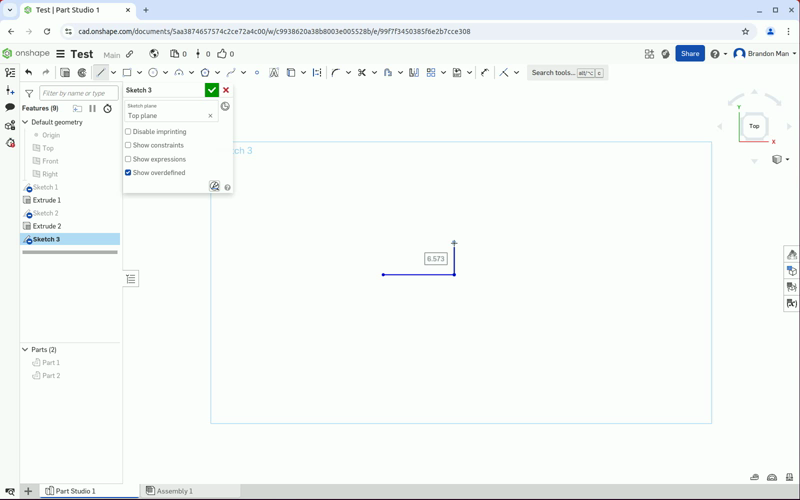
mouse_move(383, 242)
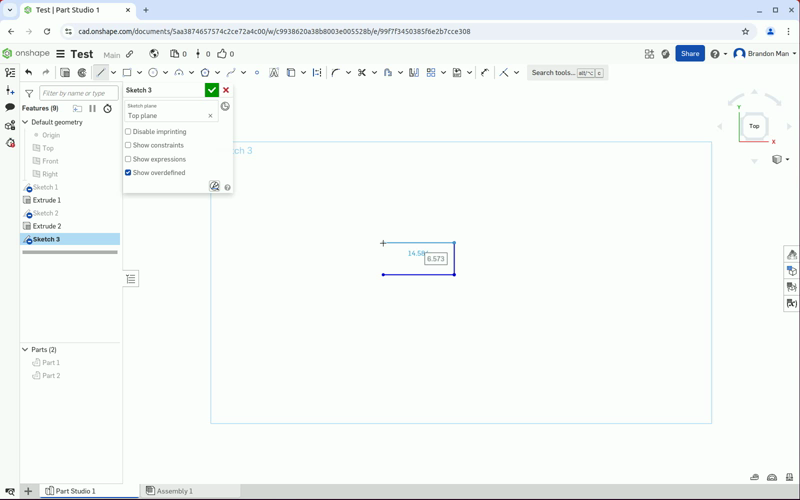
click(383, 242)
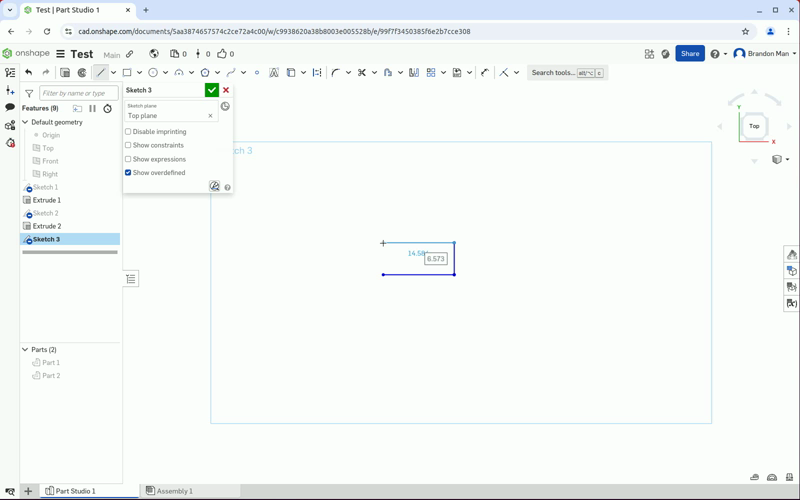
key_up(shift)
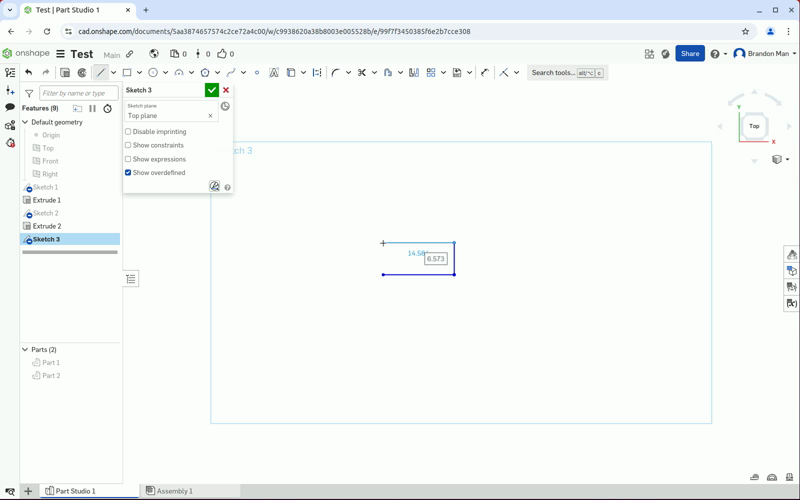
mouse_move(413, 242)
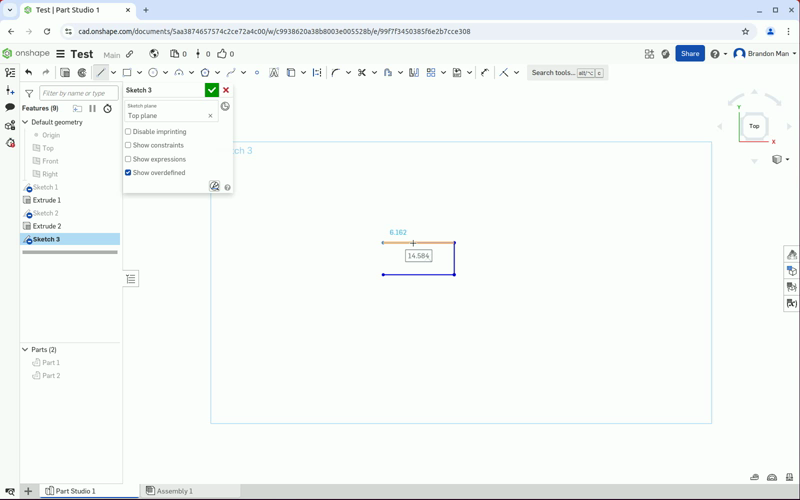
key_down(shift)
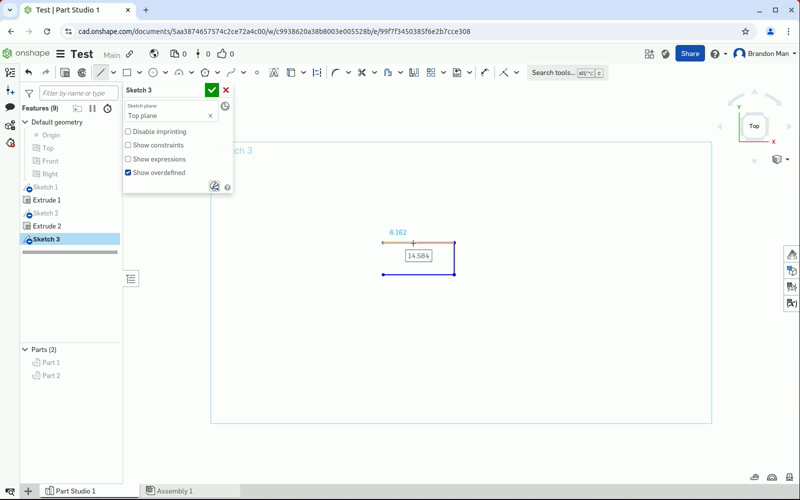
mouse_move(383, 274)
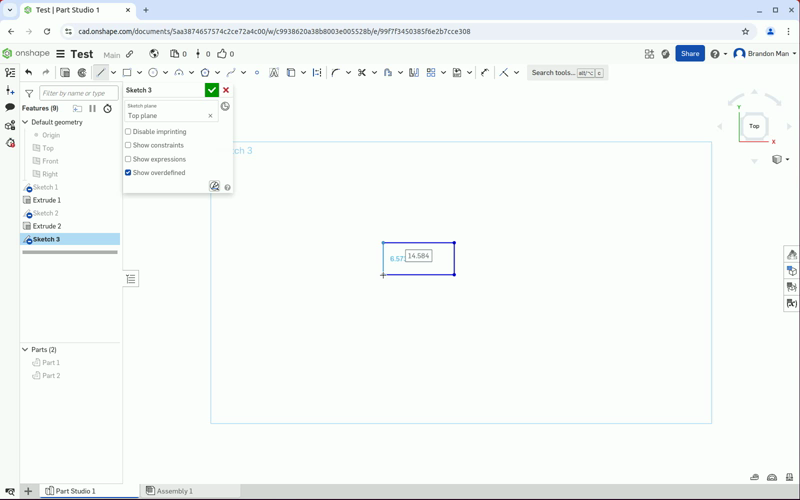
key_up(shift)
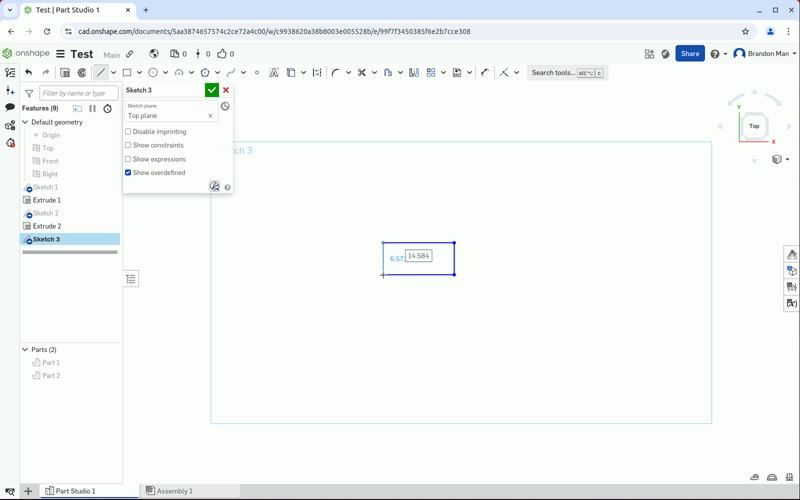
click(383, 274)
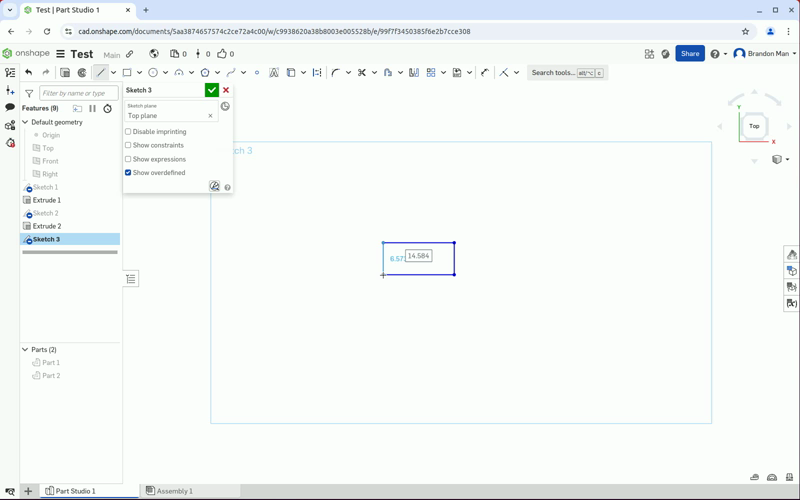
key(esc)
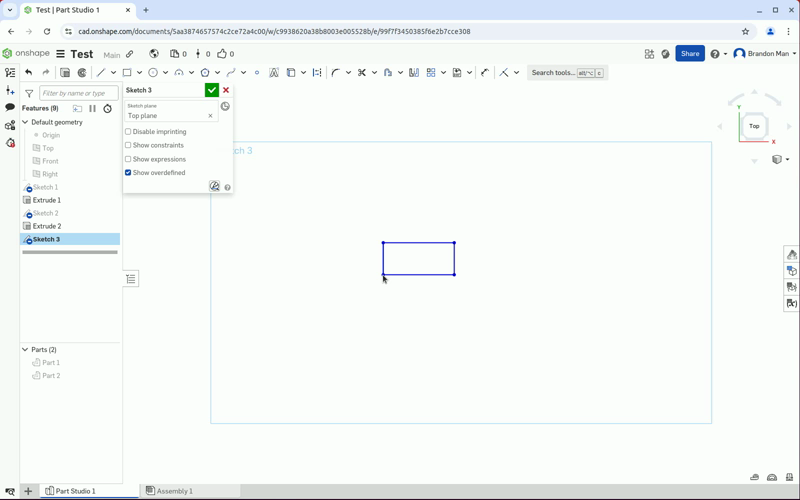
mouse_move(419, 246)
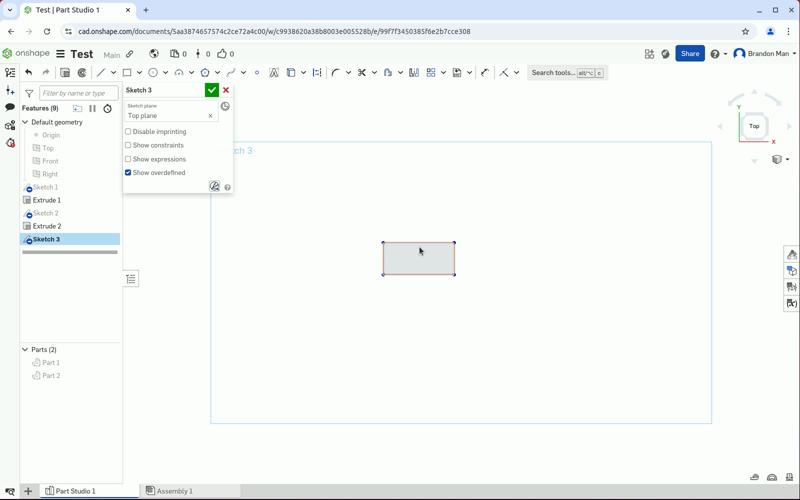
click(419, 246)
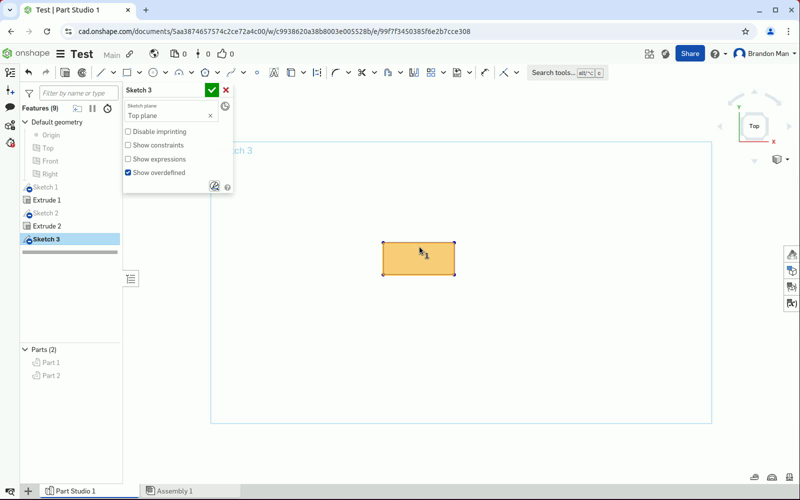
mouse_move(73, 352)
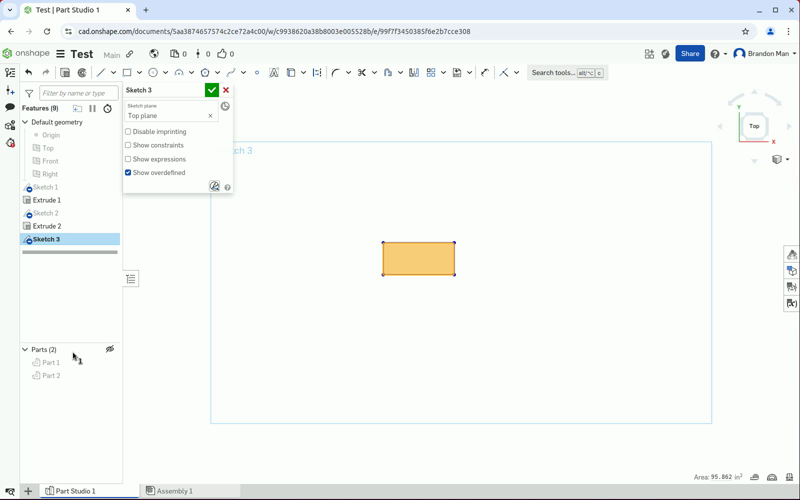
key(shift+y)
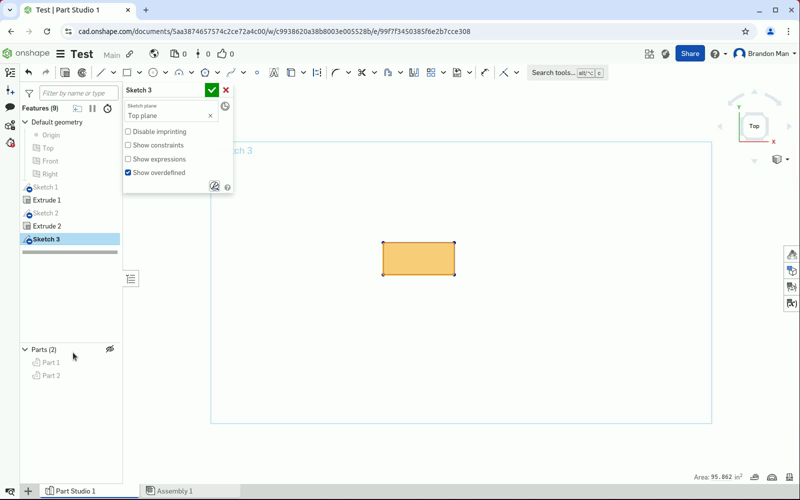
key(shift+e)
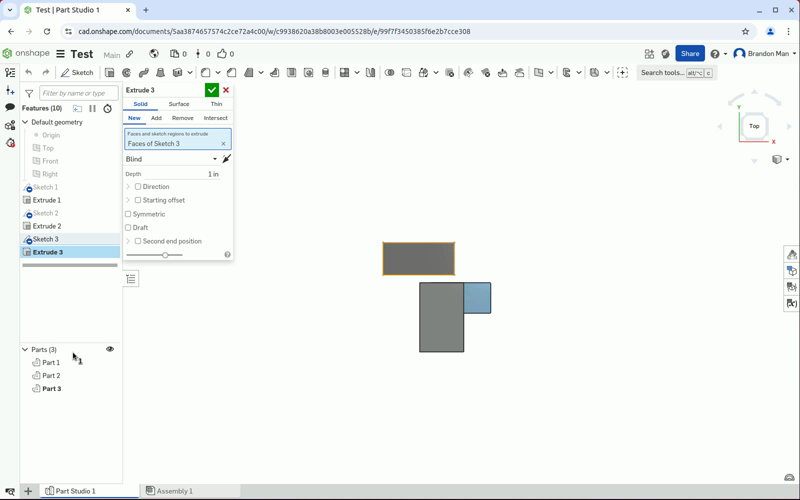
mouse_move(143, 106)
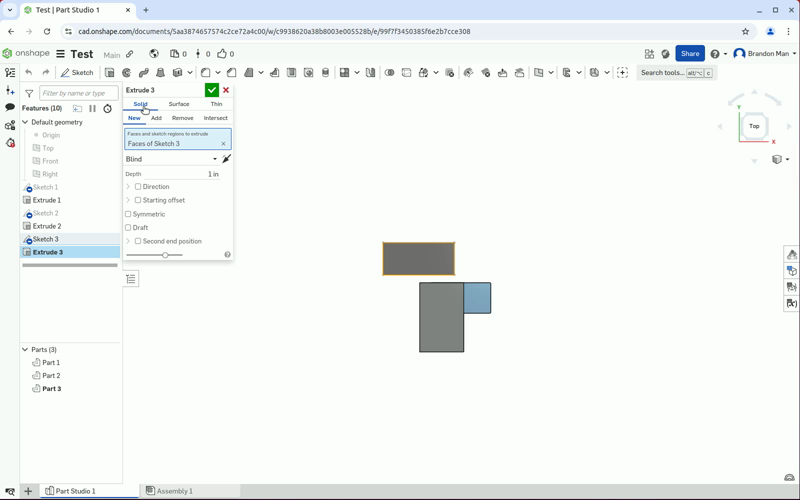
click(143, 106)
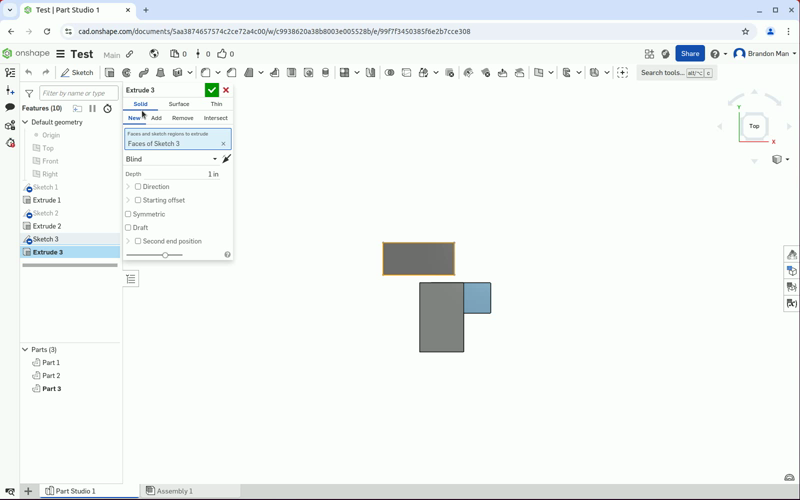
mouse_move(137, 120)
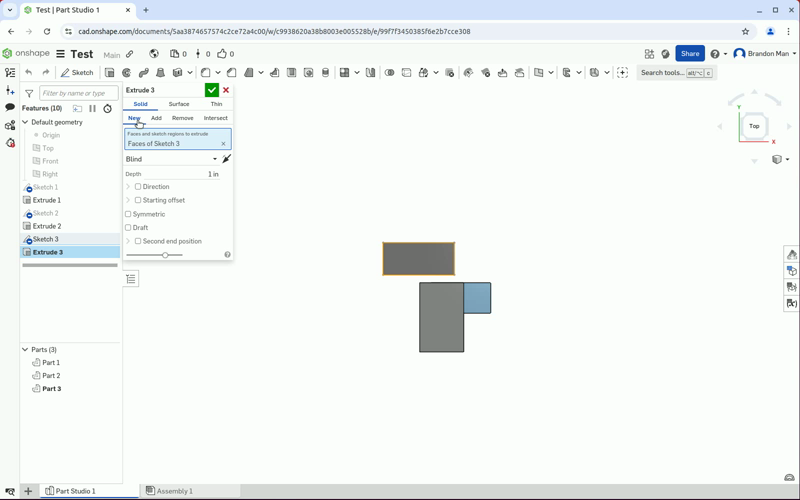
click(137, 120)
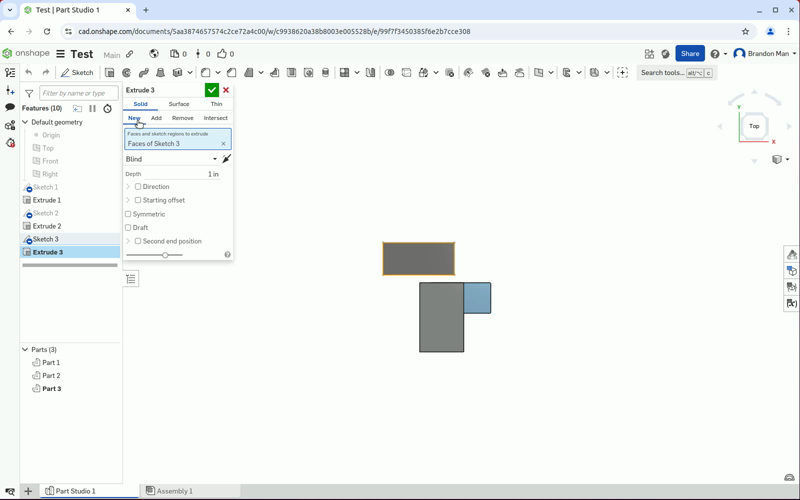
key(tab, 4)
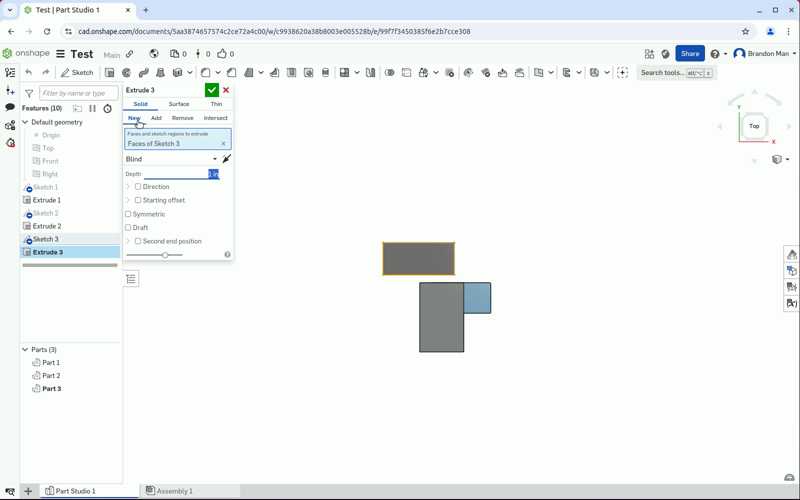
text(9.388)
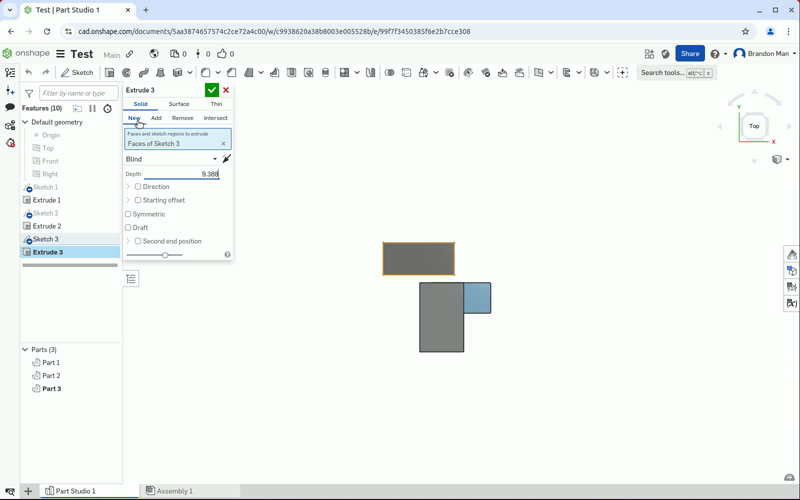
key(enter)
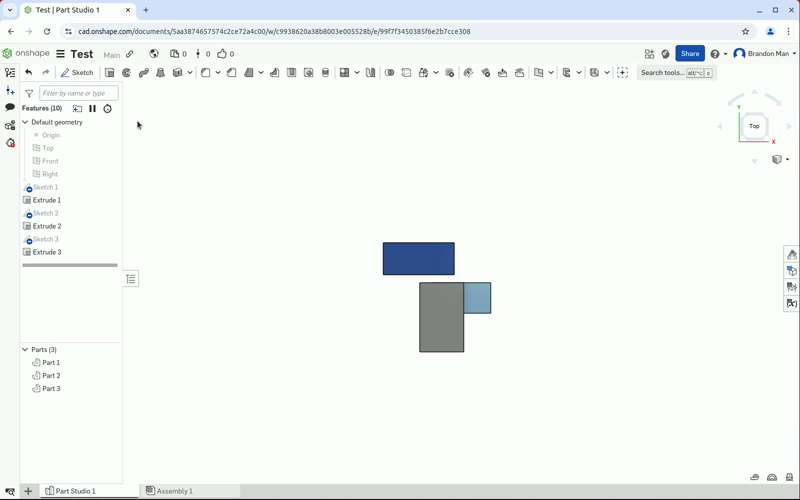
key(shift+h)
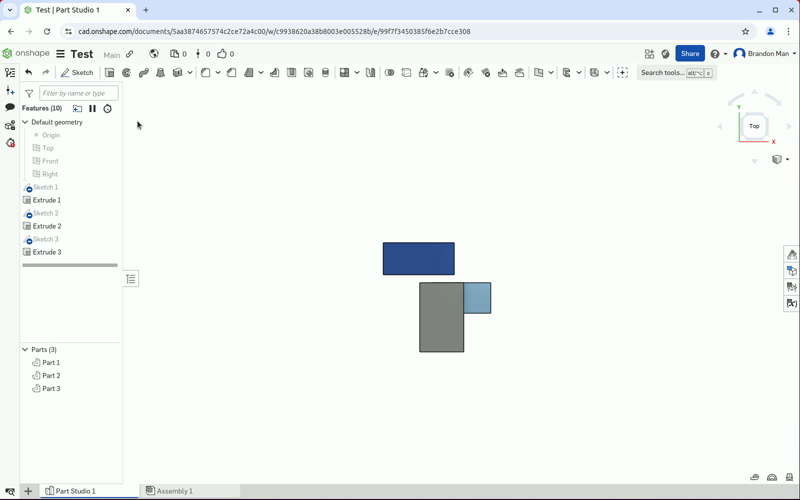
key(shift+h)
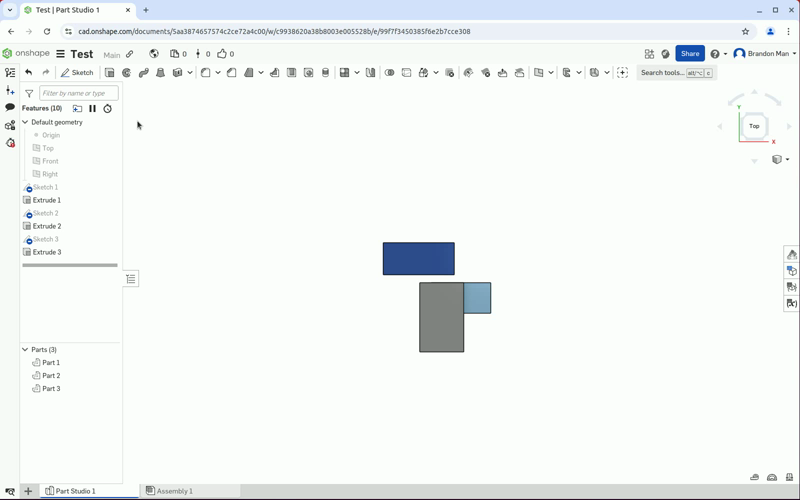
mouse_move(73, 189)
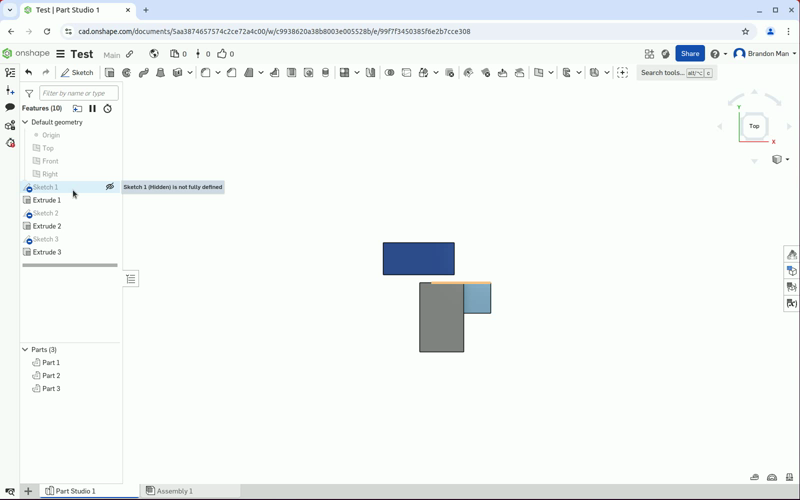
click(73, 189)
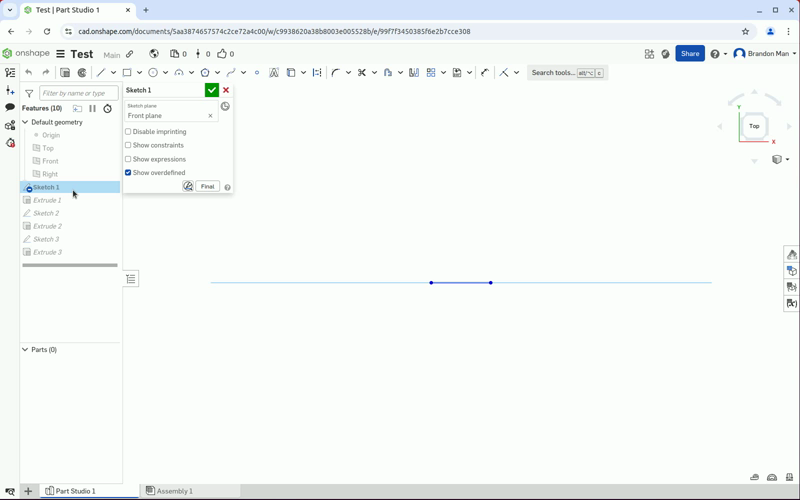
mouse_move(229, 92)
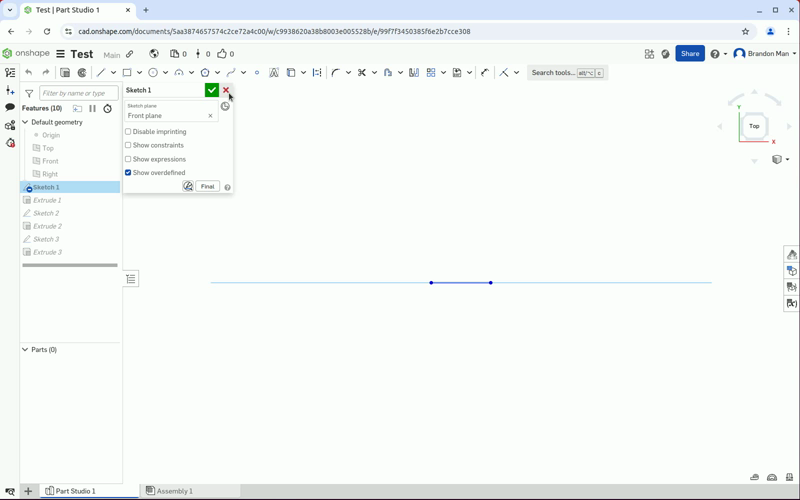
click(229, 92)
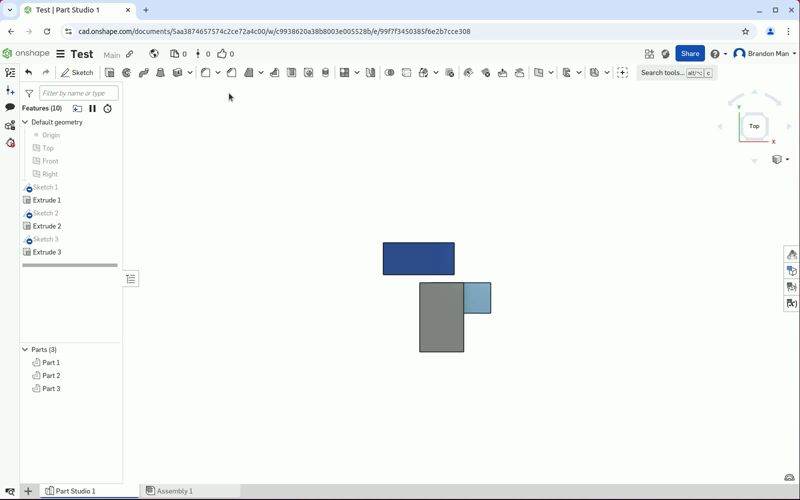
mouse_move(73, 352)
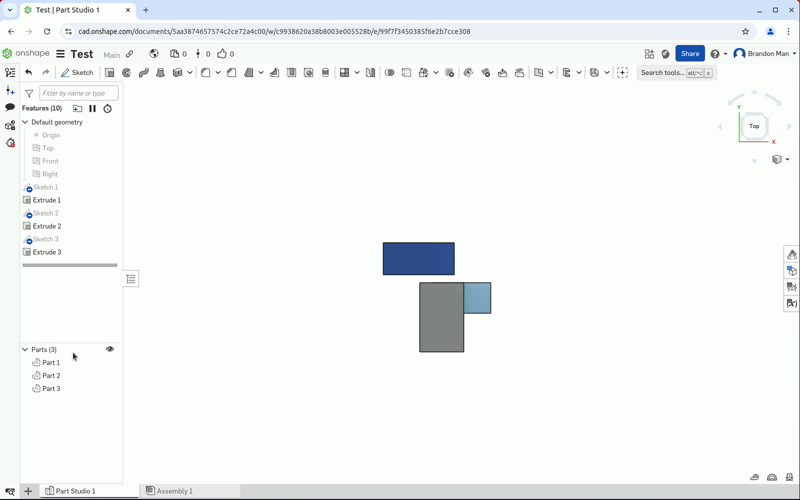
key(y)
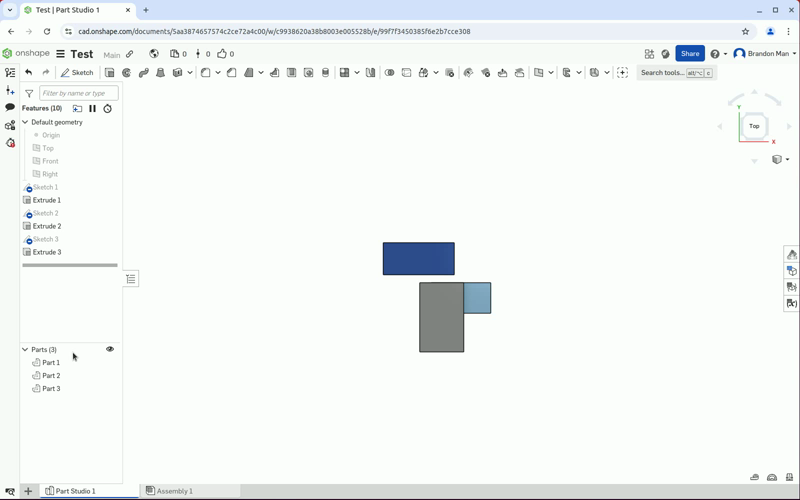
key(shift+p)
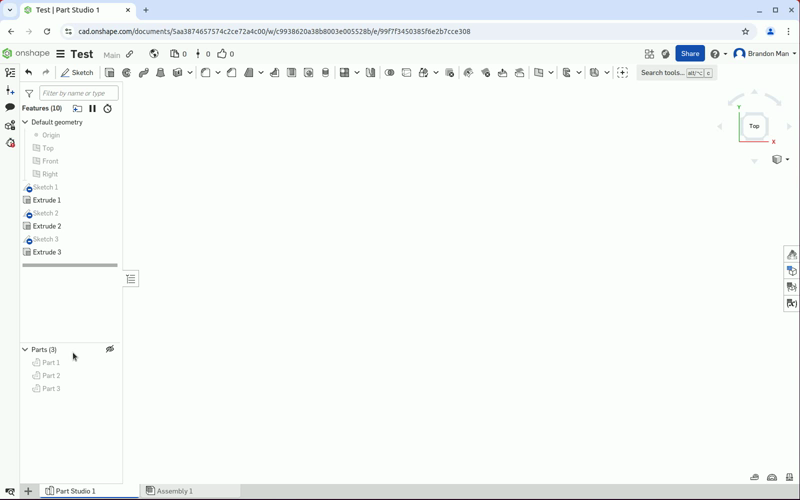
key(space)
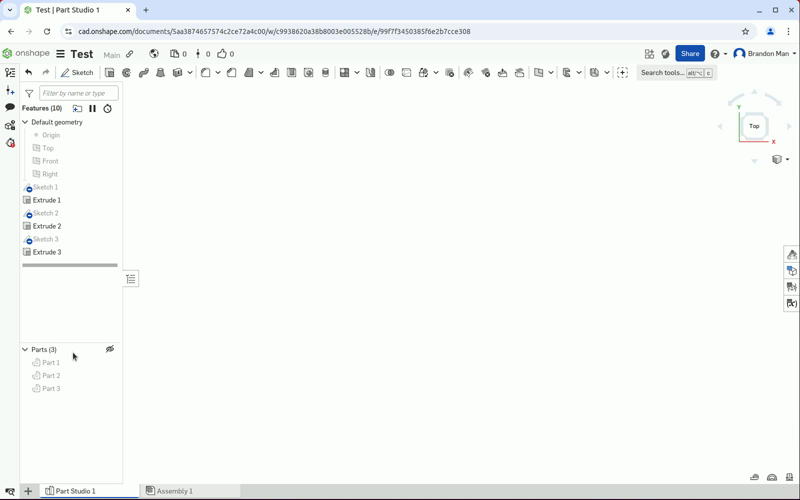
key_down(shift)
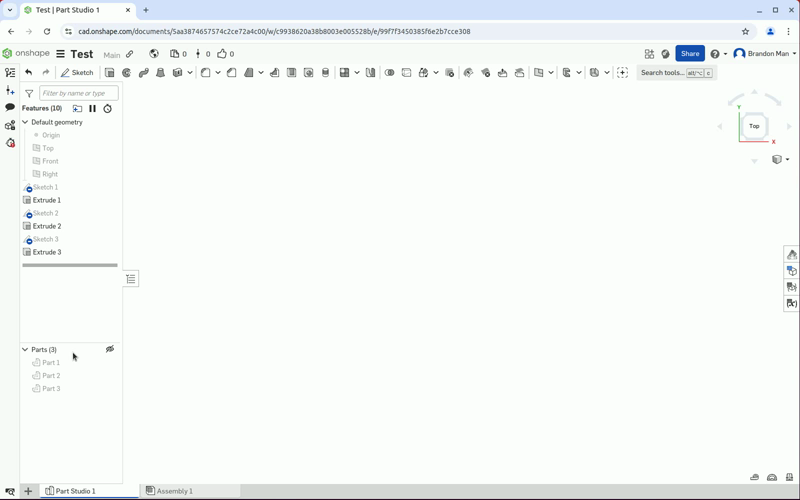
key(up)
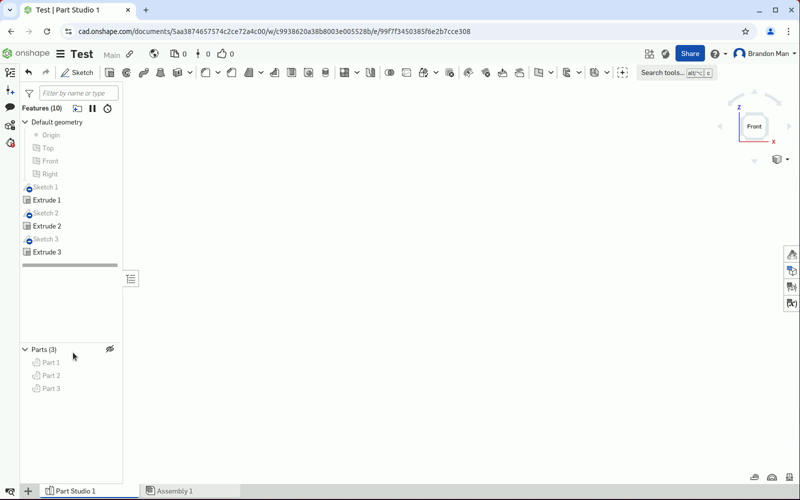
key_up(shift)
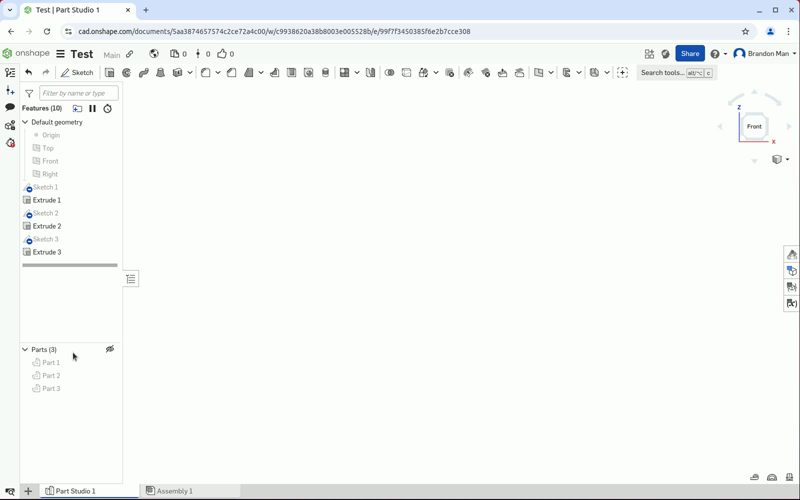
key(space)
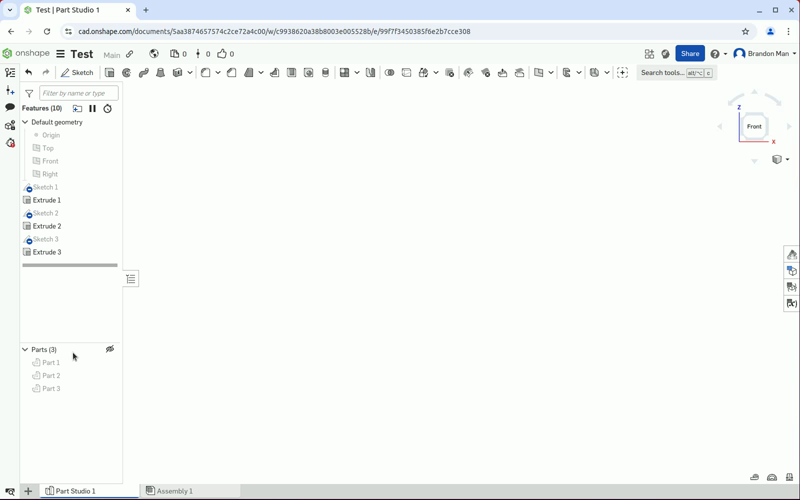
key_down(shift)
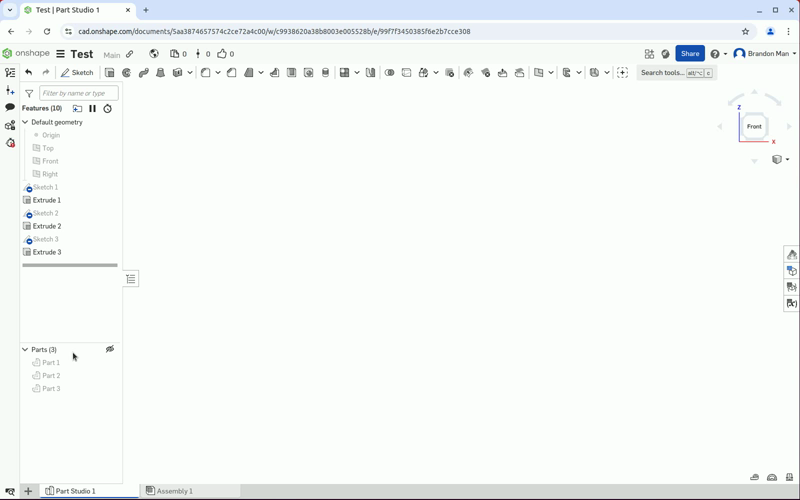
key(left)
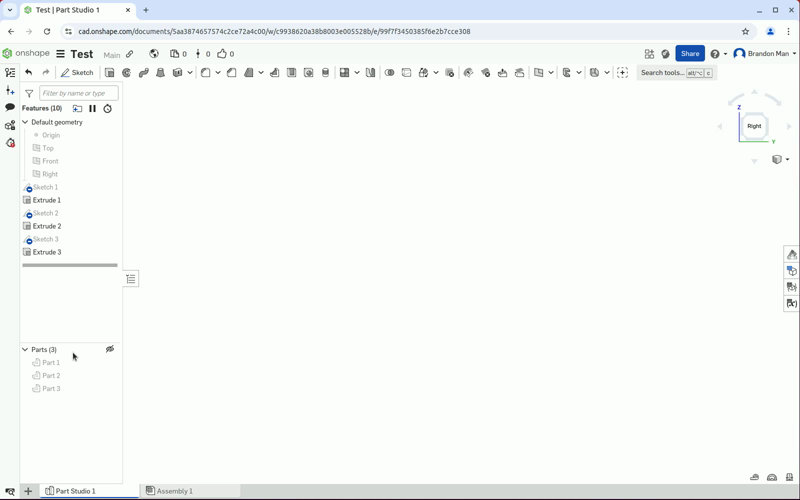
key_up(shift)
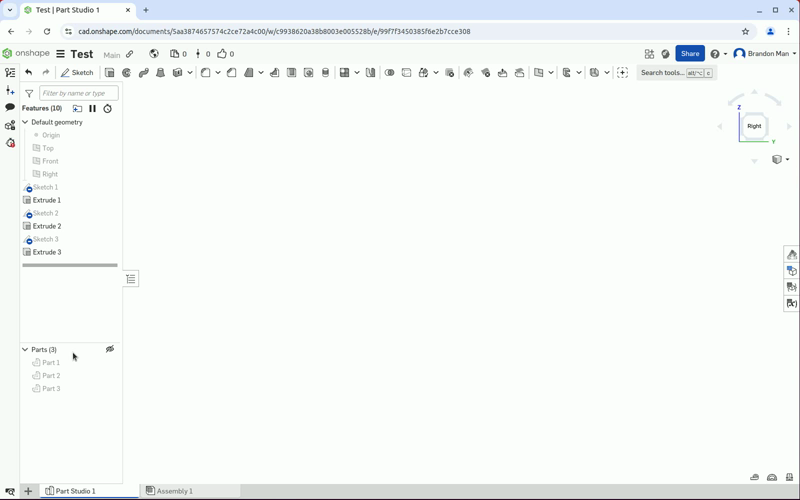
mouse_move(73, 352)
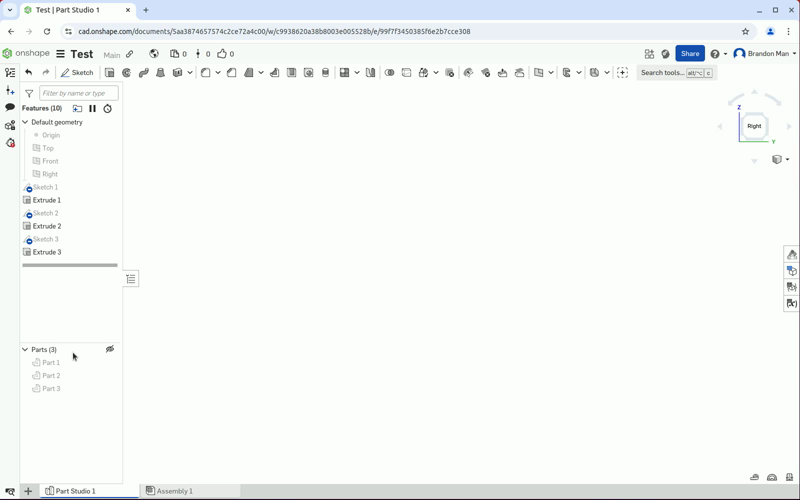
key(shift+y)
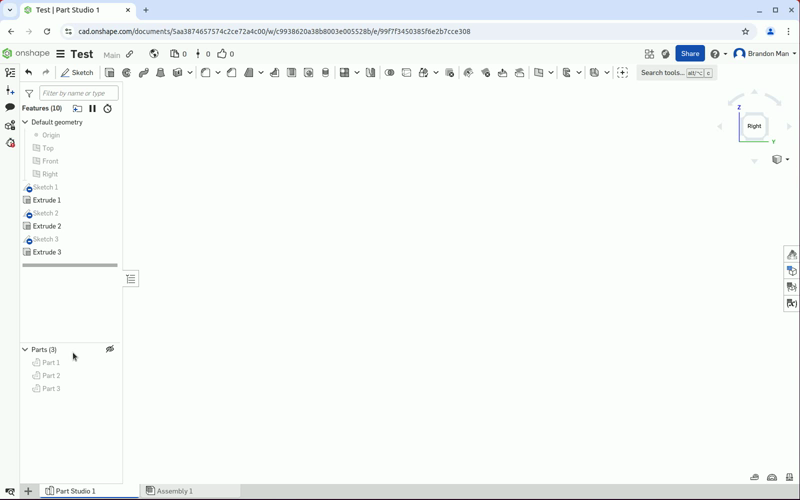
key(shift+s)
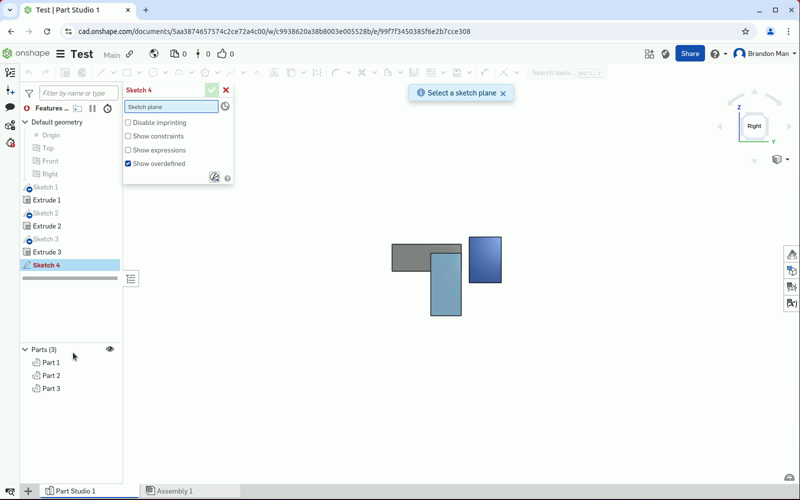
mouse_move(73, 176)
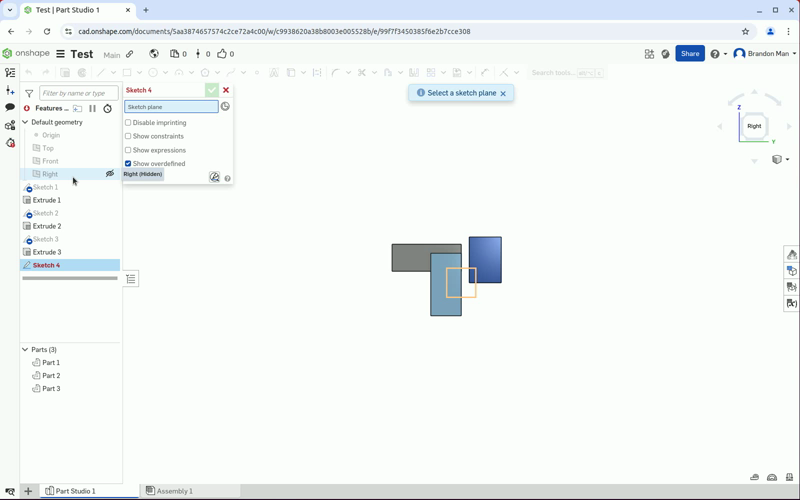
click(73, 176)
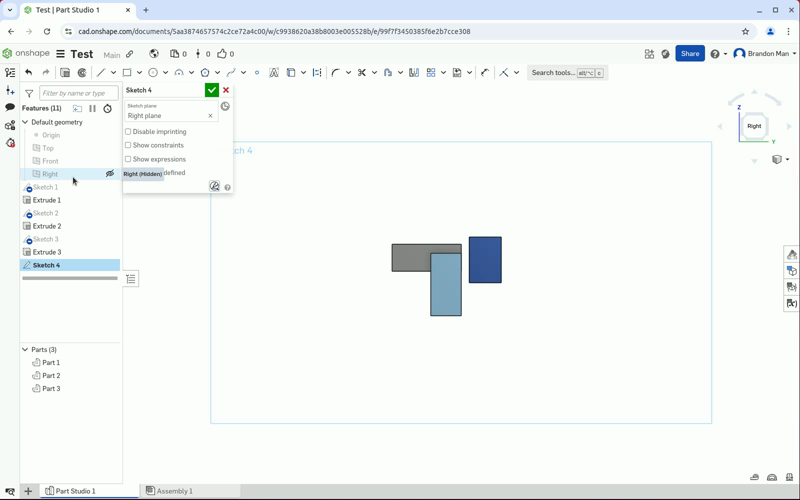
mouse_move(73, 352)
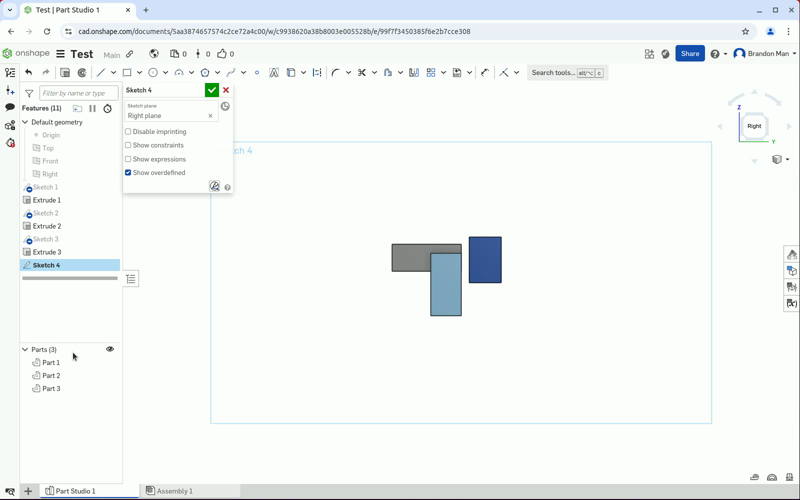
key(y)
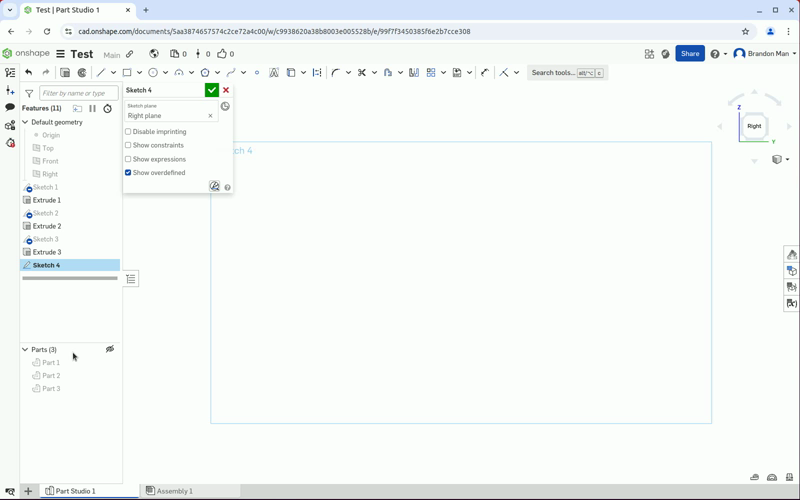
key(l)
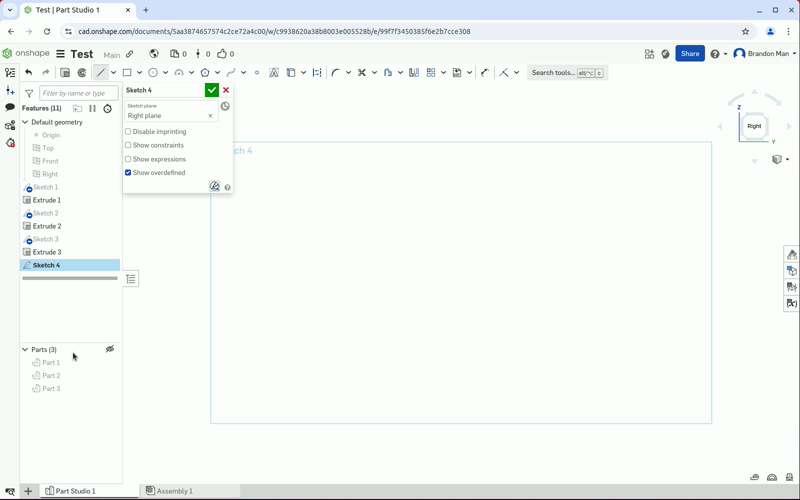
key_down(shift)
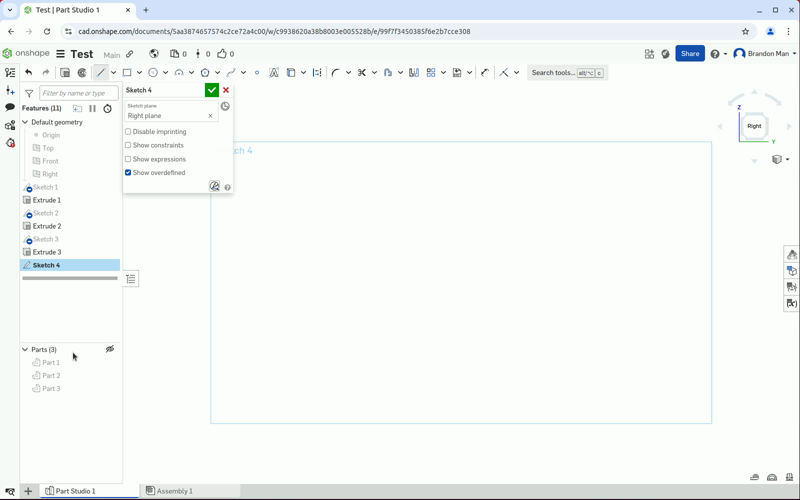
mouse_move(453, 314)
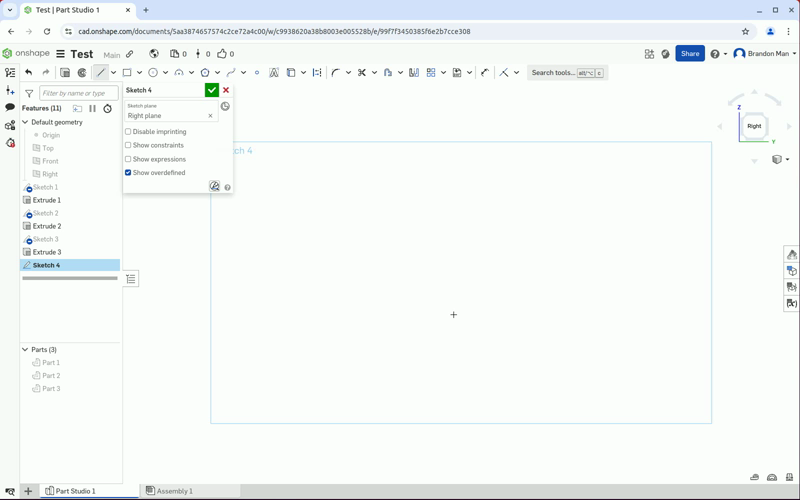
click(453, 314)
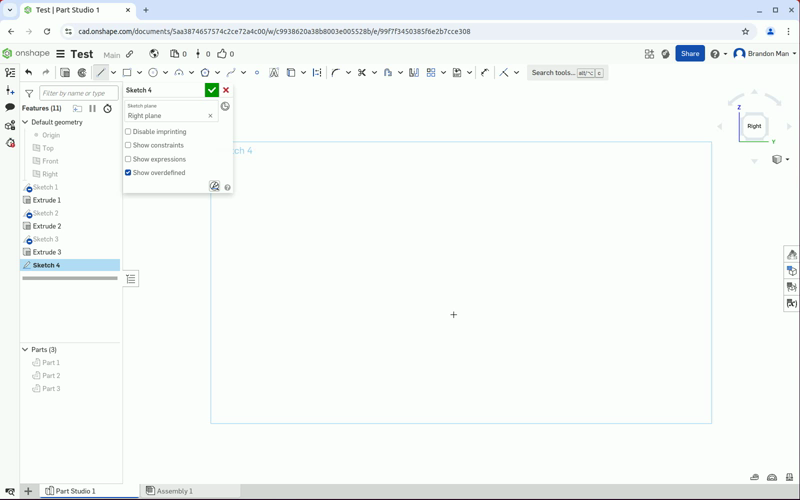
key_up(shift)
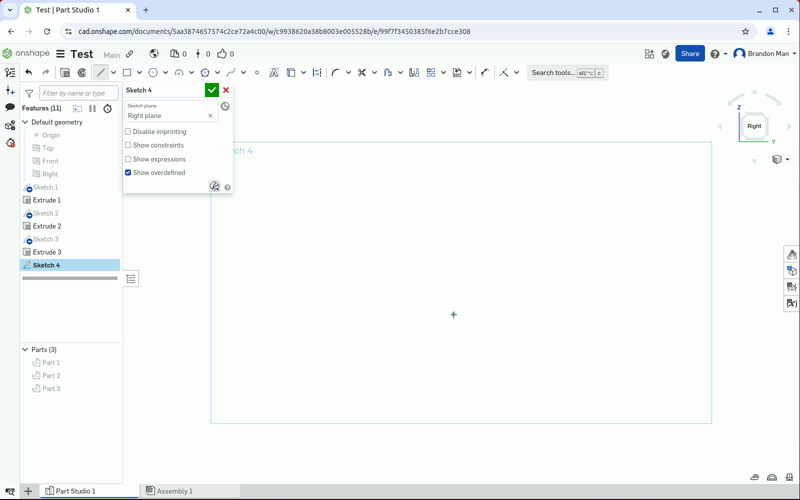
key_down(shift)
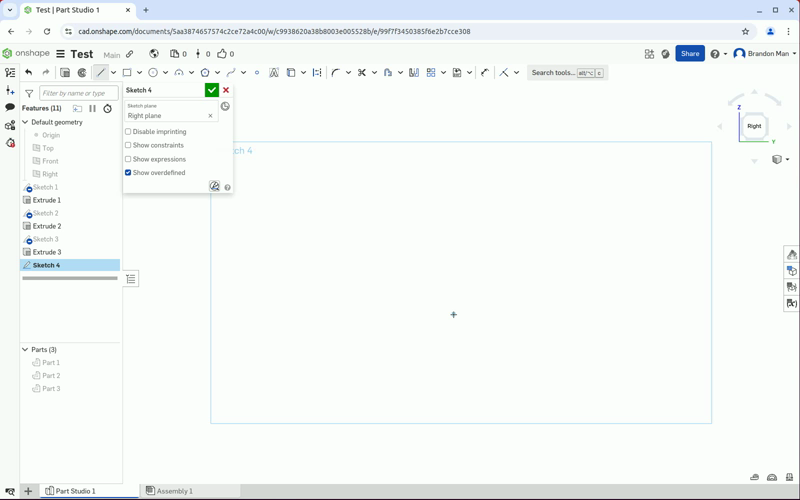
mouse_move(523, 314)
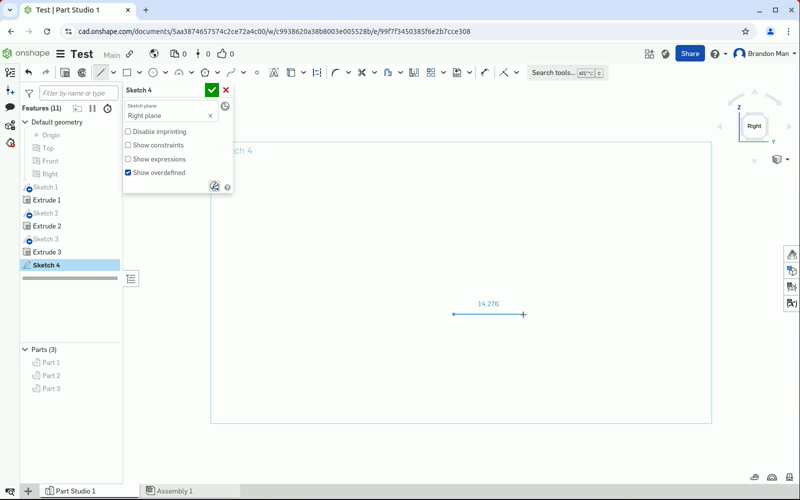
click(523, 314)
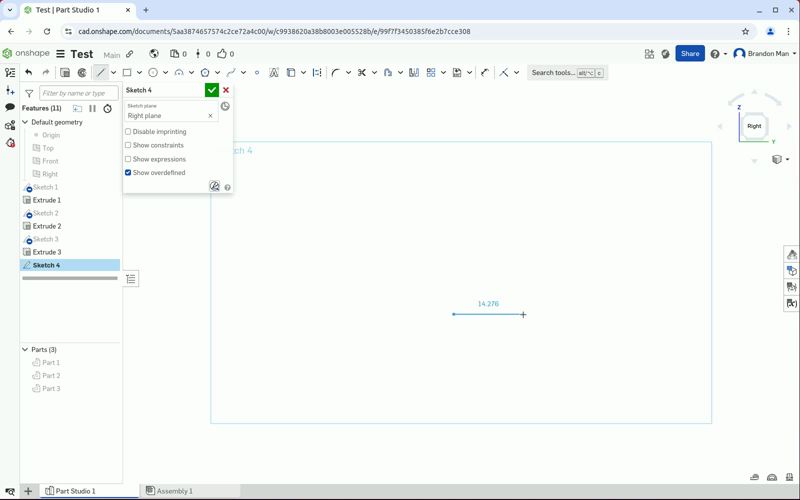
key_up(shift)
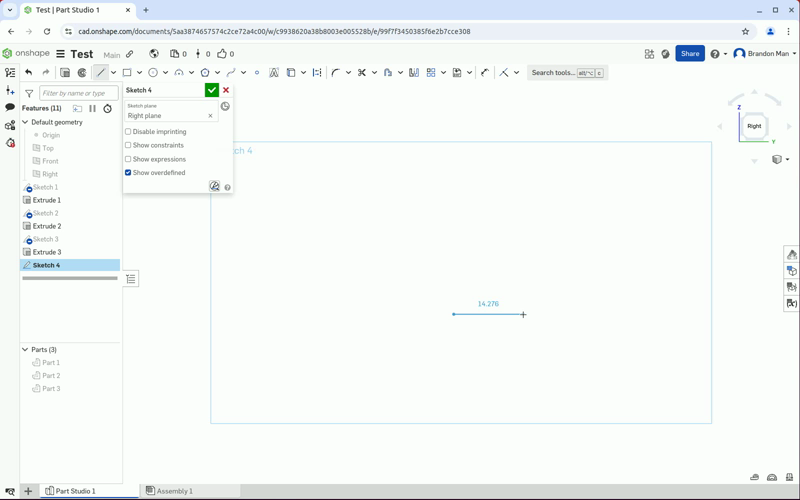
key_down(shift)
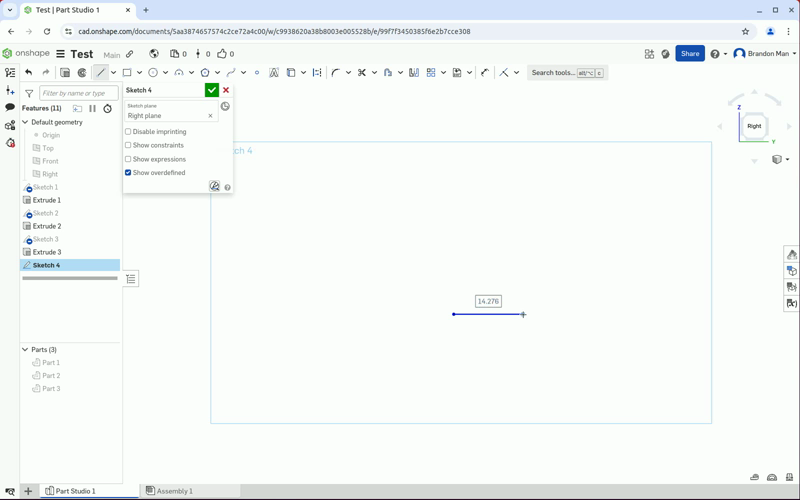
mouse_move(553, 314)
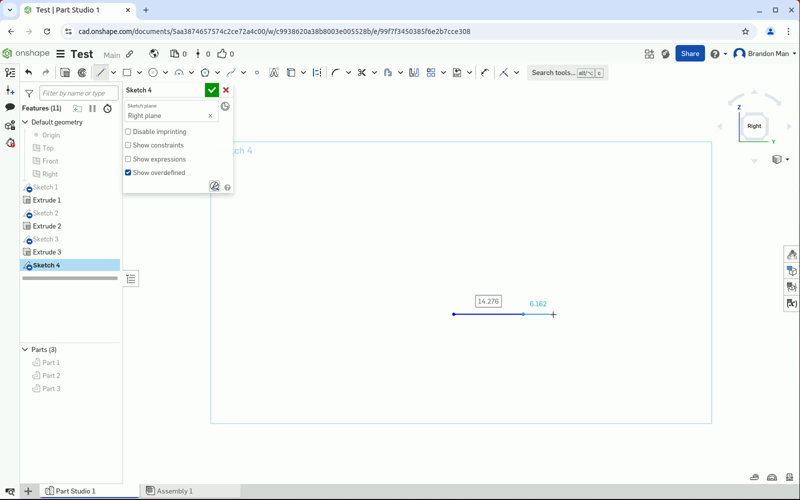
mouse_move(523, 270)
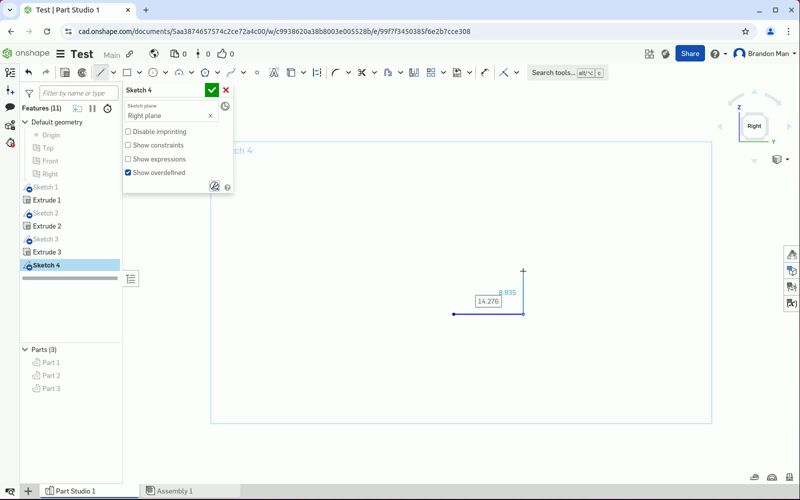
click(523, 270)
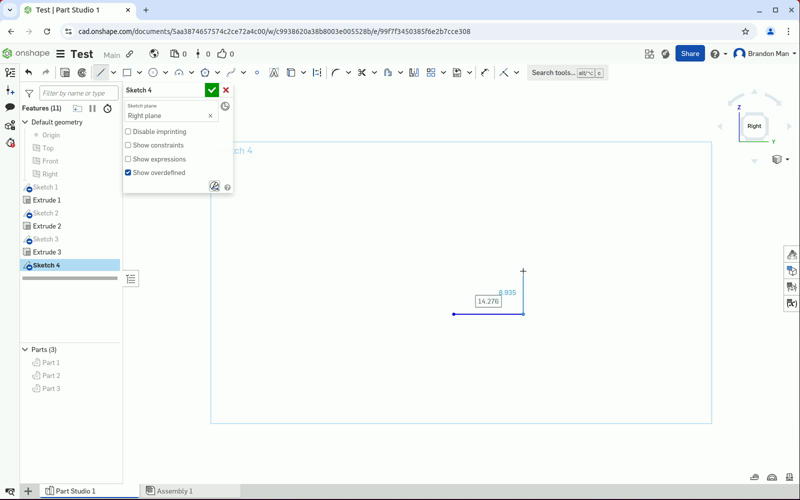
key_up(shift)
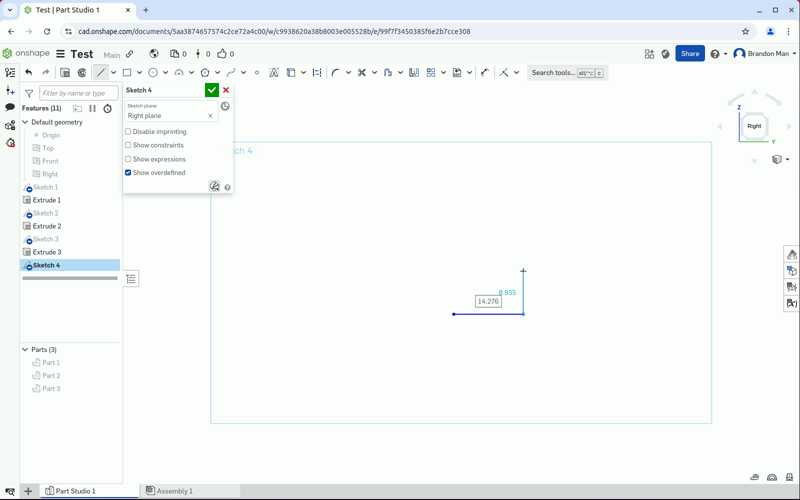
key_down(shift)
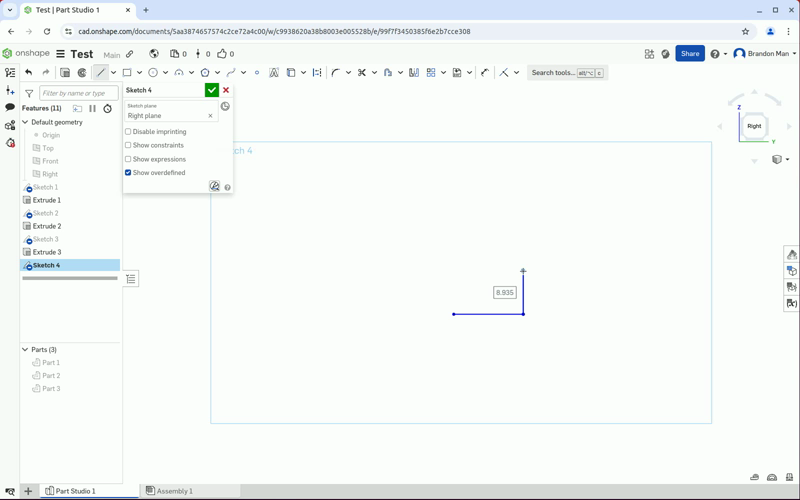
mouse_move(453, 270)
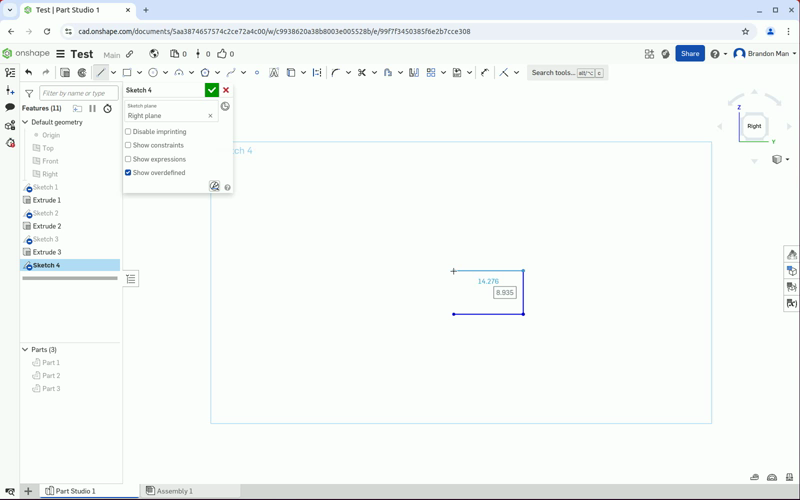
click(453, 270)
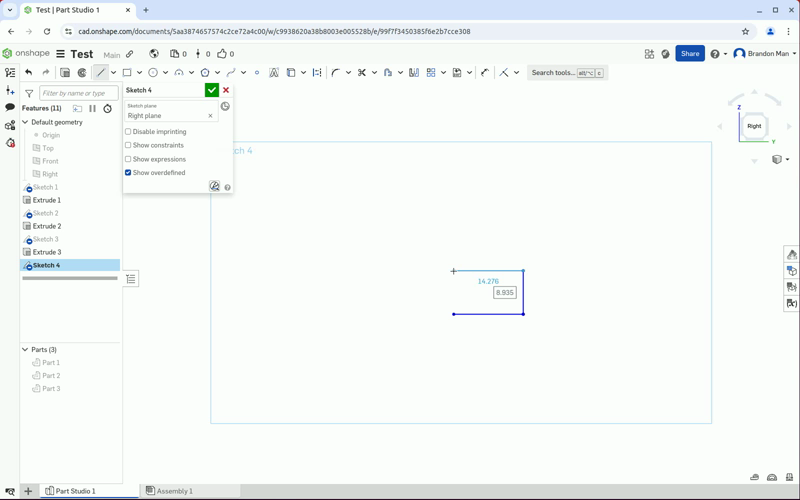
key_up(shift)
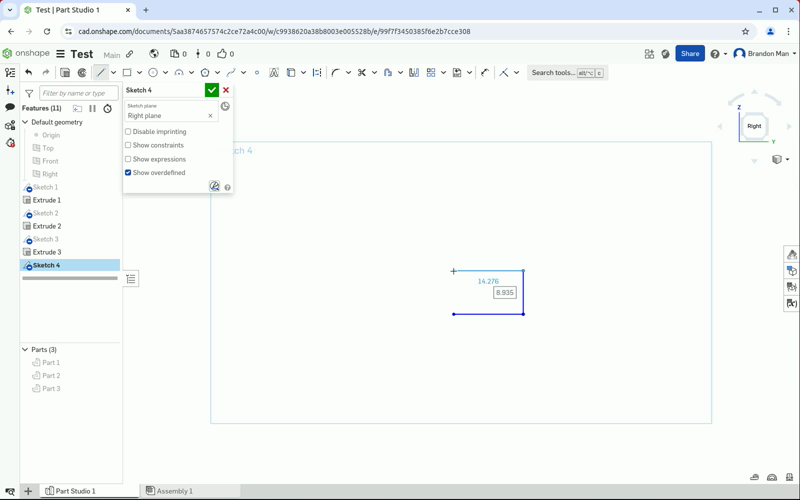
mouse_move(483, 270)
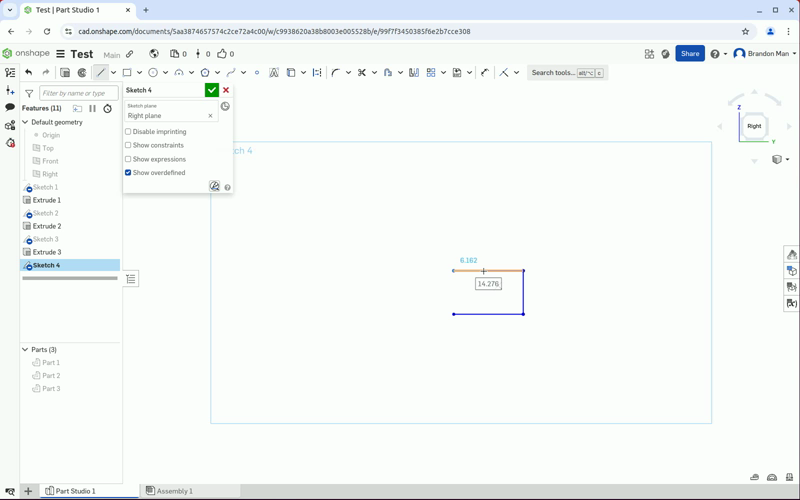
key_down(shift)
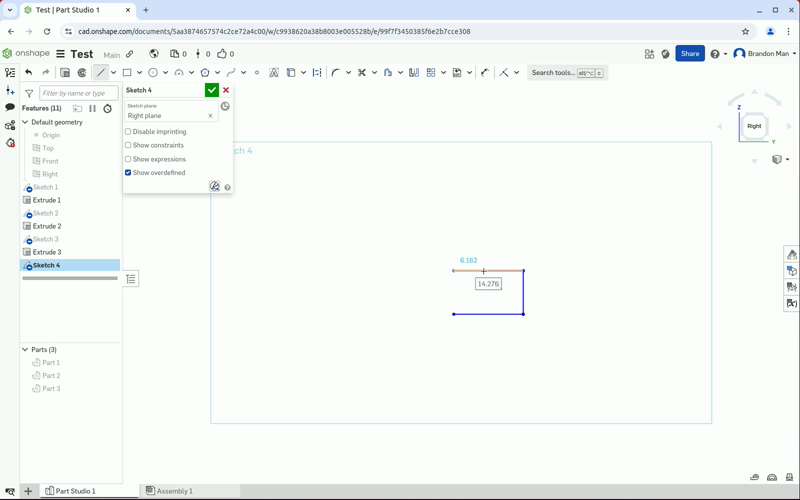
mouse_move(453, 314)
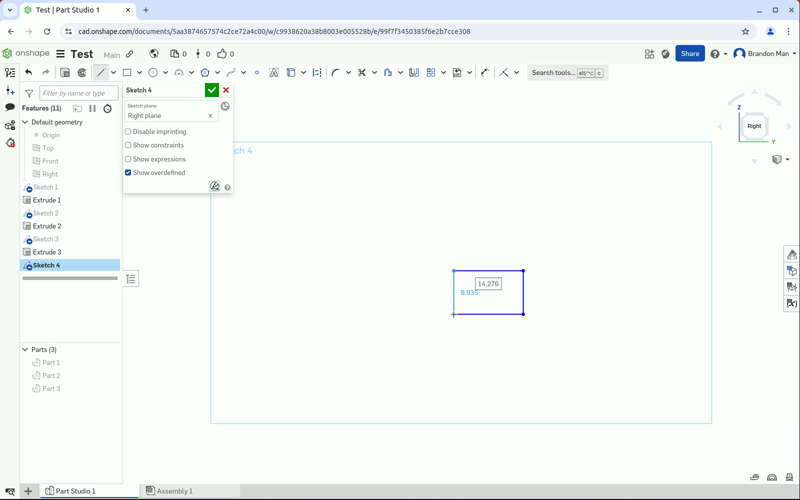
key_up(shift)
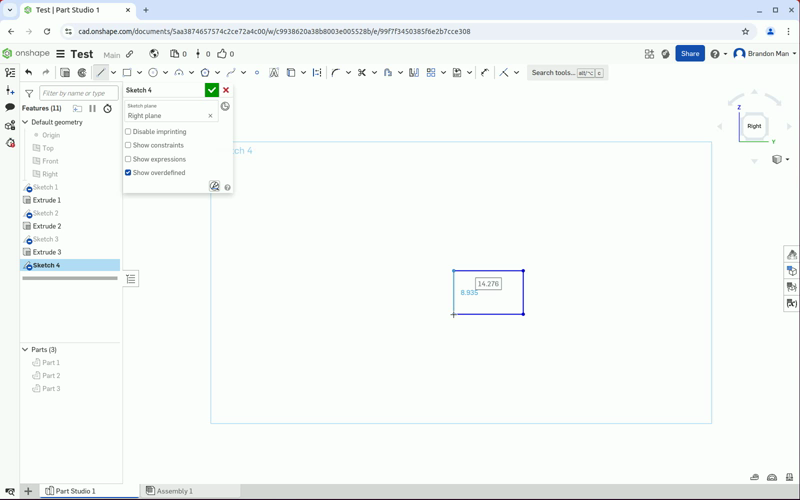
click(453, 314)
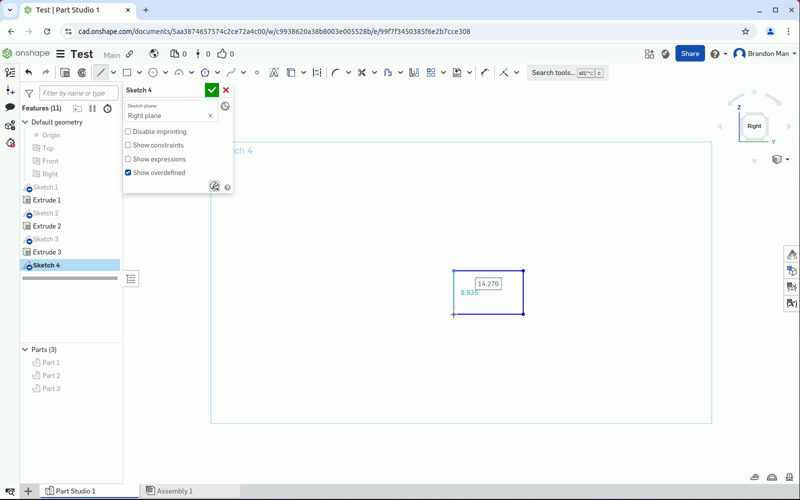
key(esc)
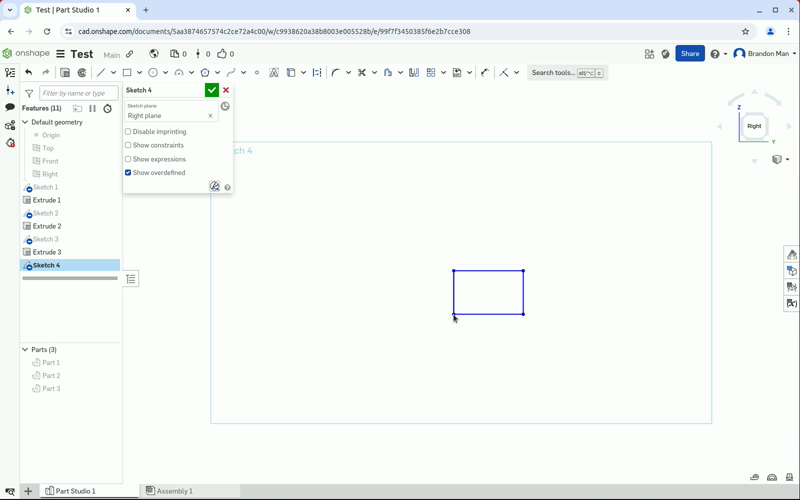
mouse_move(485, 309)
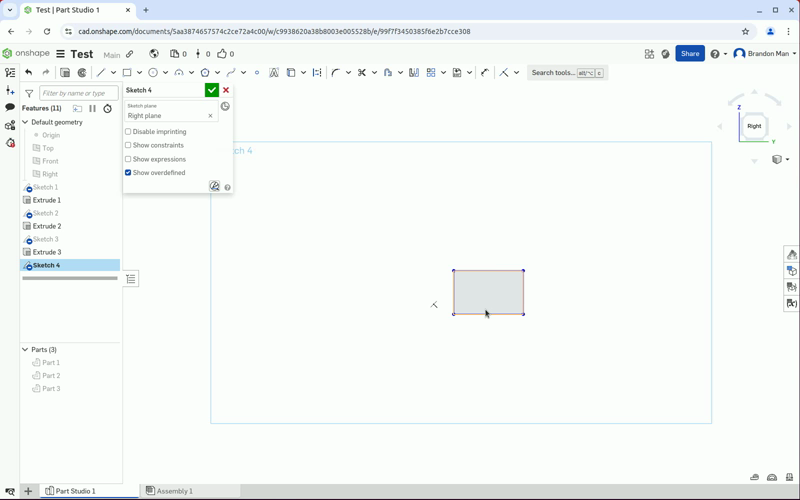
click(485, 309)
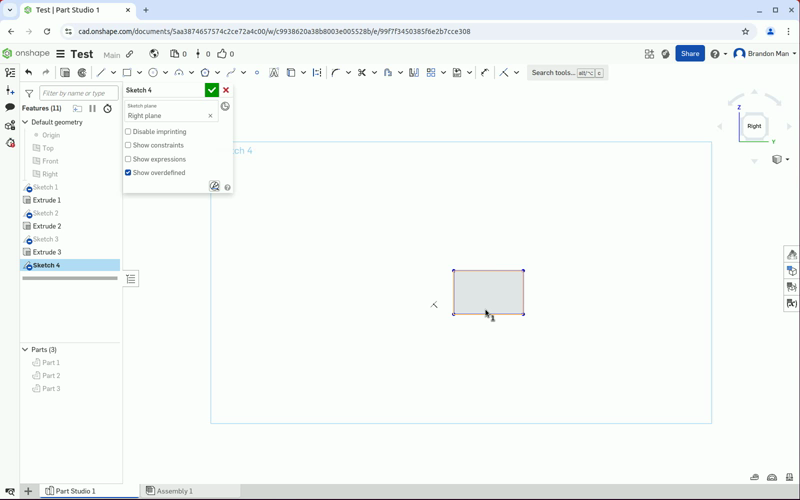
mouse_move(73, 352)
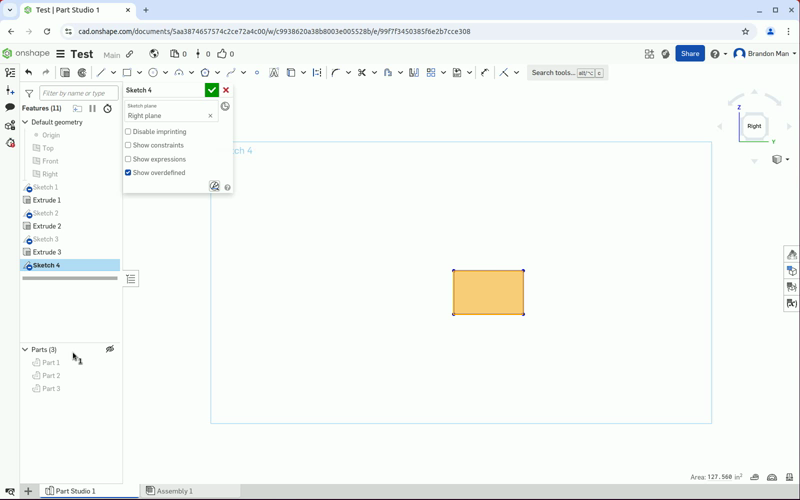
key(shift+y)
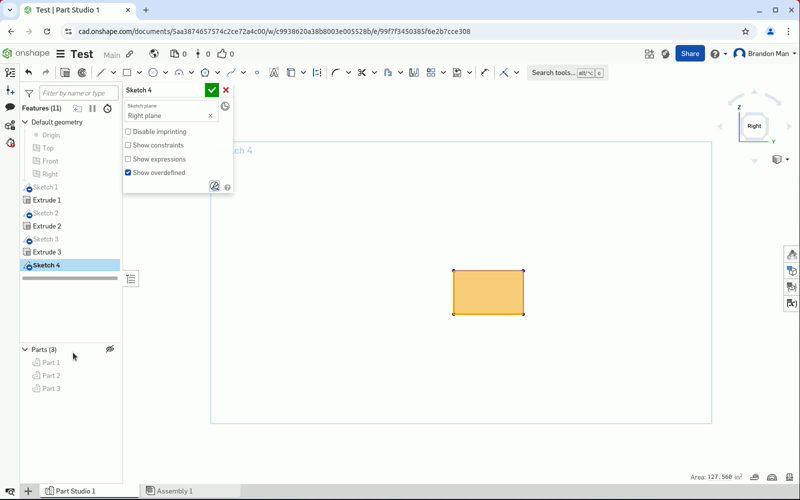
key(shift+e)
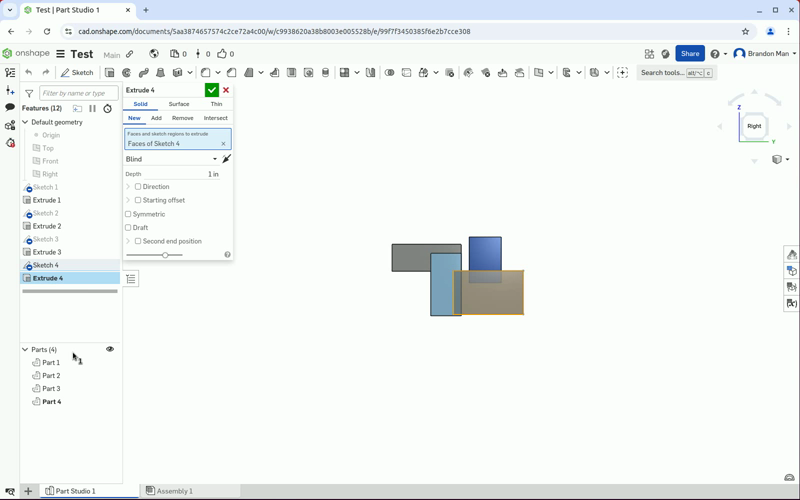
mouse_move(143, 106)
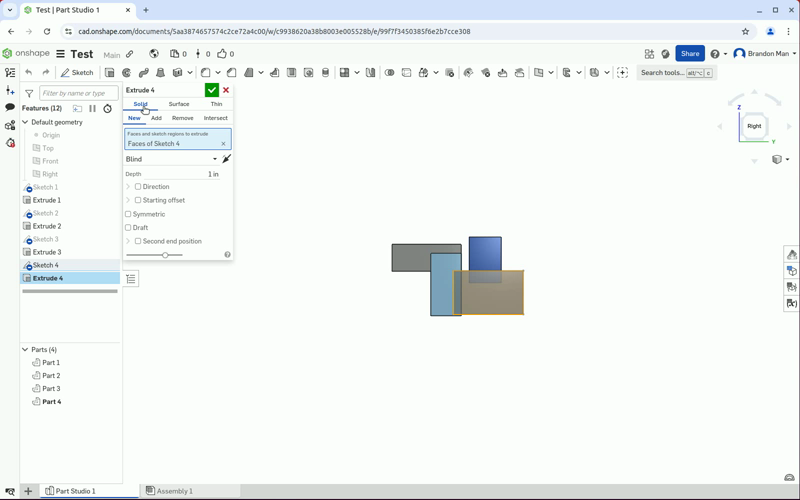
click(143, 106)
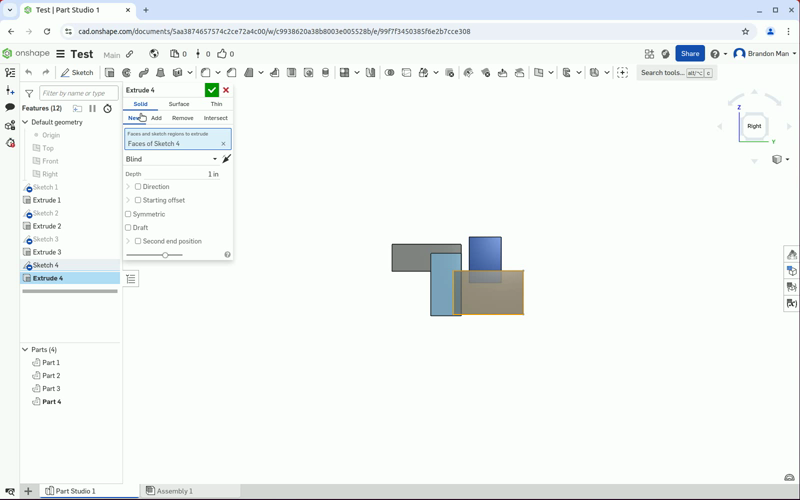
mouse_move(137, 120)
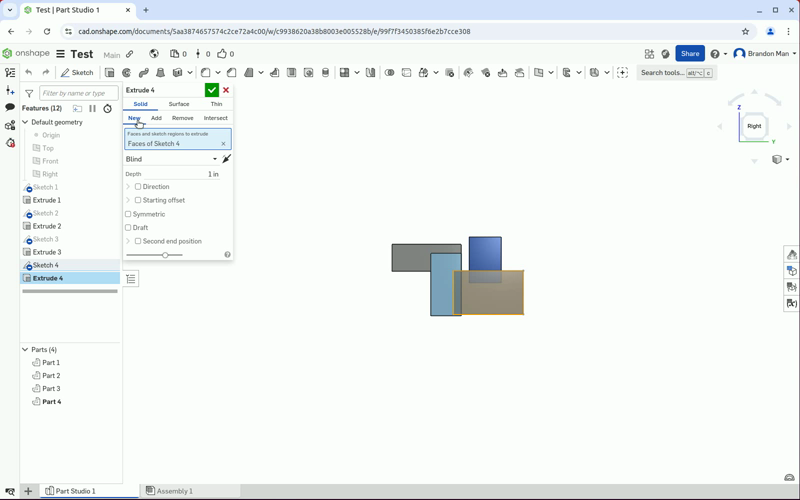
click(137, 120)
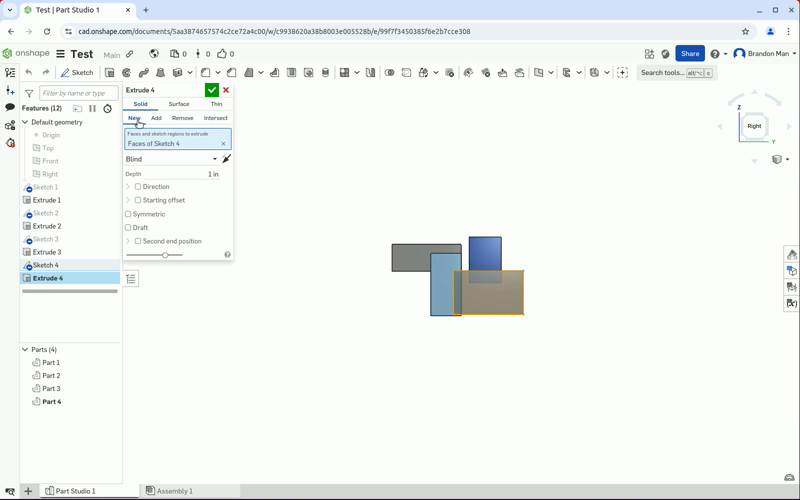
key(tab, 4)
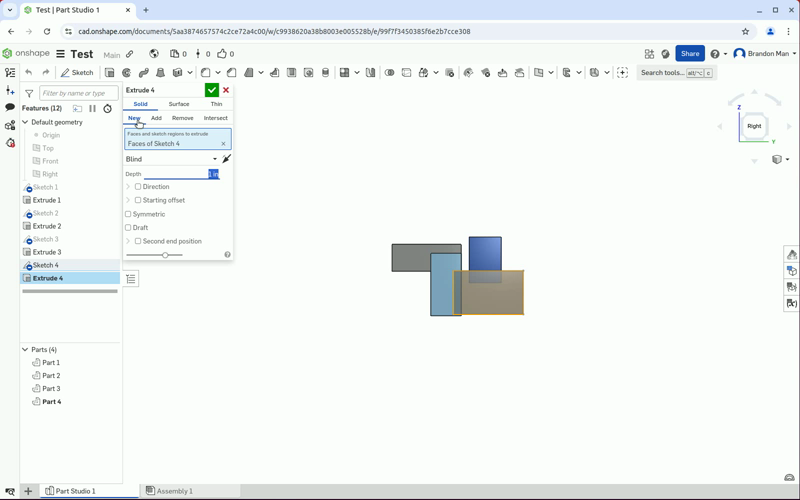
text(13.239)
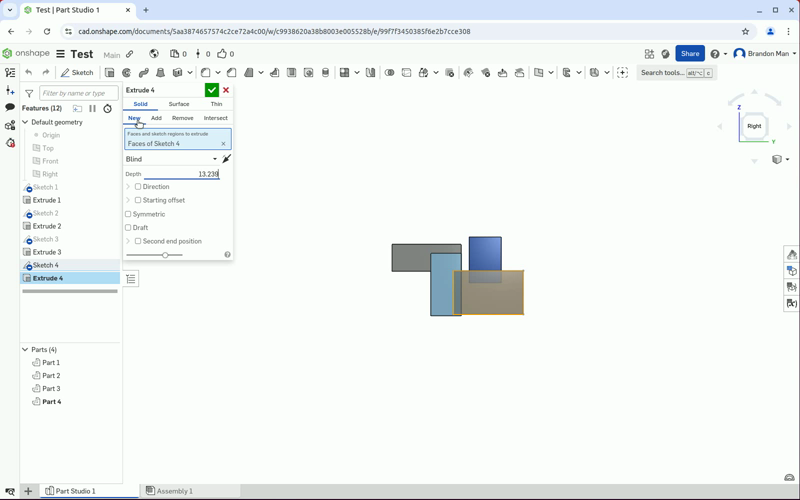
key(enter)
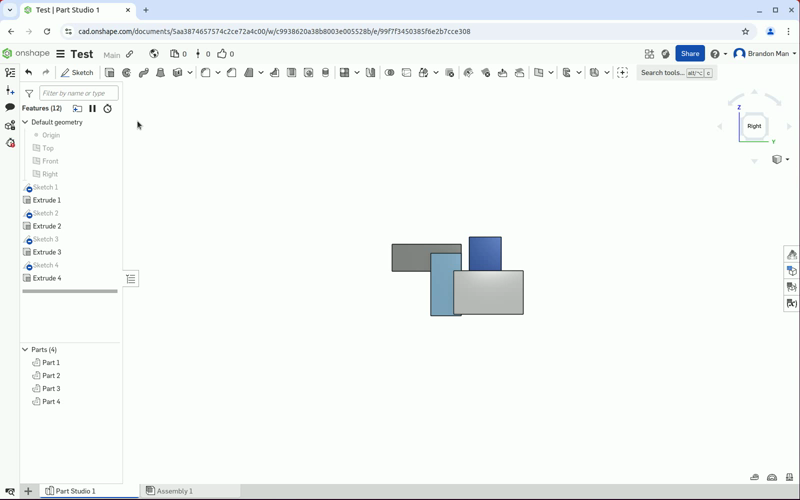
key(shift+h)
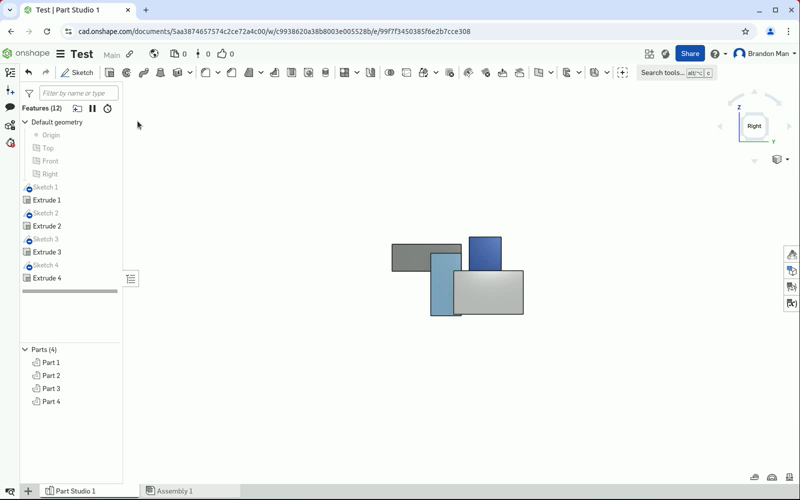
key(shift+h)
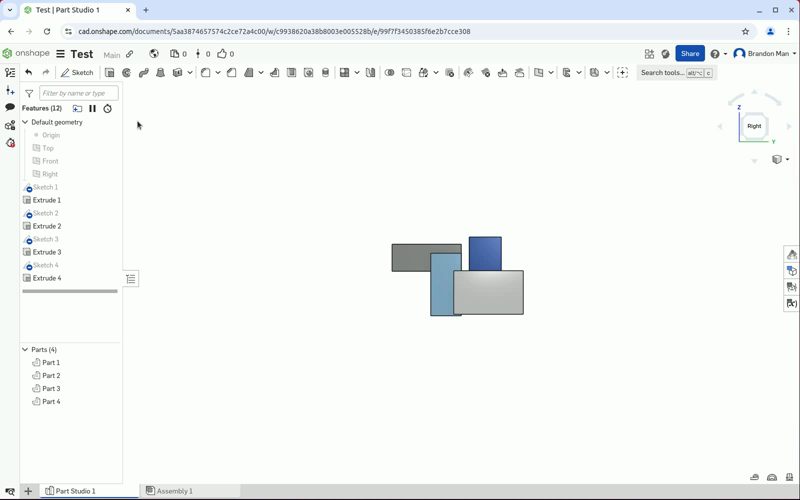
mouse_move(73, 189)
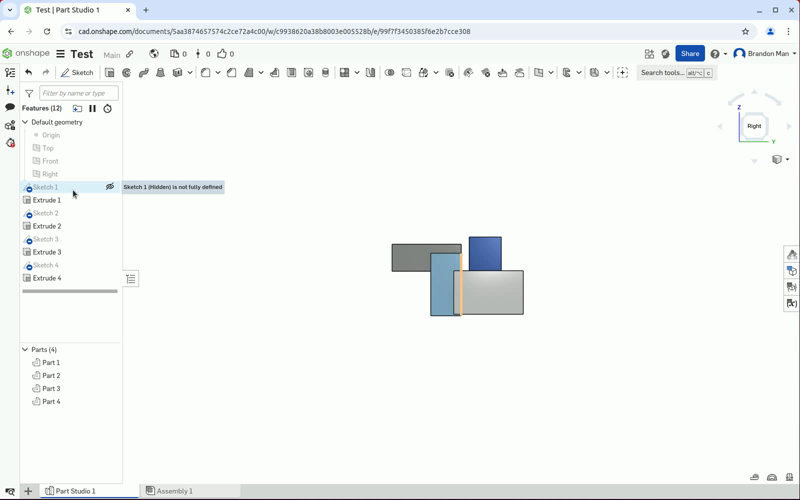
click(73, 189)
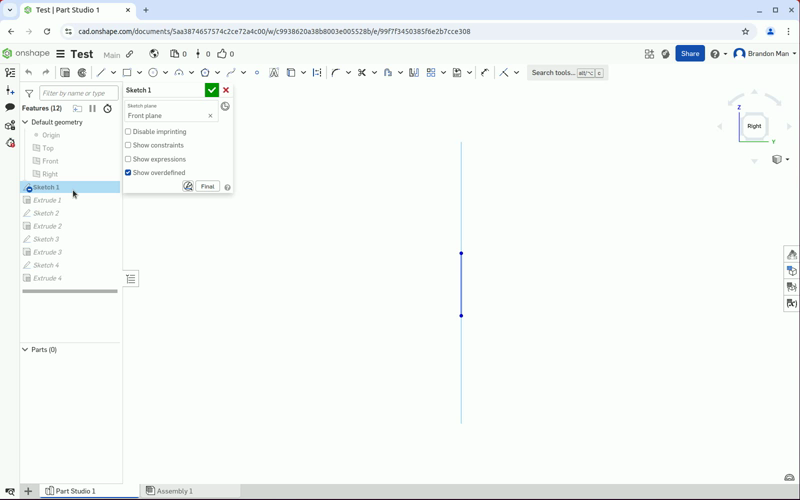
mouse_move(229, 92)
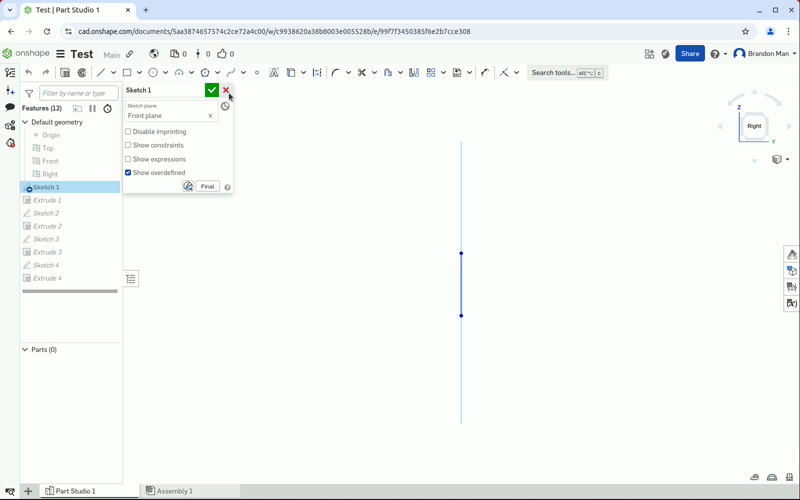
click(229, 92)
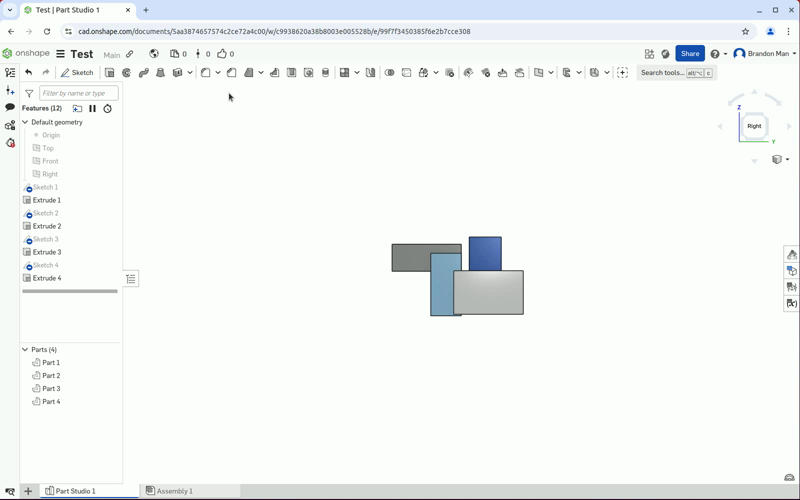
mouse_move(73, 352)
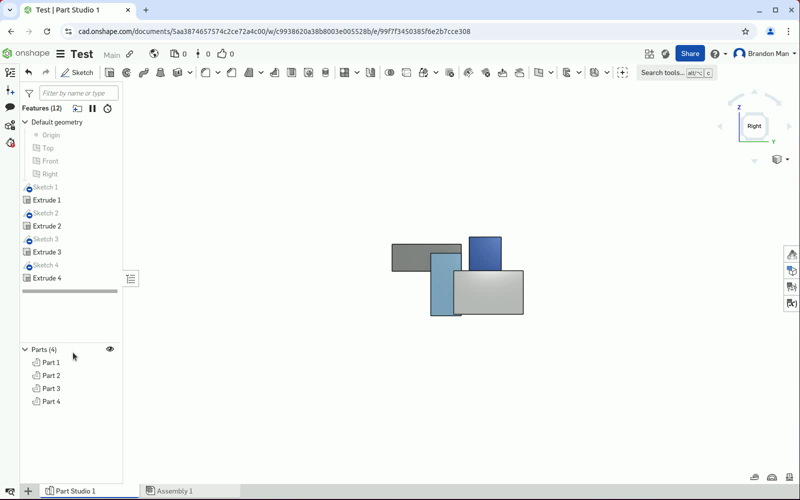
key(y)
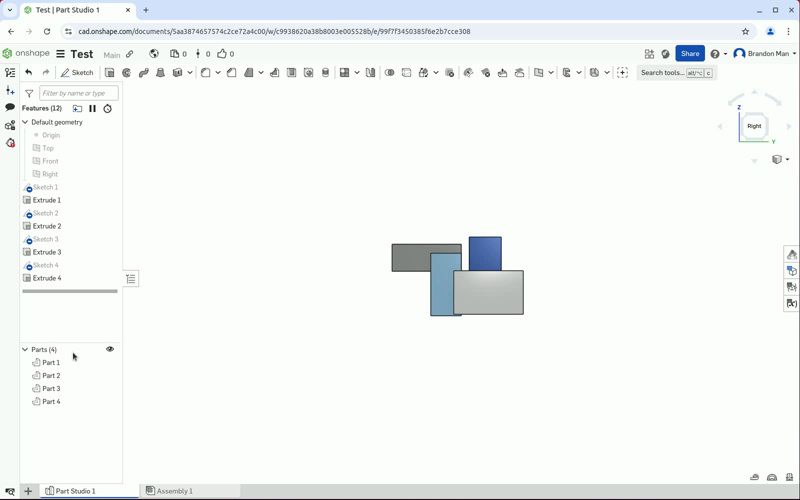
key(shift+p)
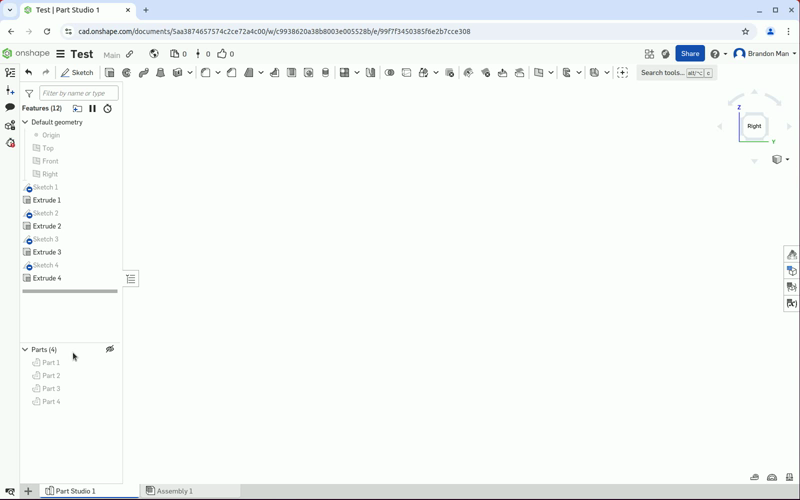
key(space)
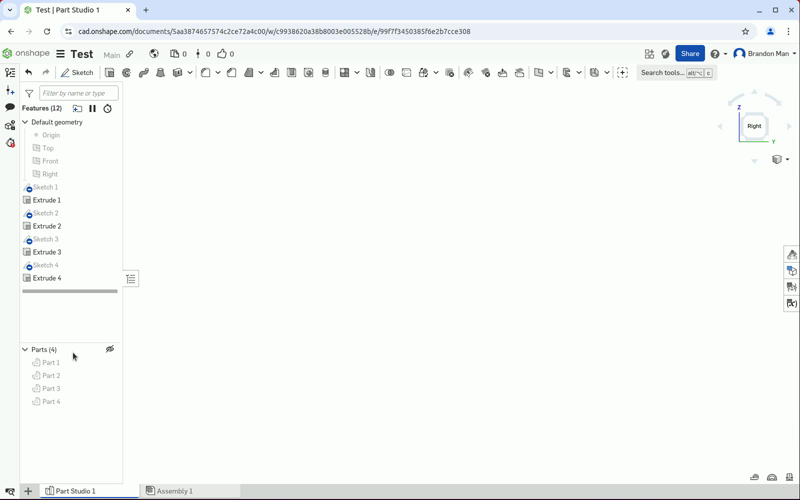
key_down(shift)
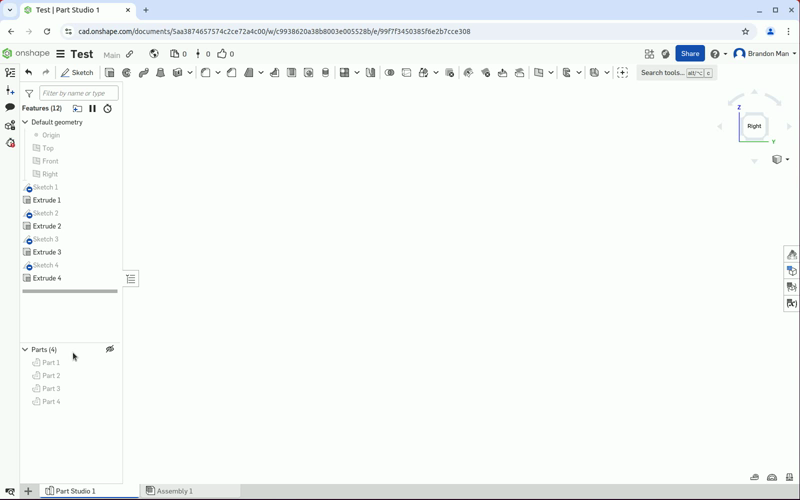
key(right)
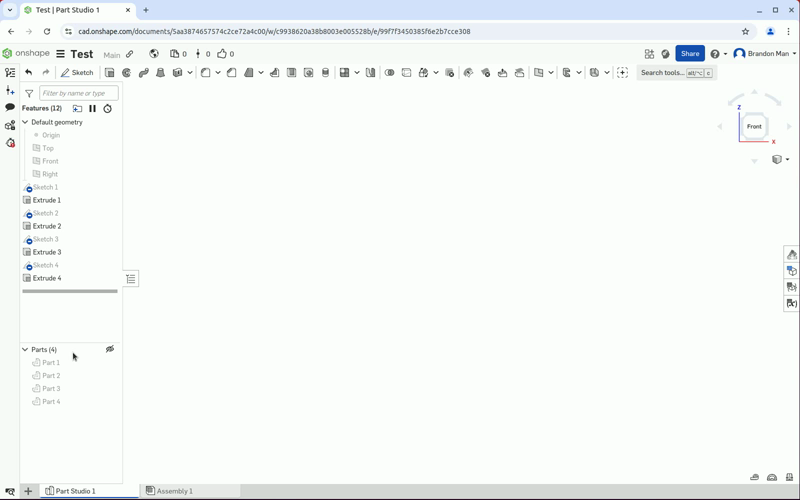
key_up(shift)
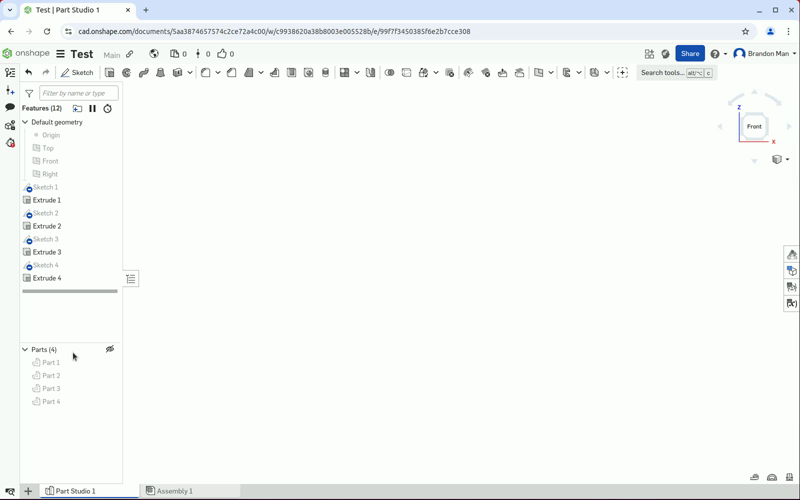
key(space)
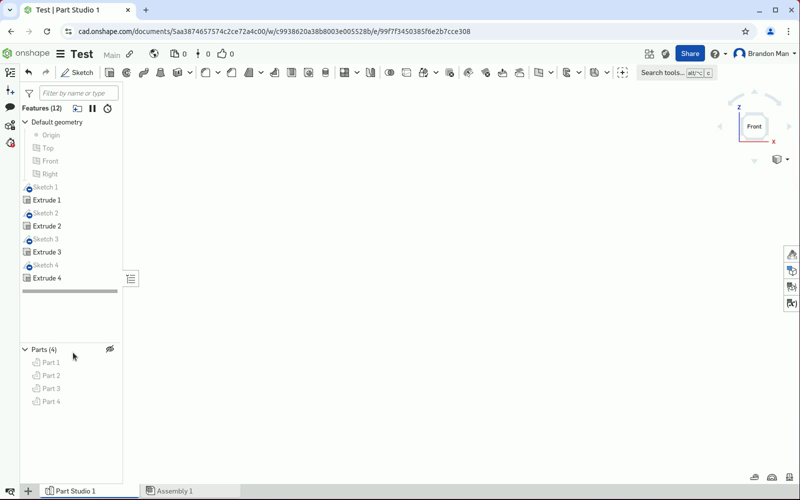
key_down(shift)
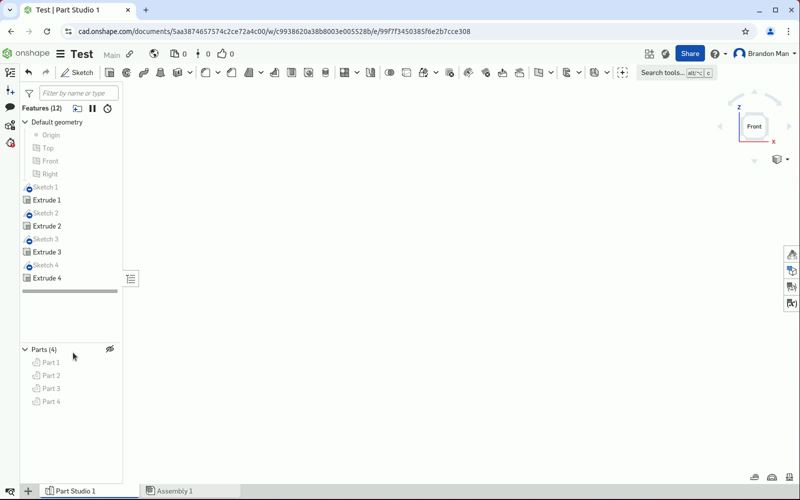
key(down)
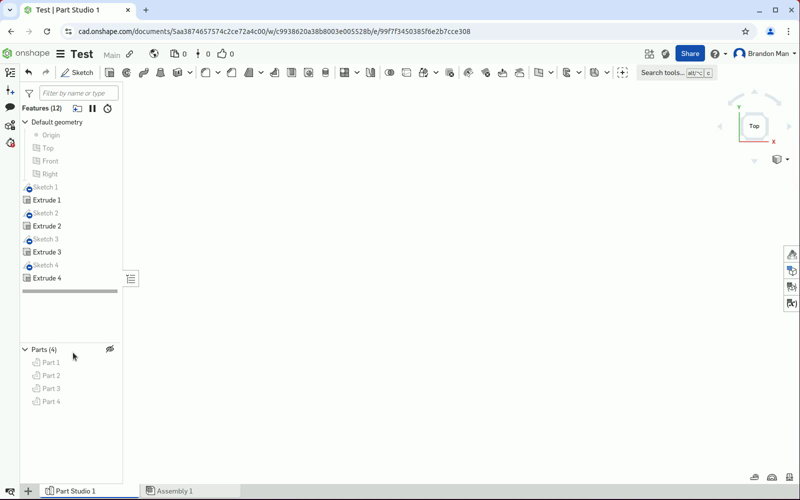
key_up(shift)
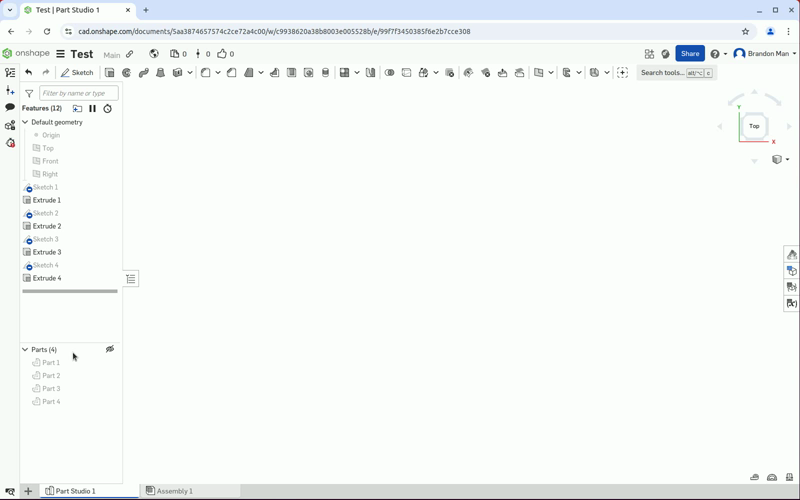
mouse_move(73, 352)
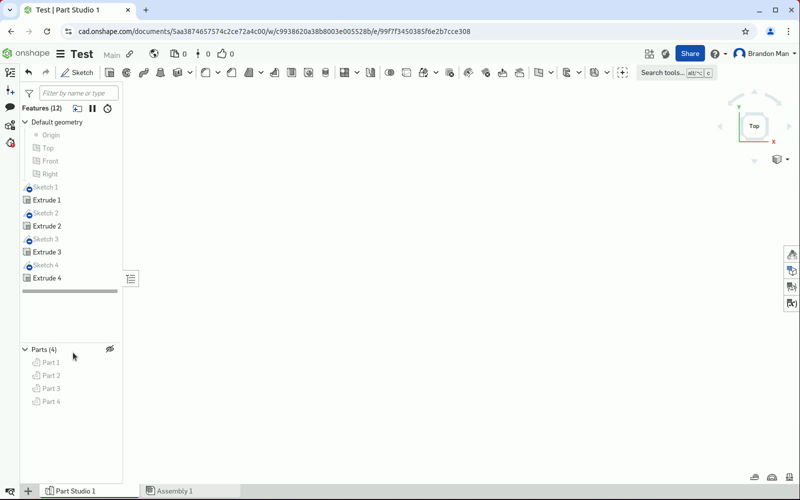
key(shift+y)
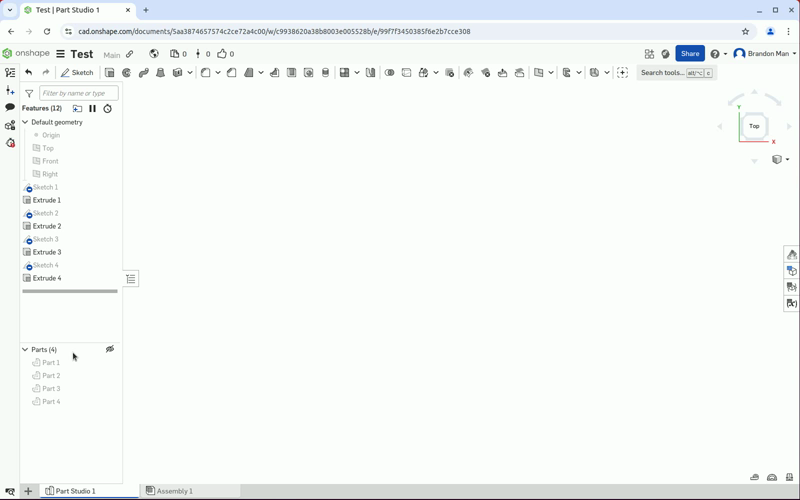
key(shift+s)
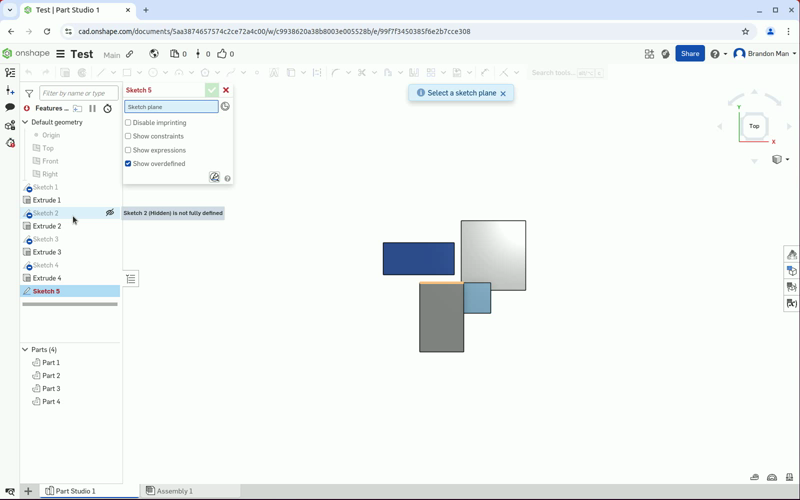
scroll(3)
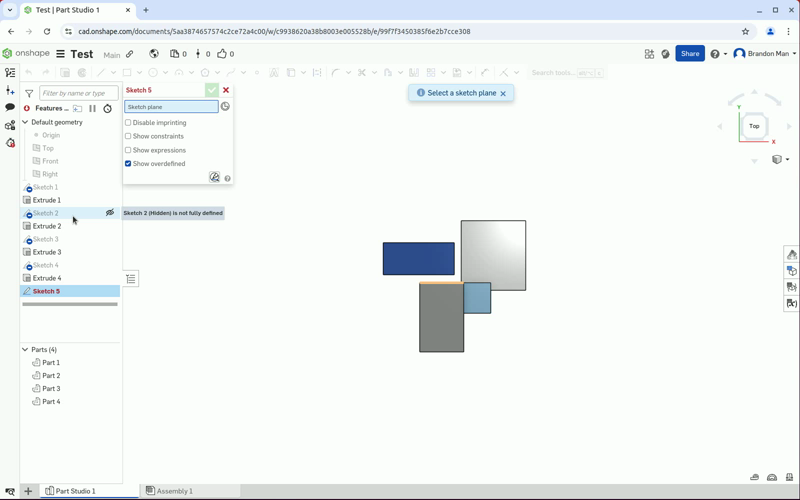
mouse_move(73, 150)
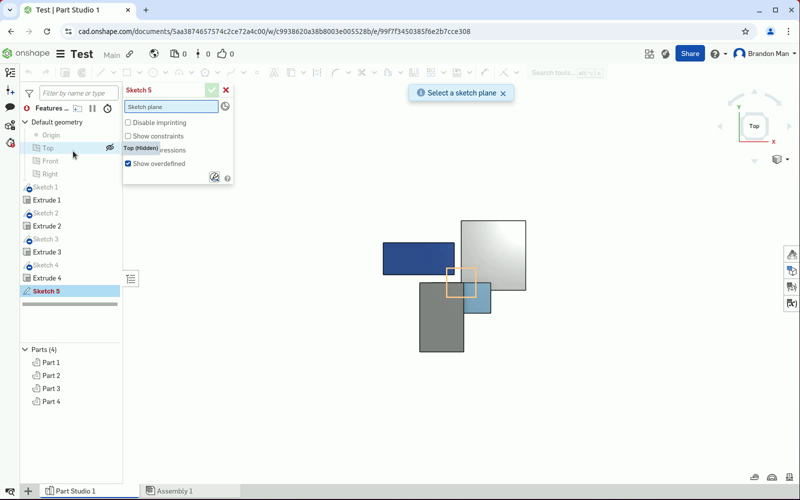
click(73, 150)
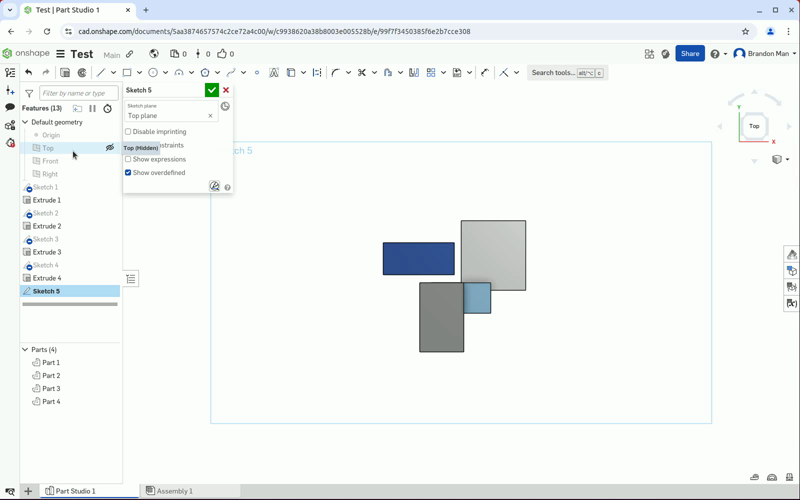
mouse_move(73, 352)
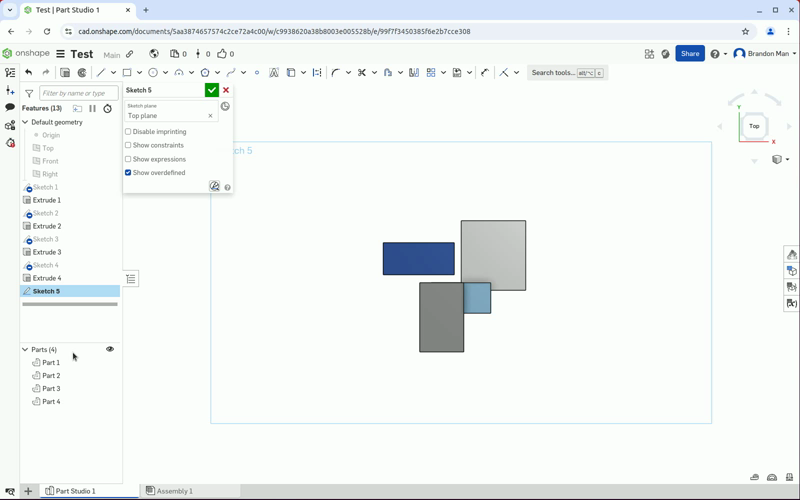
key(y)
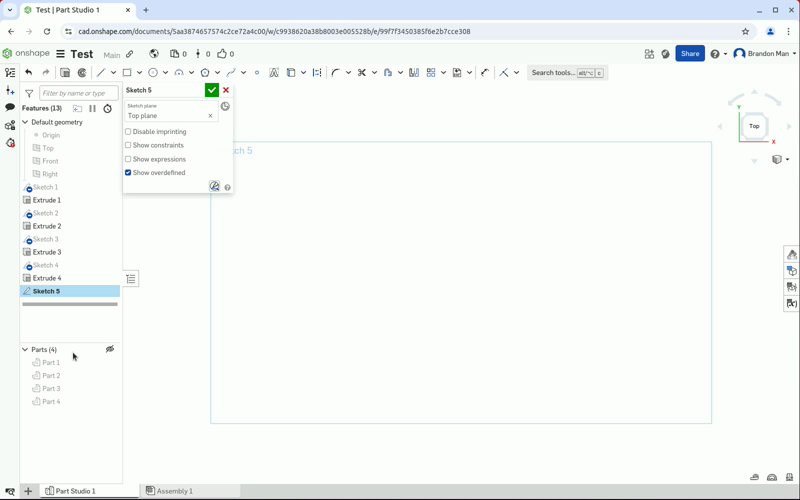
key(c)
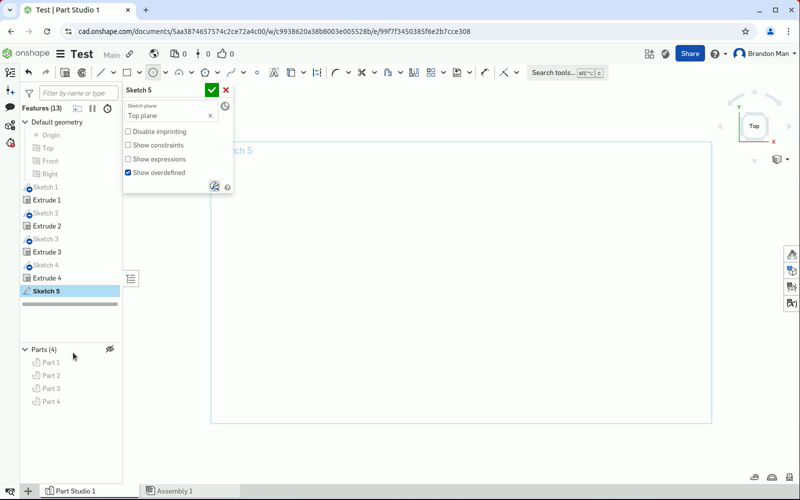
key_down(shift)
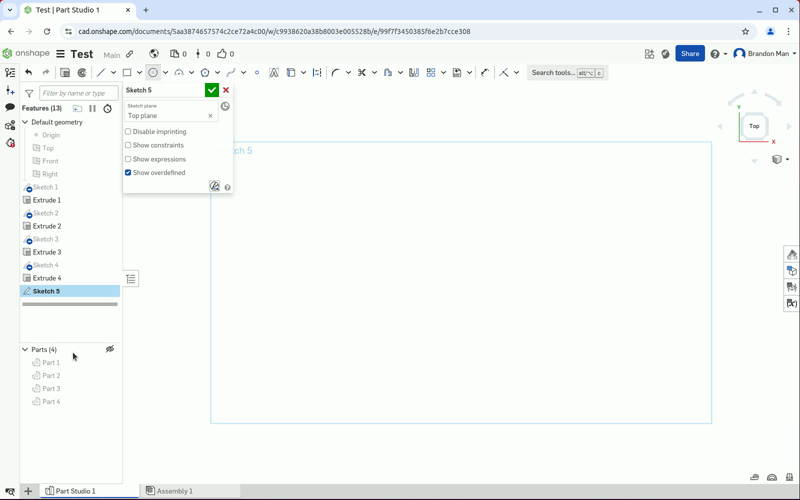
mouse_move(372, 220)
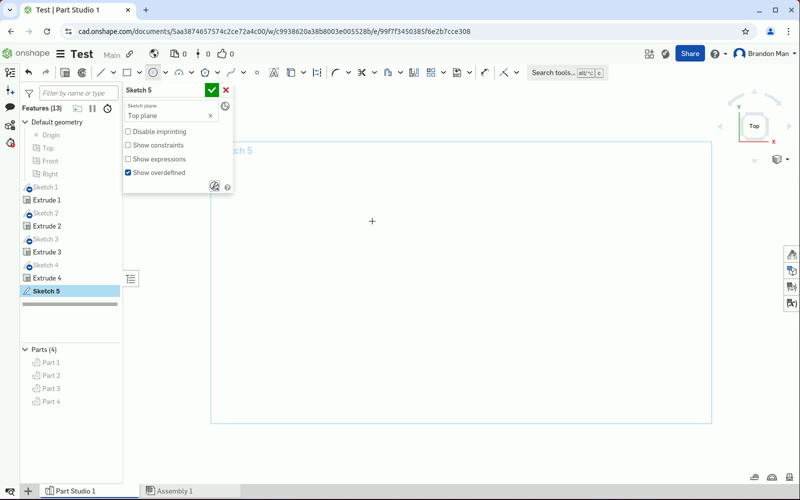
click(372, 220)
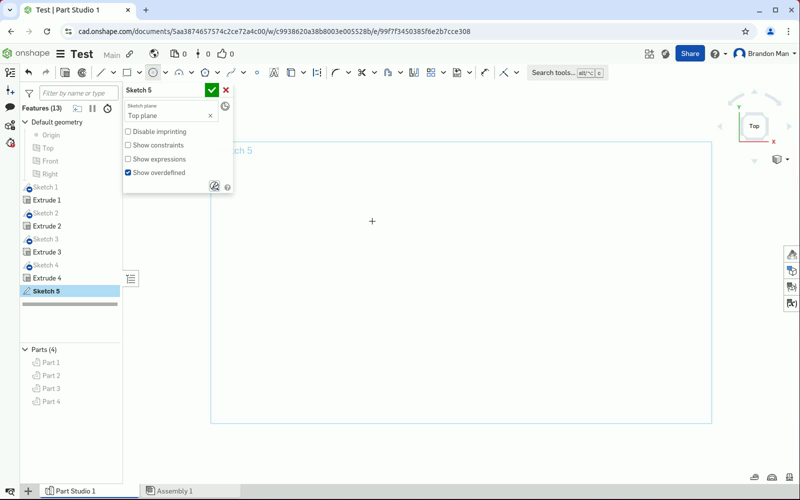
key_up(shift)
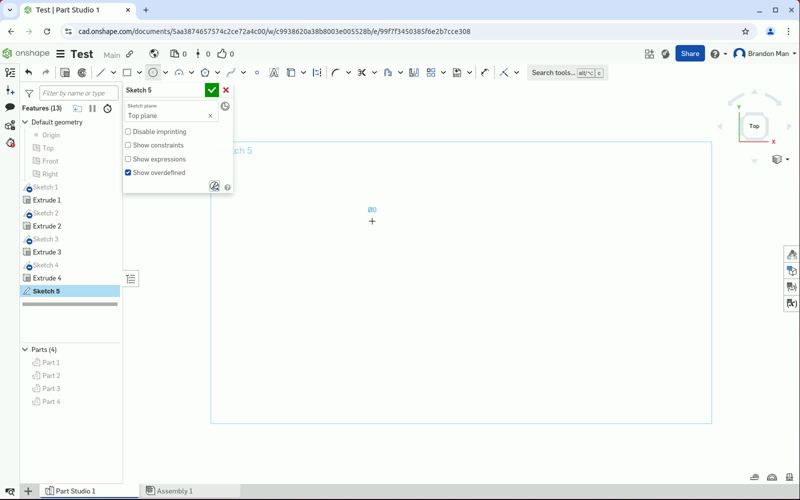
mouse_move(396, 220)
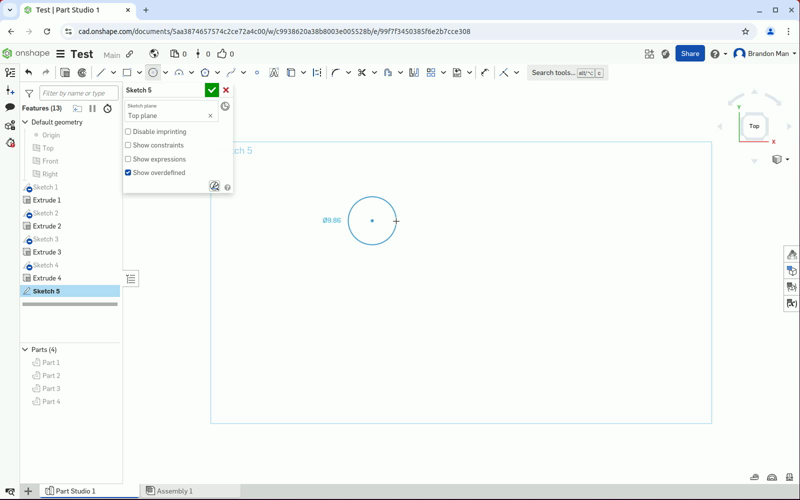
click(396, 220)
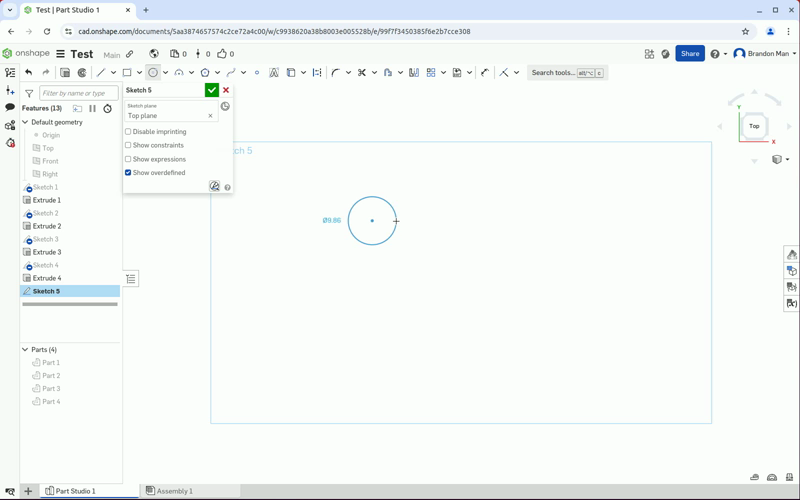
key(esc)
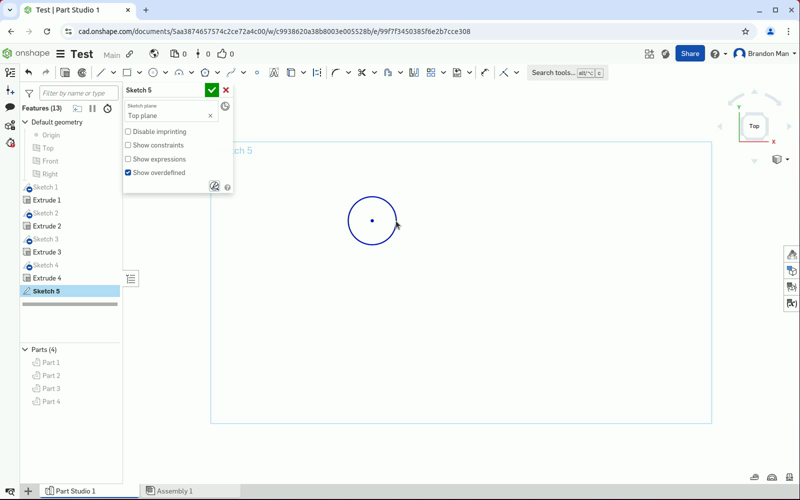
mouse_move(382, 208)
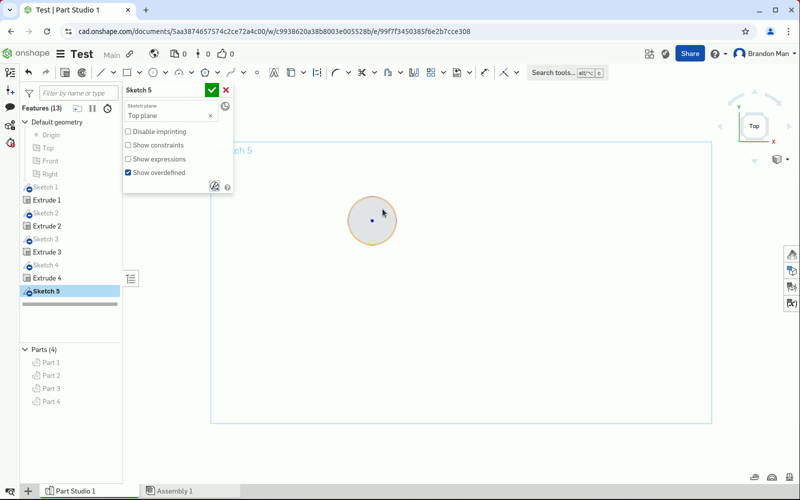
click(382, 208)
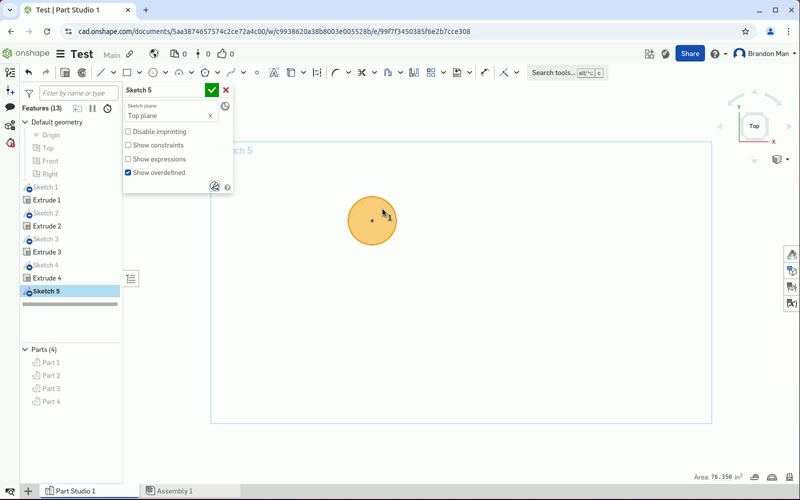
mouse_move(73, 352)
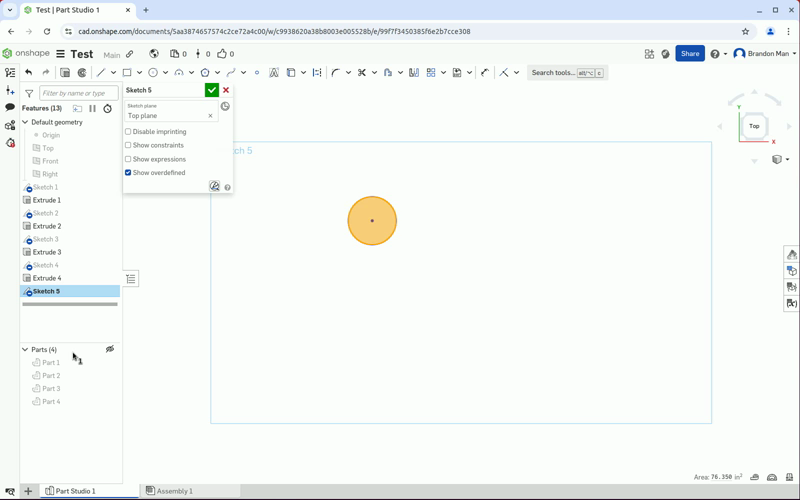
key(shift+y)
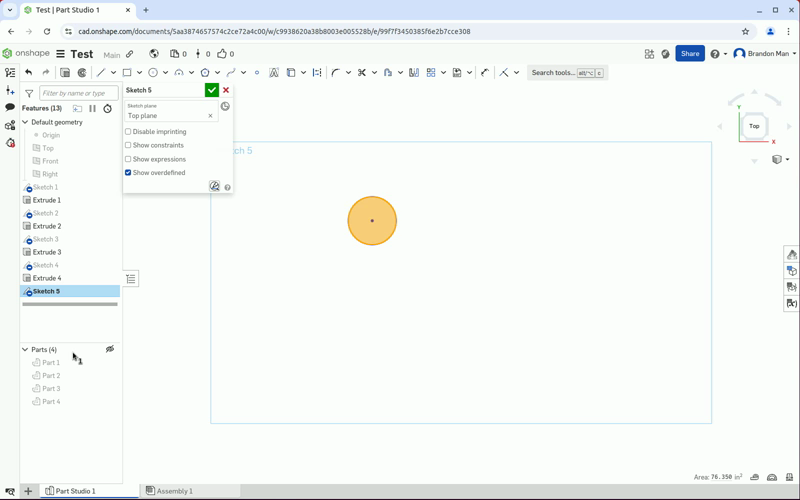
key(shift+e)
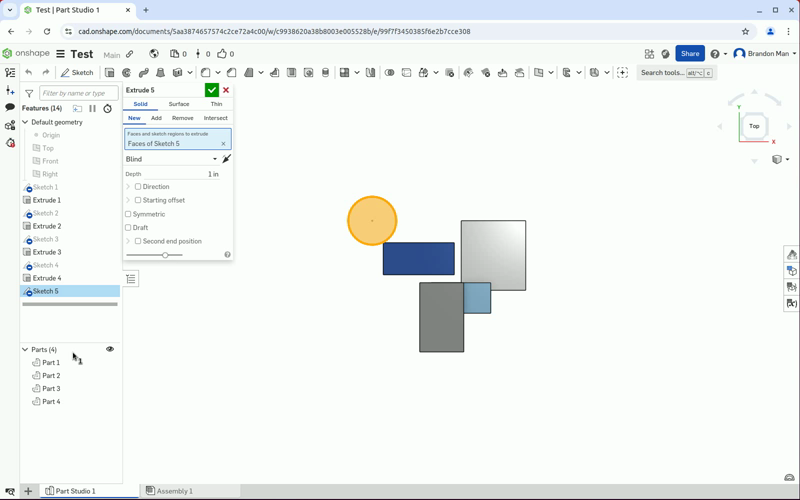
mouse_move(143, 106)
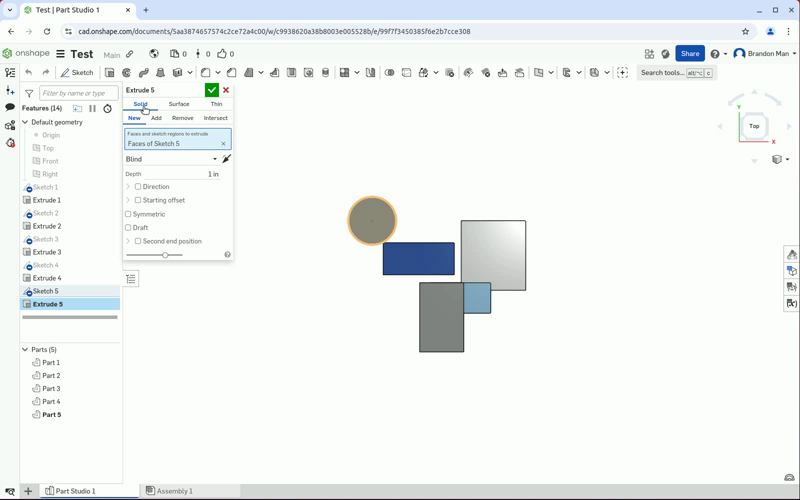
click(143, 106)
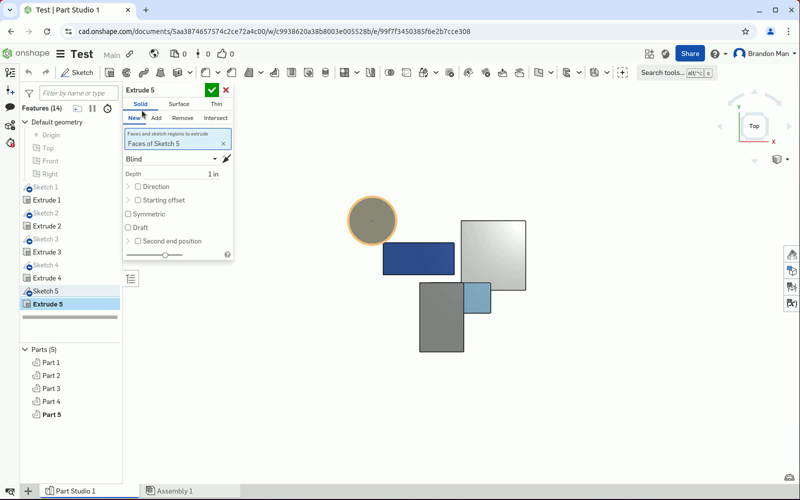
mouse_move(137, 120)
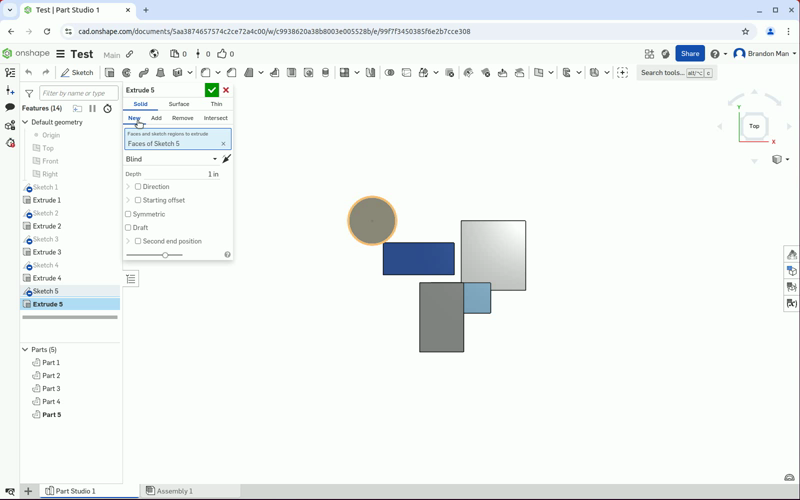
click(137, 120)
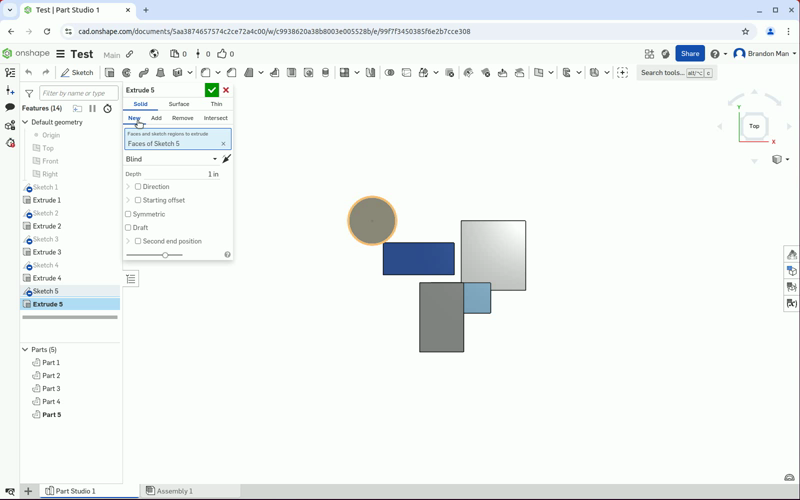
key(tab, 4)
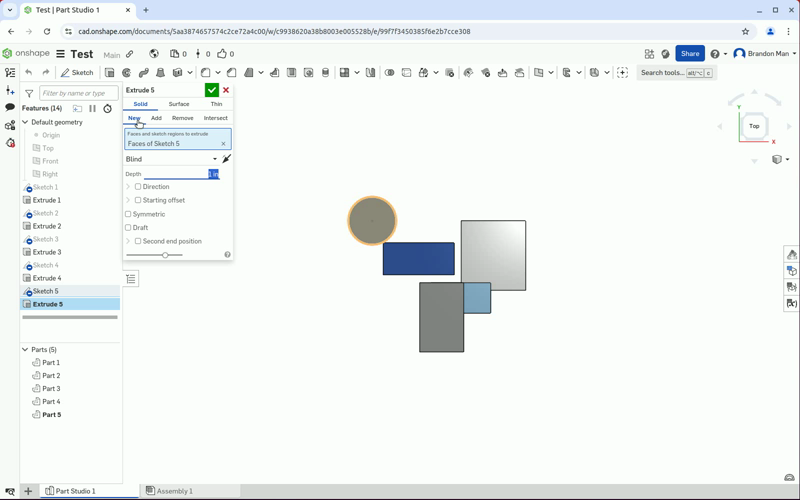
text(8.906)
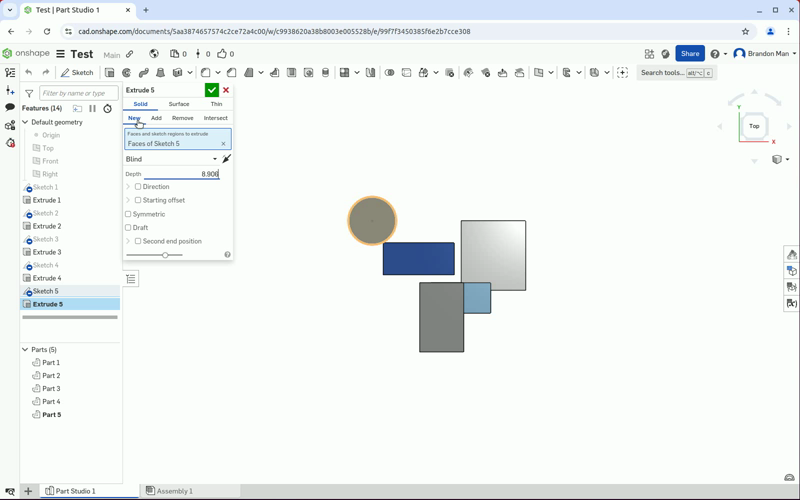
key(enter)
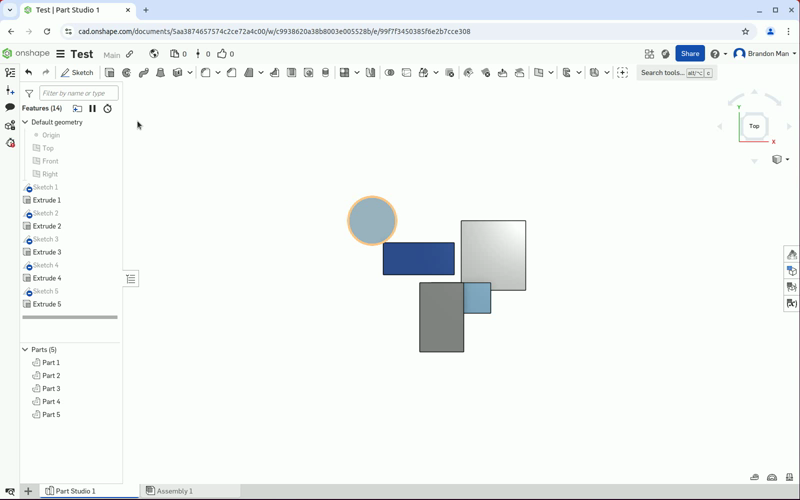
key(shift+h)
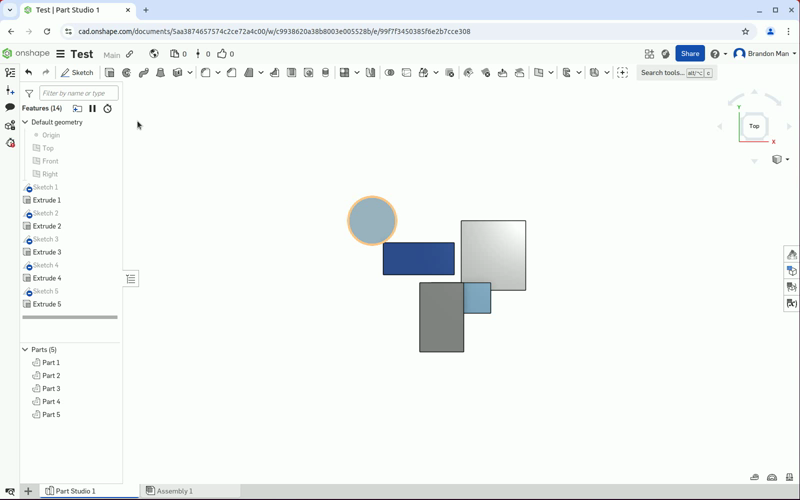
key(shift+h)
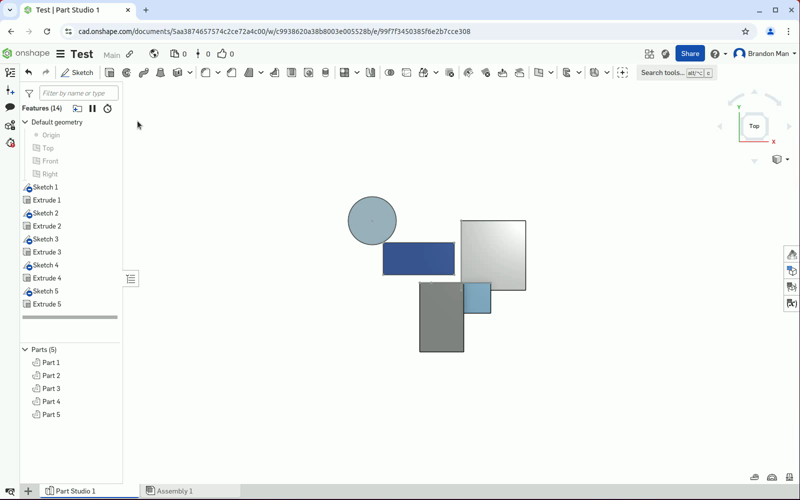
key(shift+7)
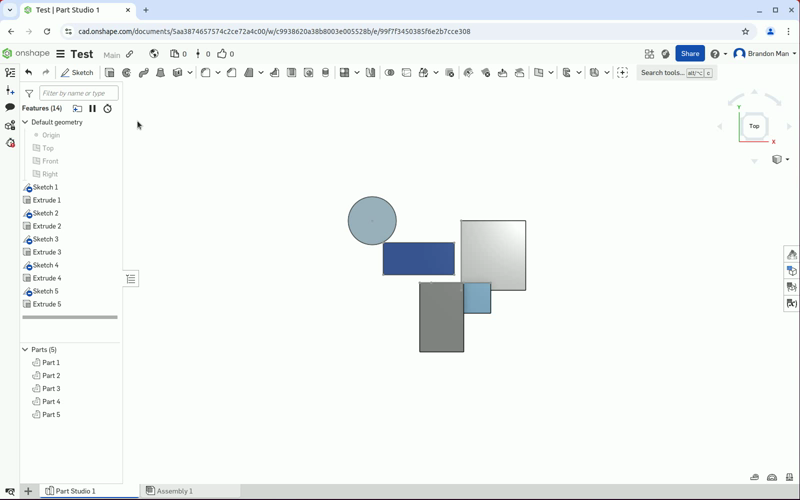
key(up, 3)
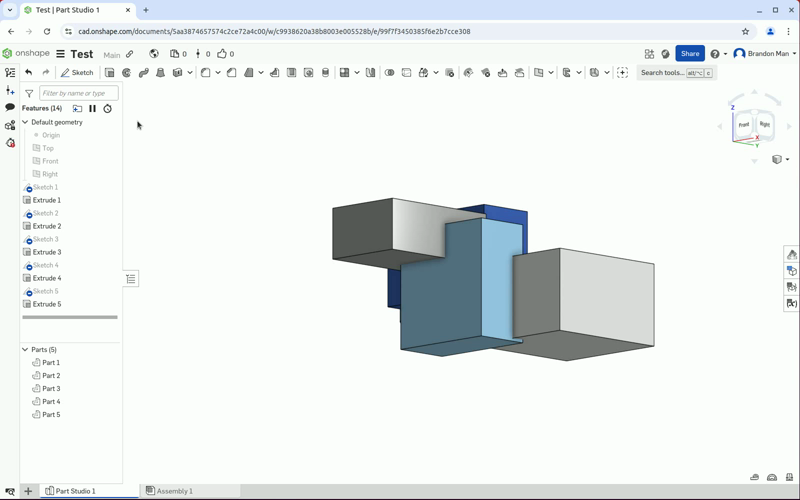
key(left, 3)
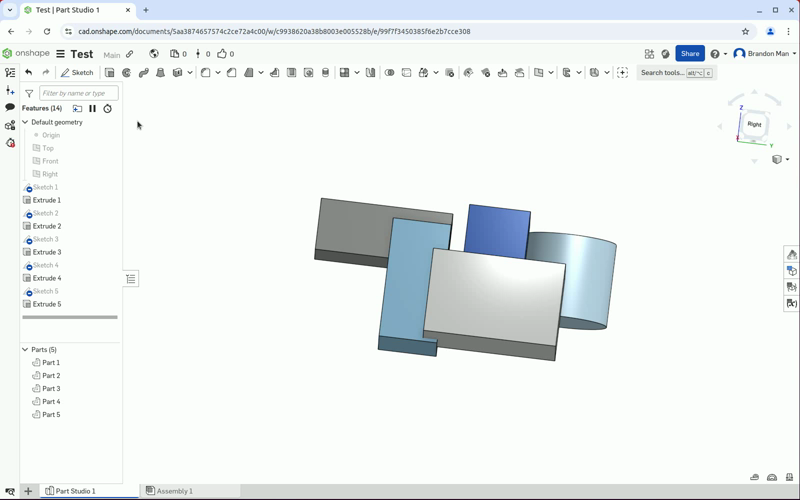
key(right, 3)
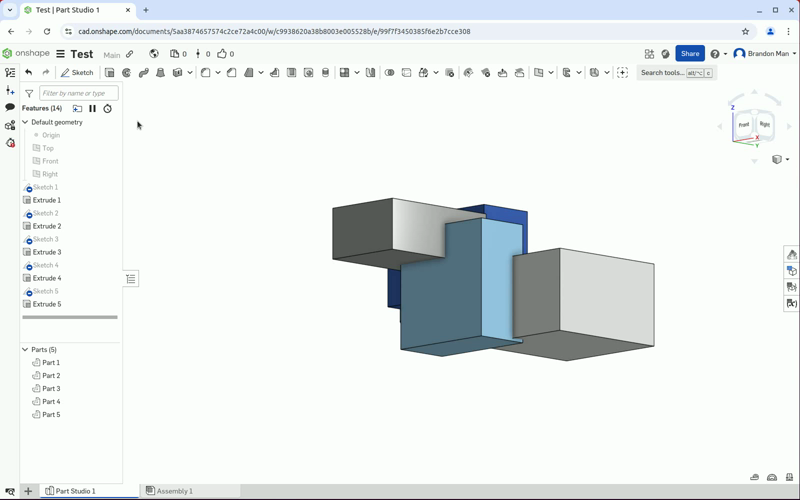
key(down, 3)
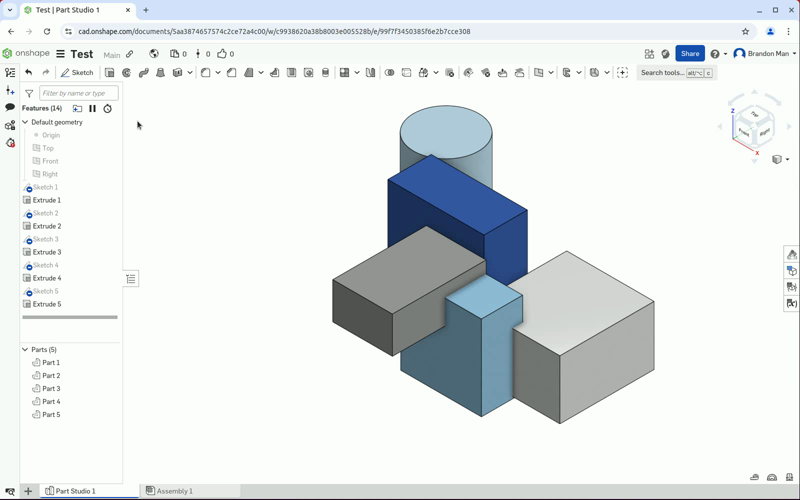
mouse_move(73, 189)
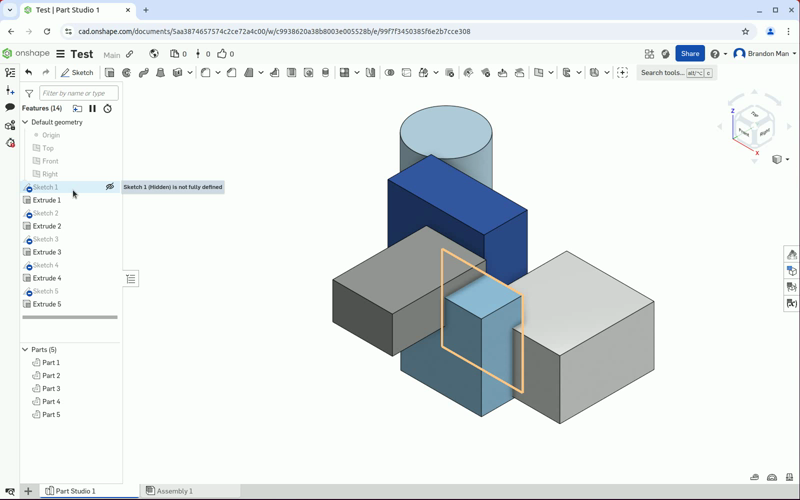
click(73, 189)